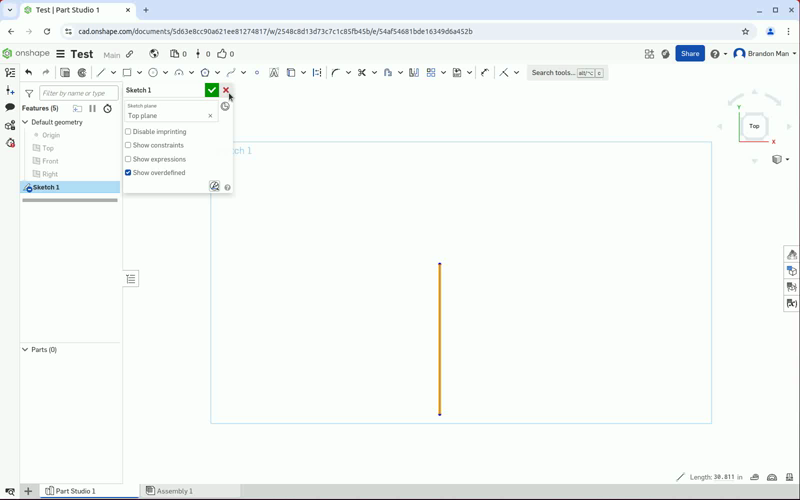
key(shift+h)
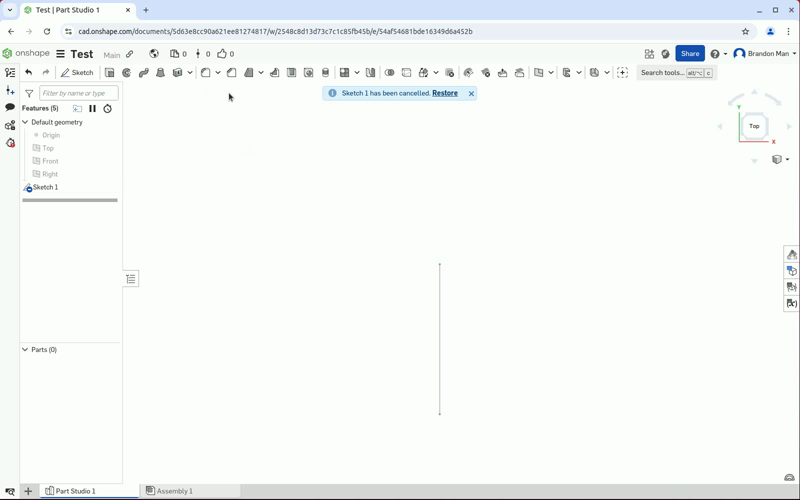
key(shift+s)
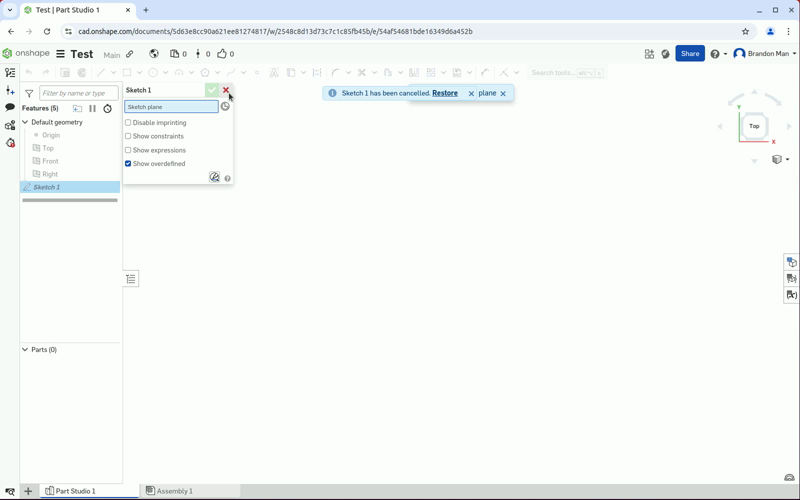
mouse_move(73, 150)
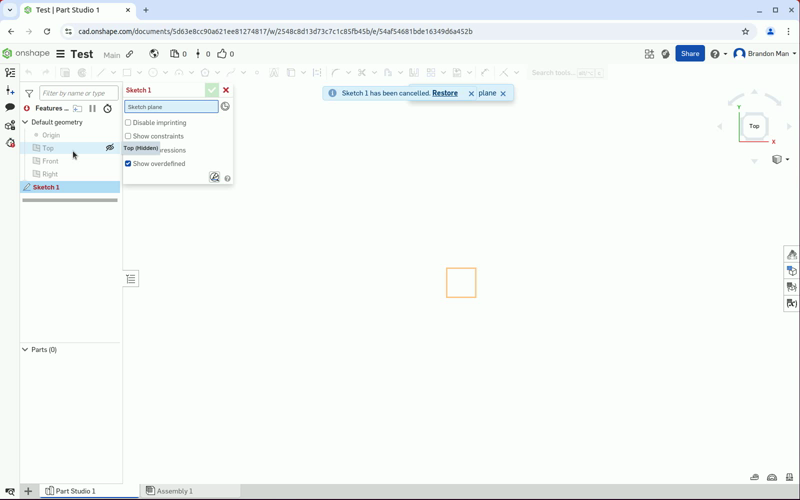
click(73, 150)
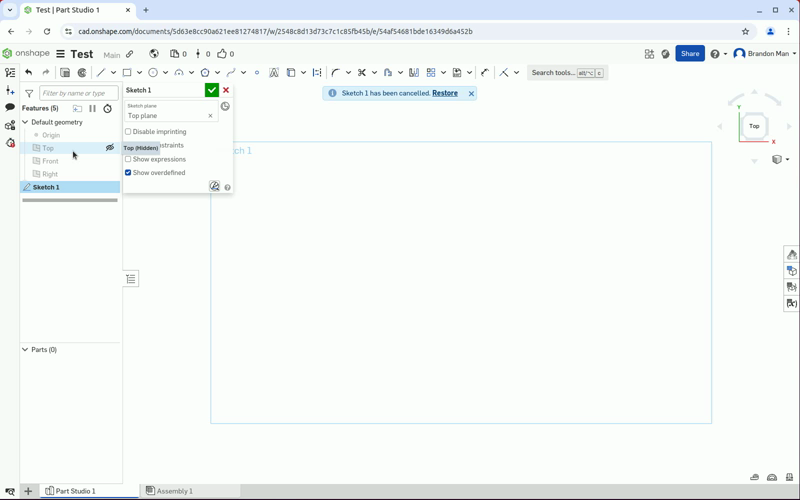
mouse_move(73, 352)
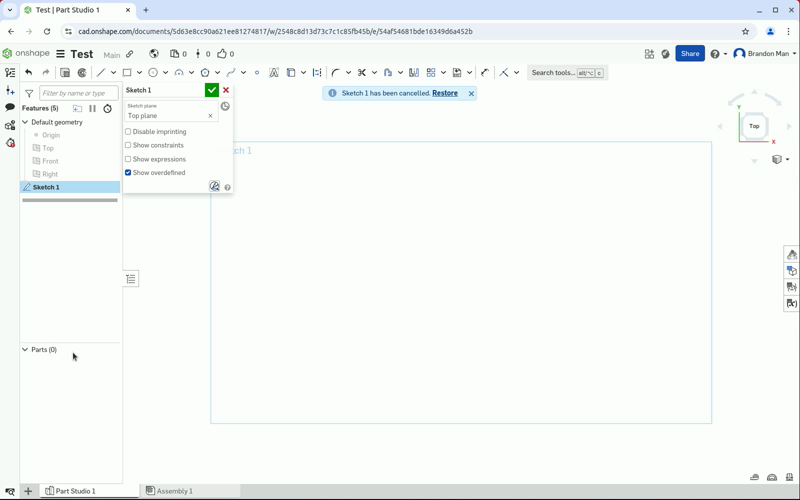
key(y)
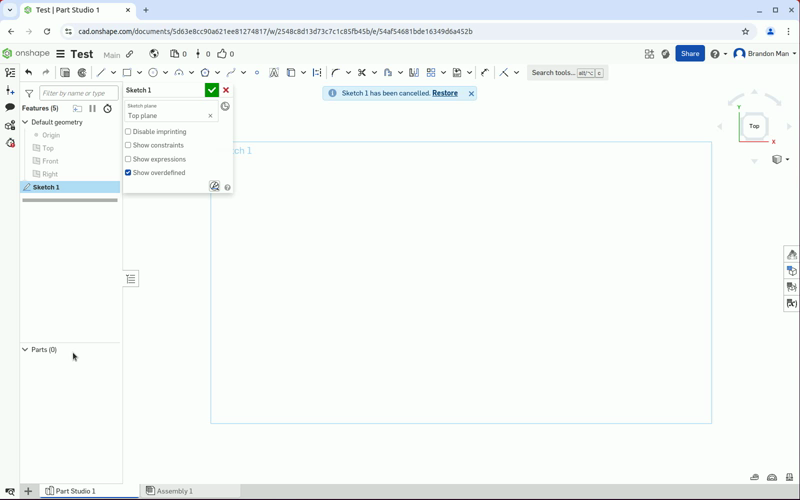
key(l)
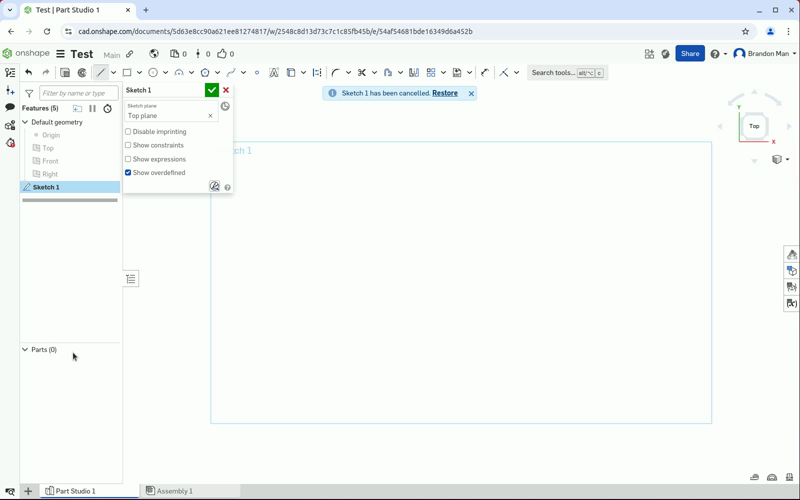
key_down(shift)
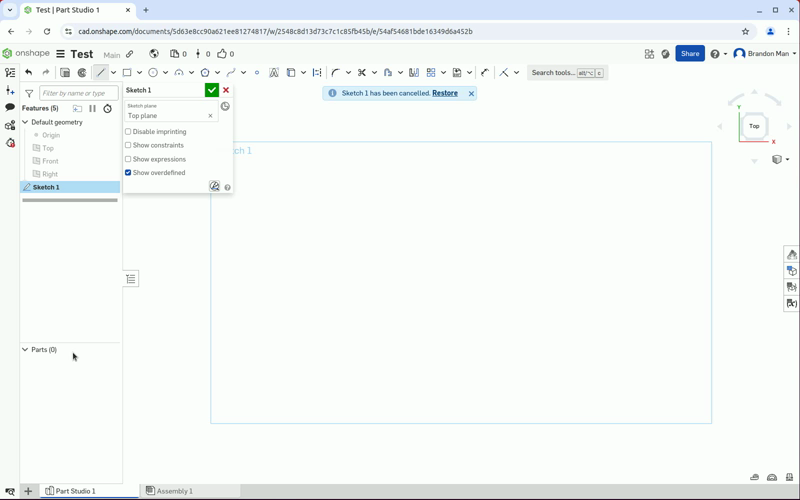
mouse_move(363, 379)
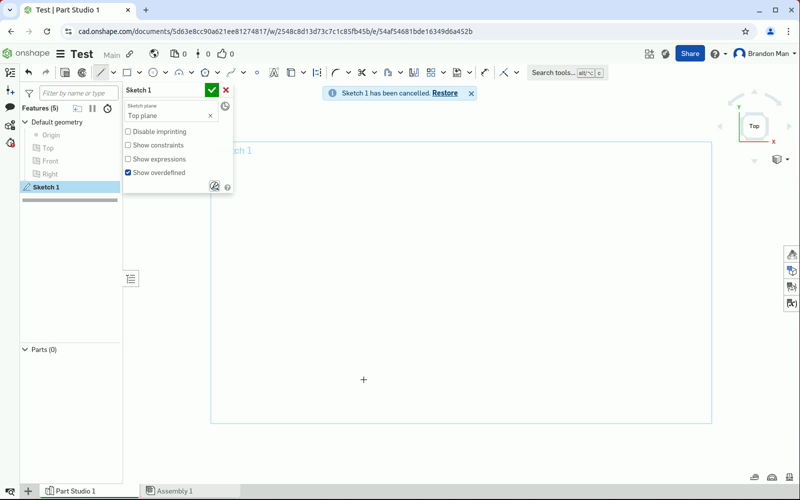
click(363, 379)
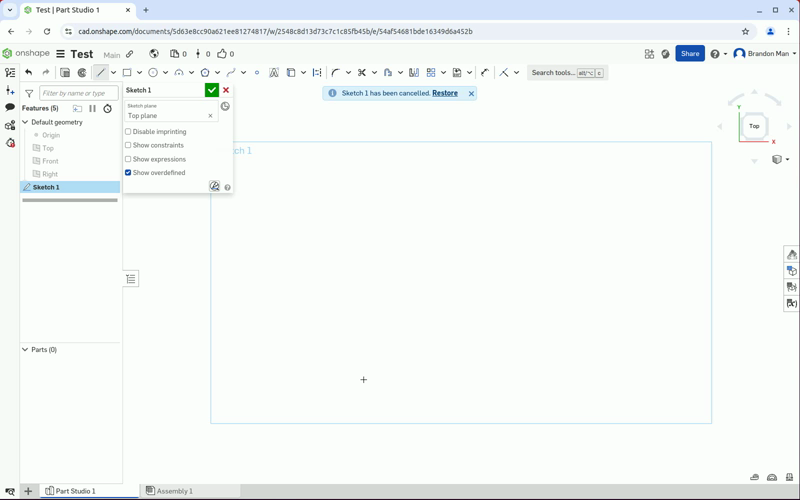
key_up(shift)
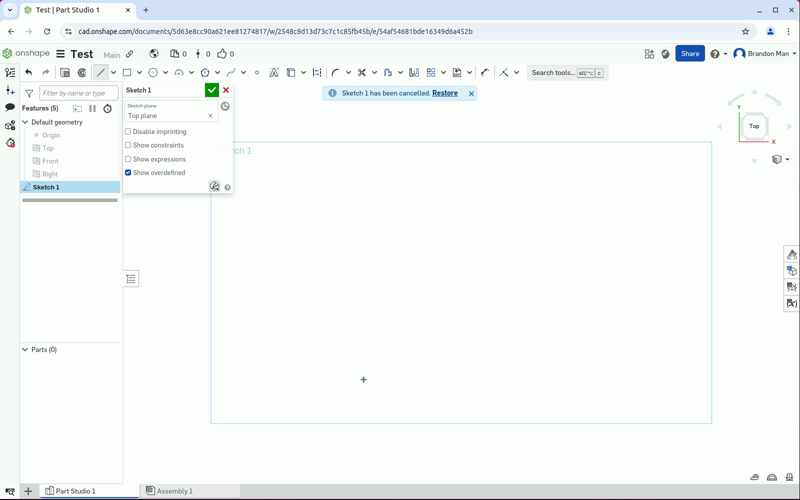
key_down(shift)
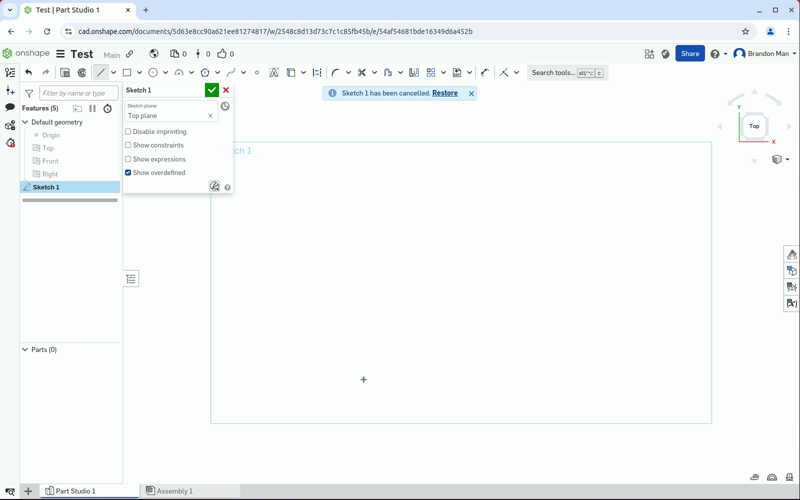
mouse_move(572, 379)
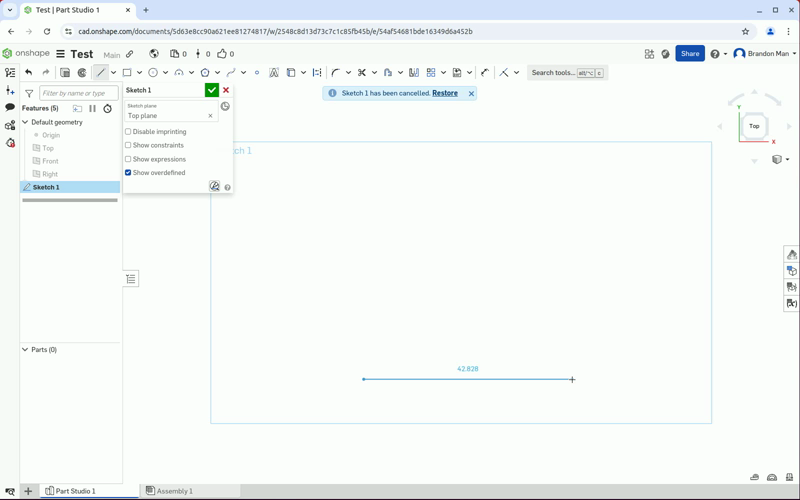
click(572, 379)
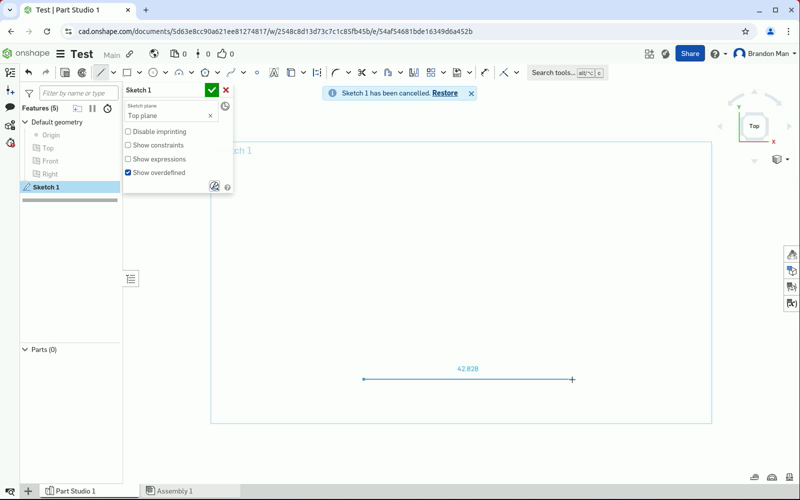
key_up(shift)
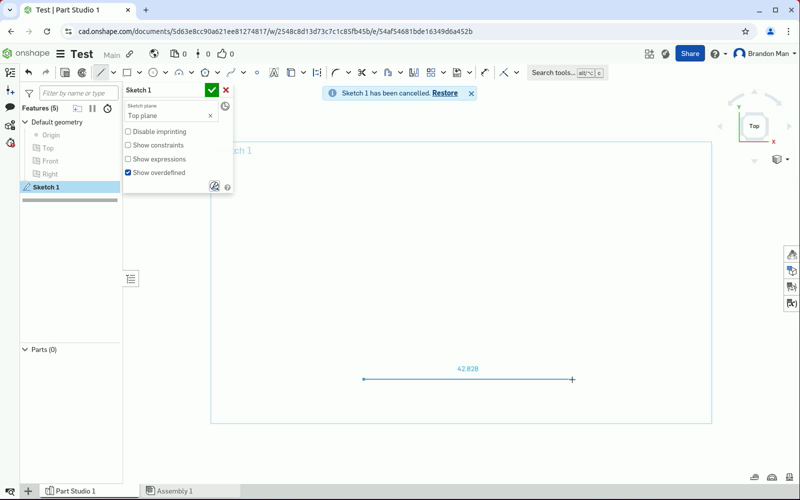
key_down(shift)
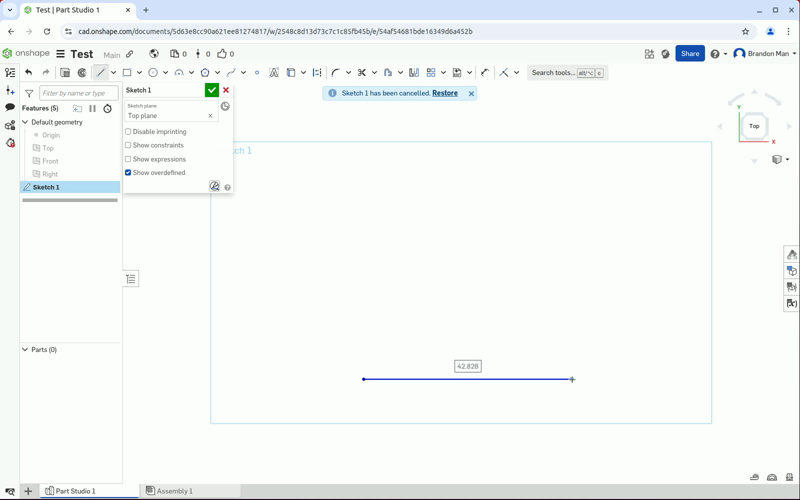
mouse_move(572, 227)
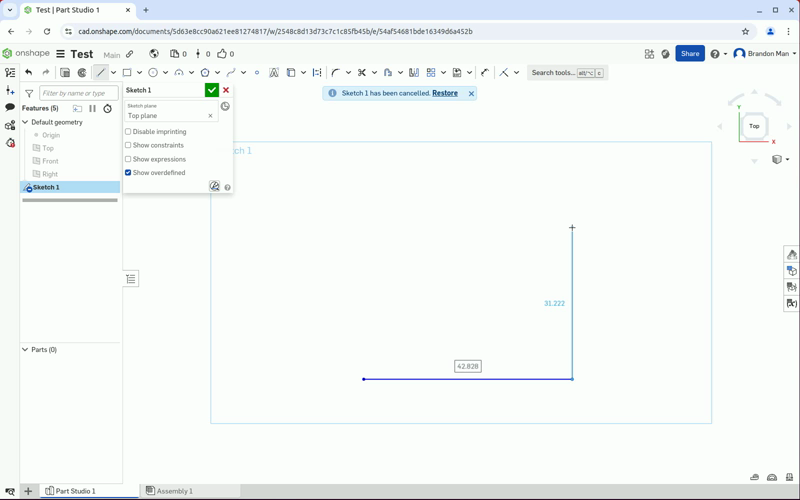
click(572, 227)
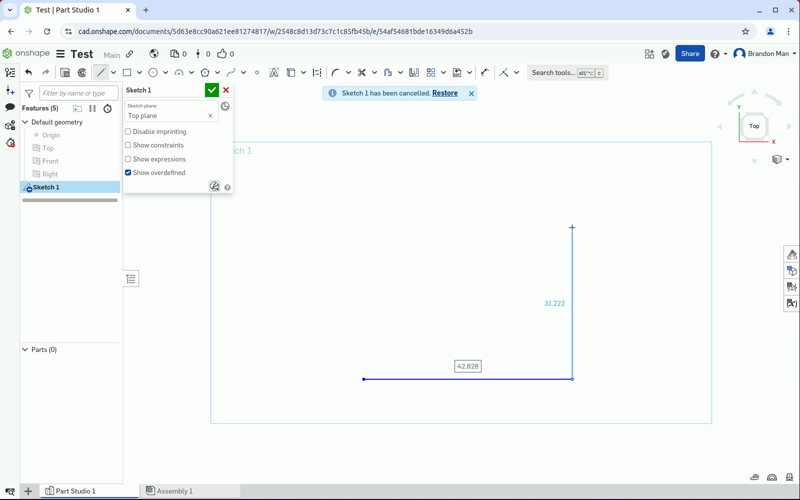
key_up(shift)
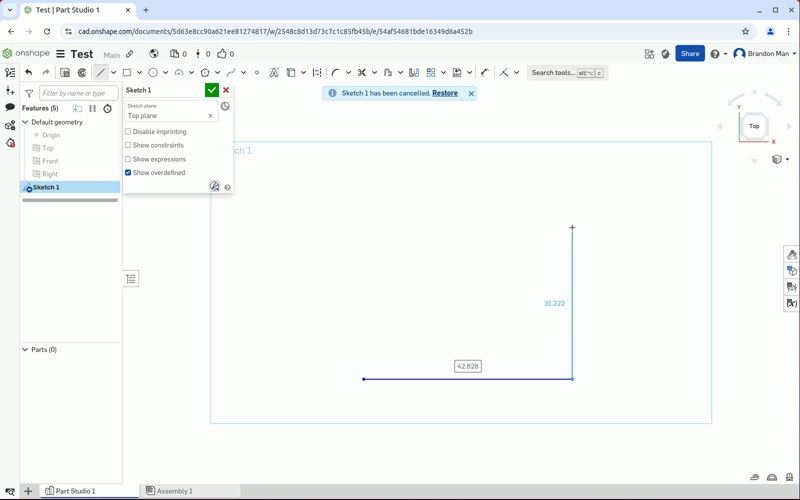
key_down(shift)
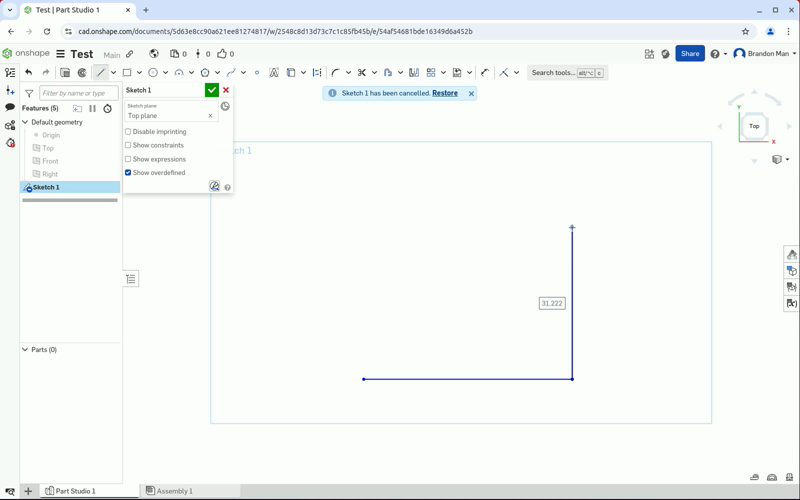
mouse_move(363, 227)
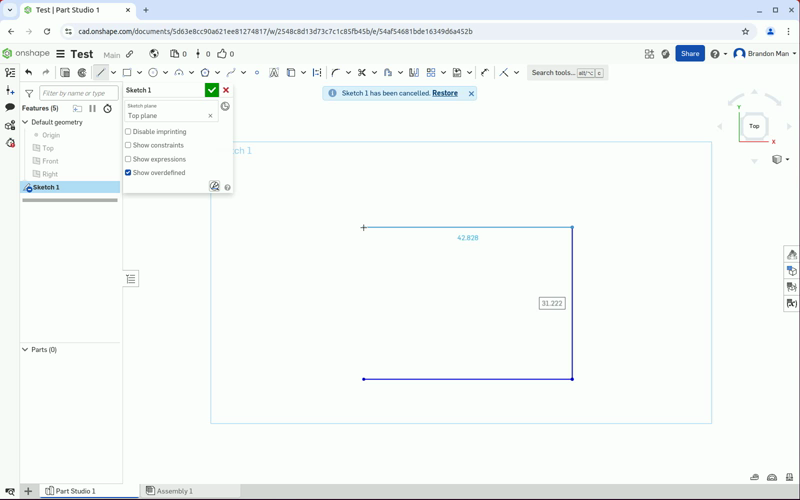
click(363, 227)
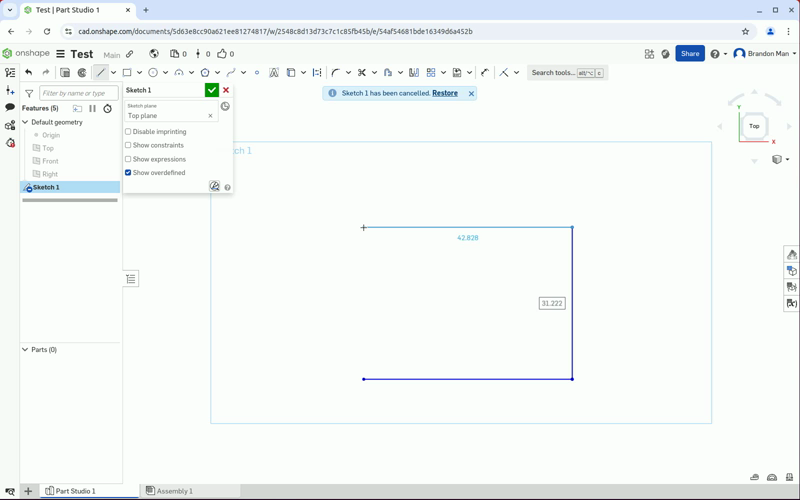
key_up(shift)
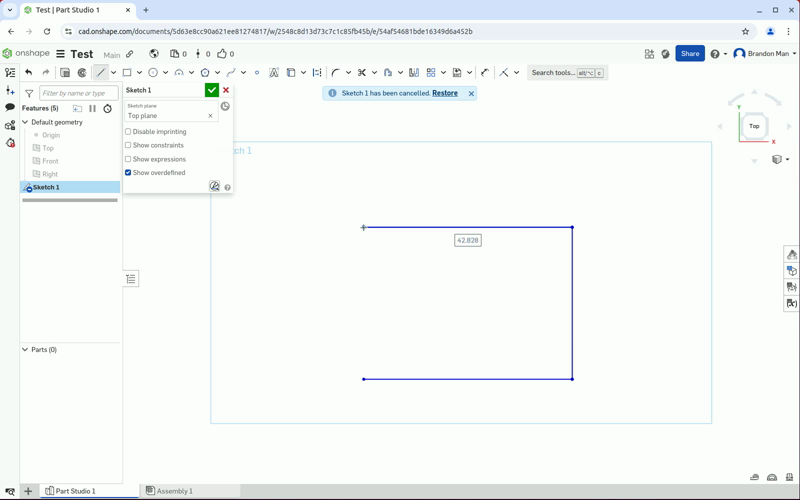
key_down(shift)
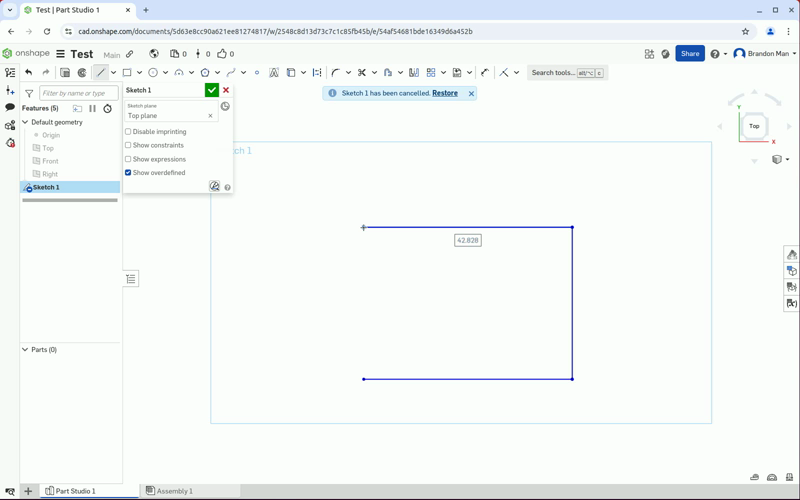
mouse_move(363, 379)
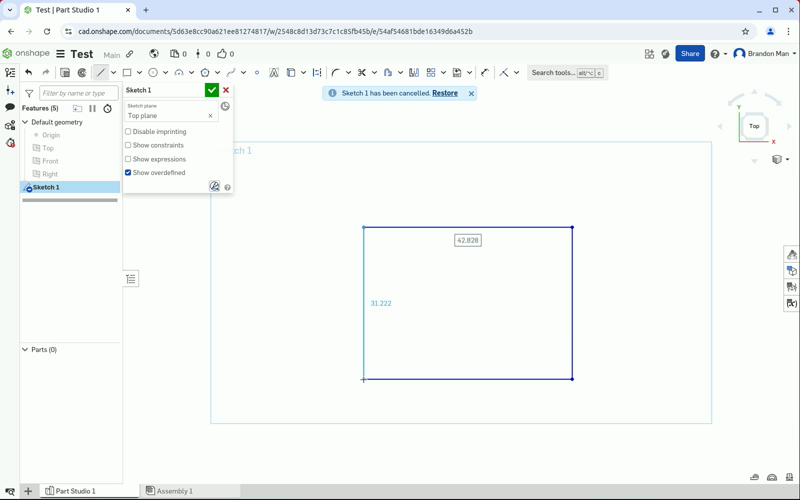
key_up(shift)
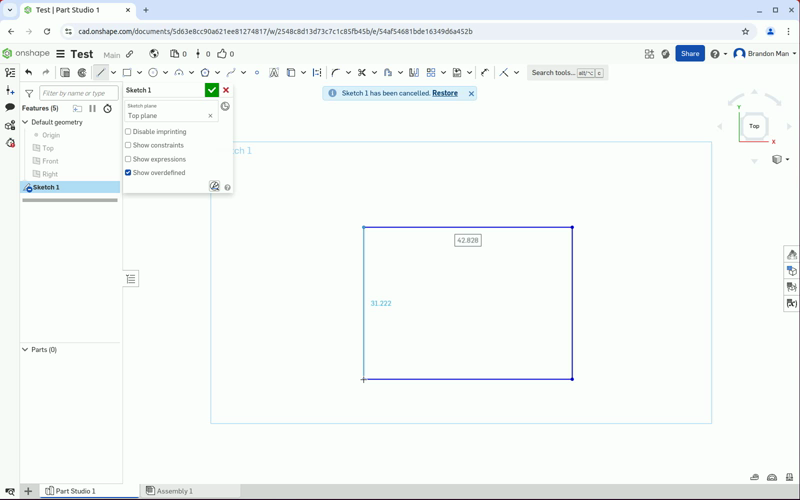
click(363, 379)
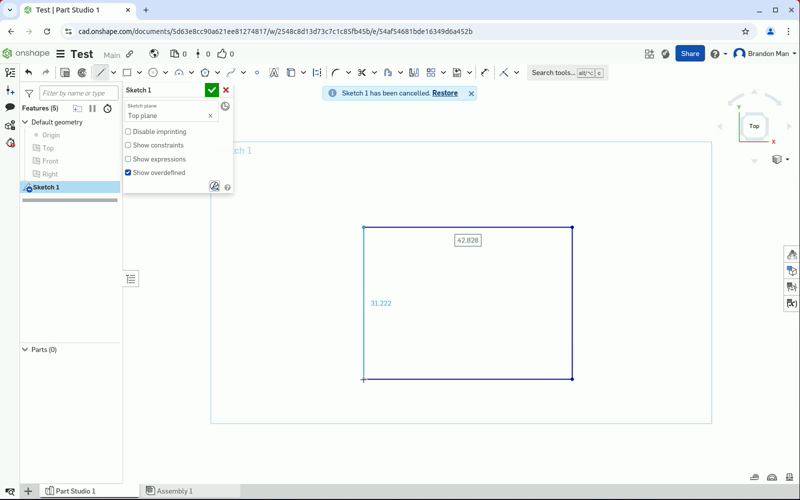
key(esc)
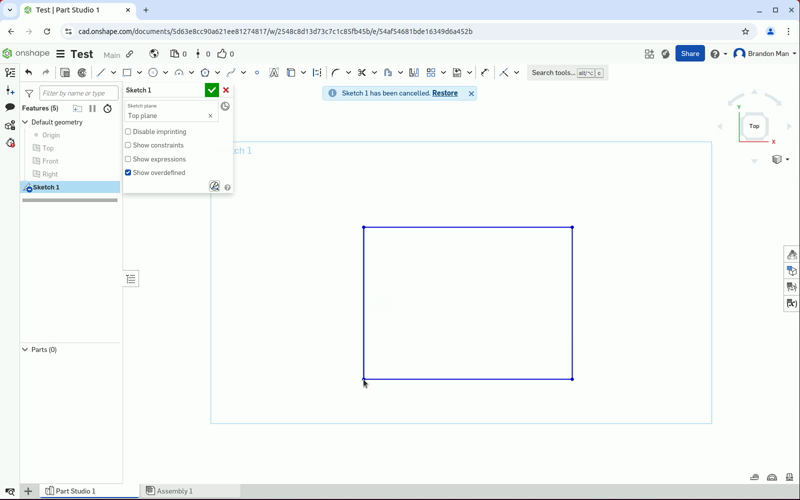
mouse_move(390, 302)
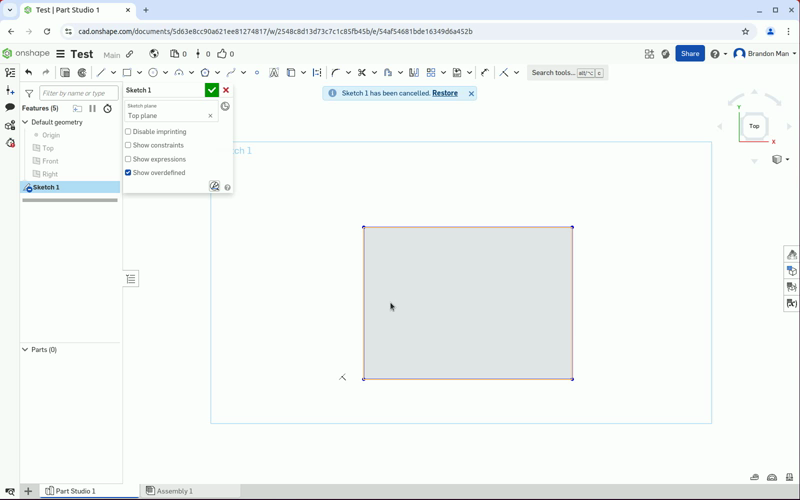
click(390, 302)
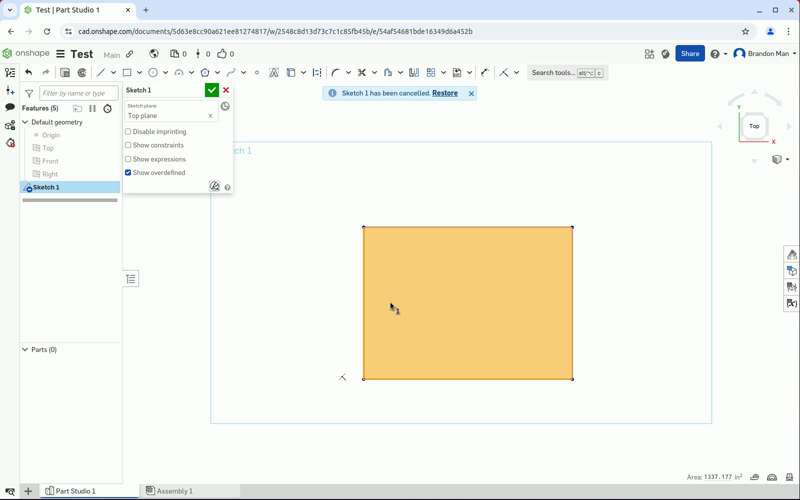
mouse_move(73, 352)
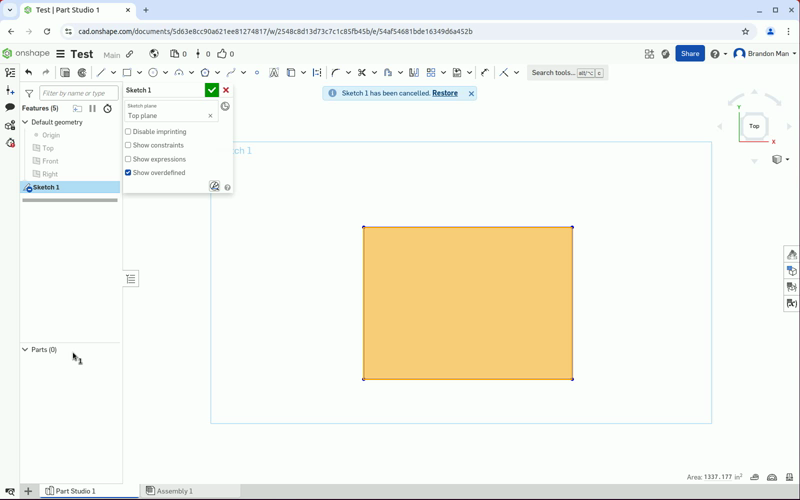
key(shift+y)
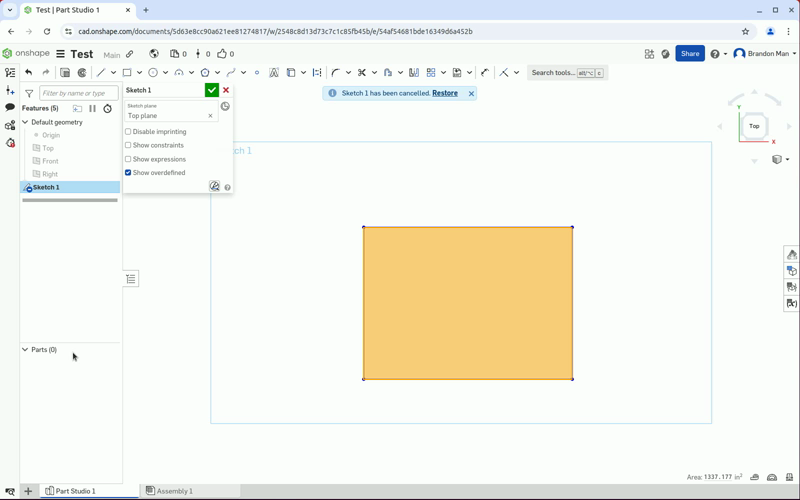
key(shift+e)
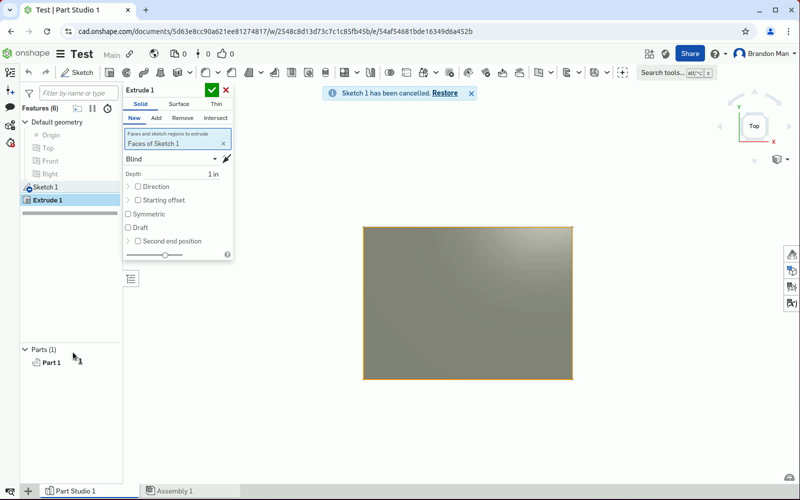
mouse_move(143, 106)
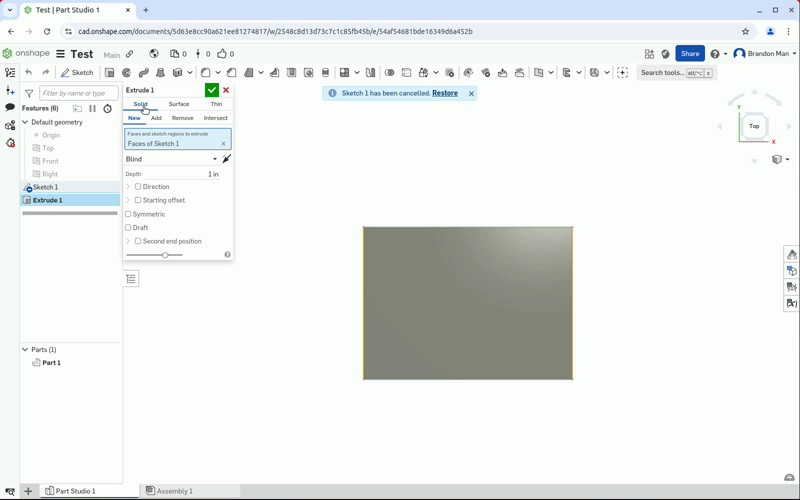
click(143, 106)
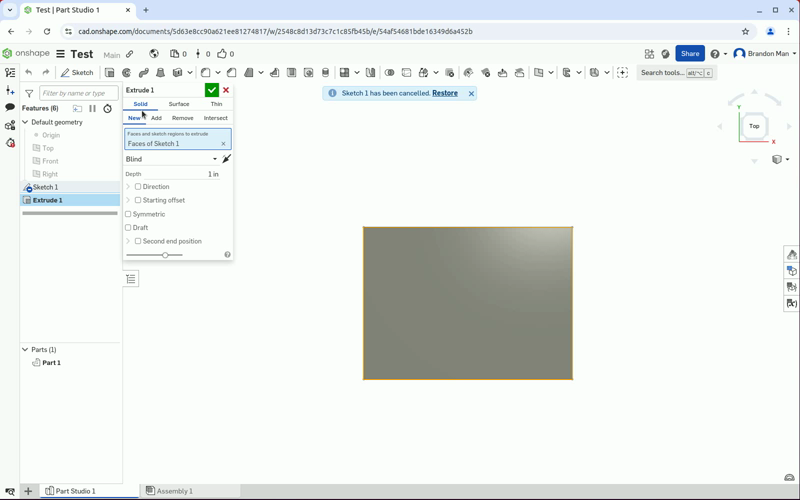
mouse_move(137, 120)
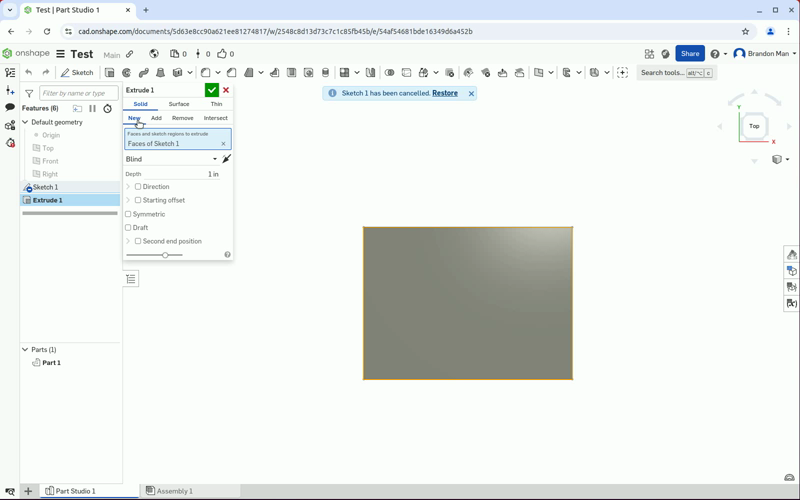
click(137, 120)
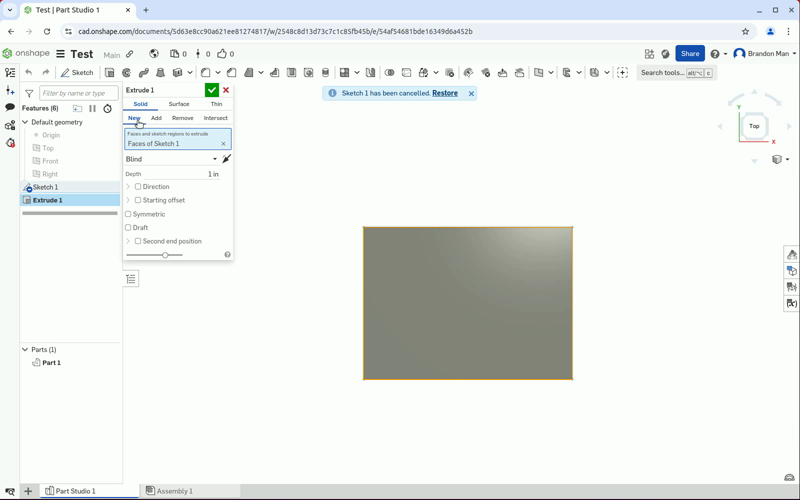
key(tab, 4)
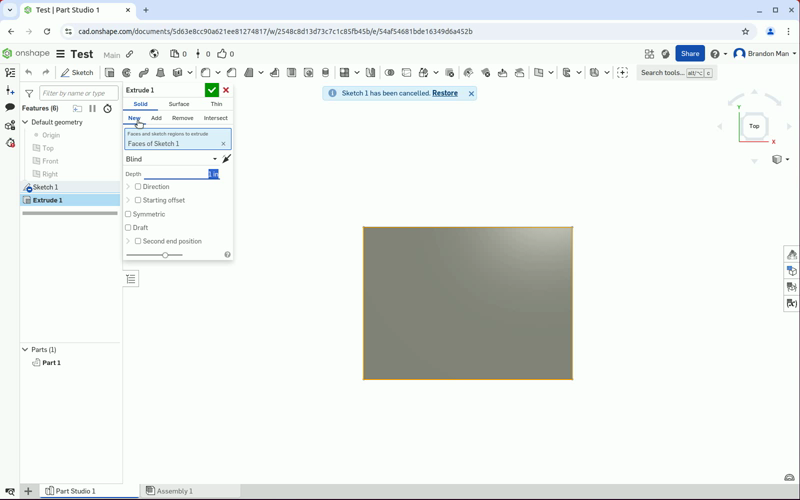
text(9.628)
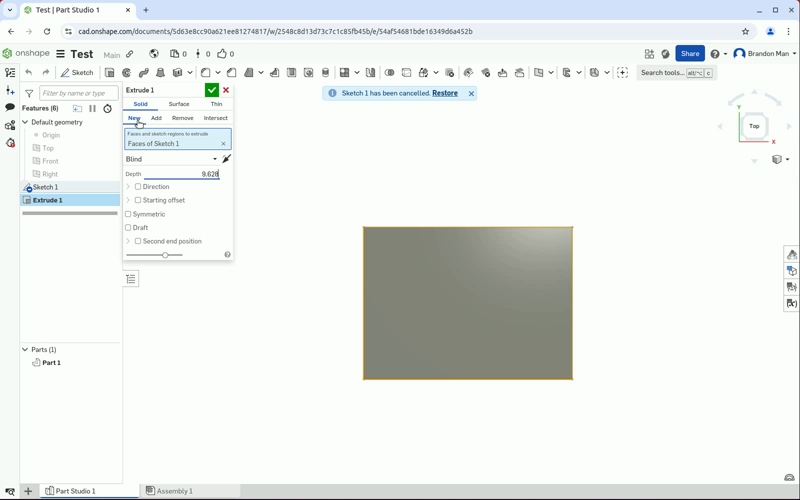
key(enter)
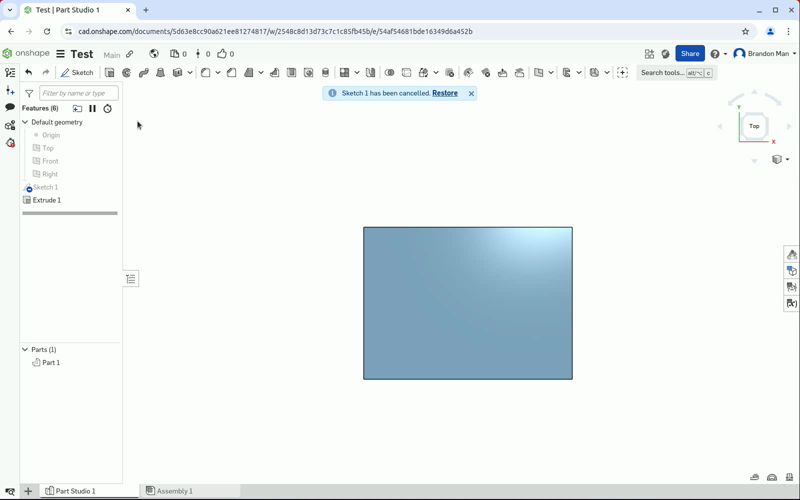
key(shift+h)
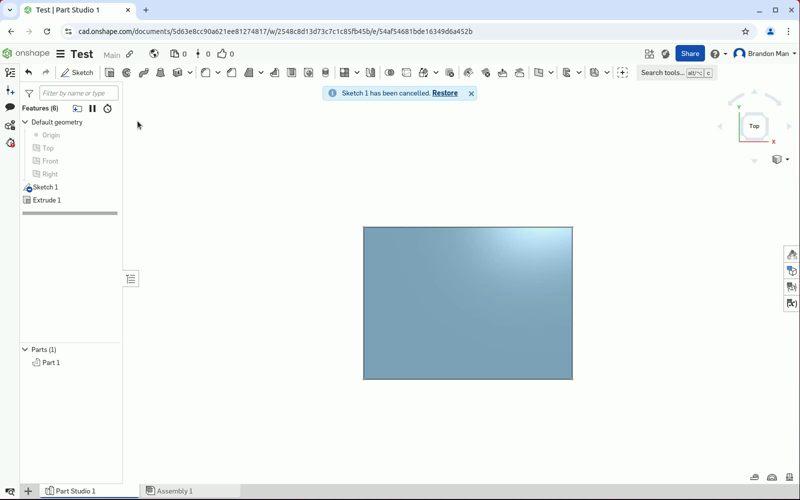
key(shift+h)
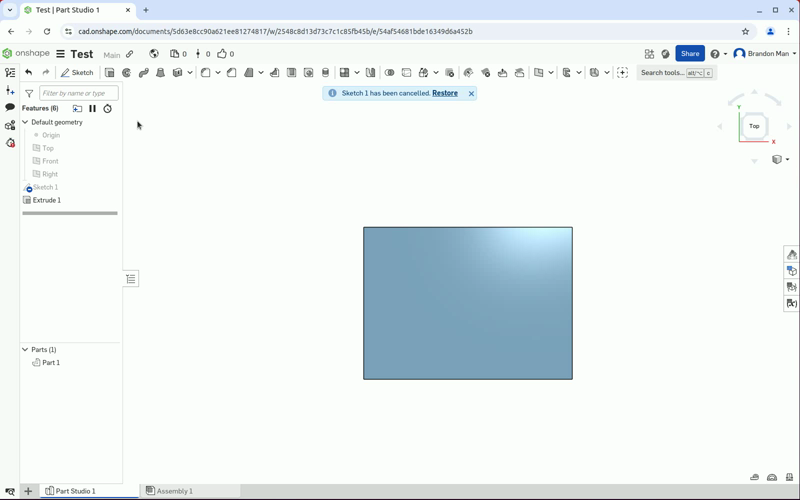
mouse_move(73, 189)
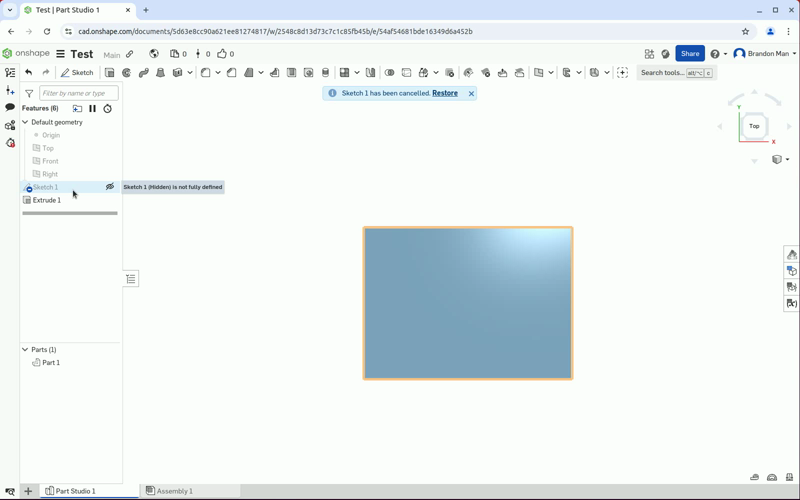
click(73, 189)
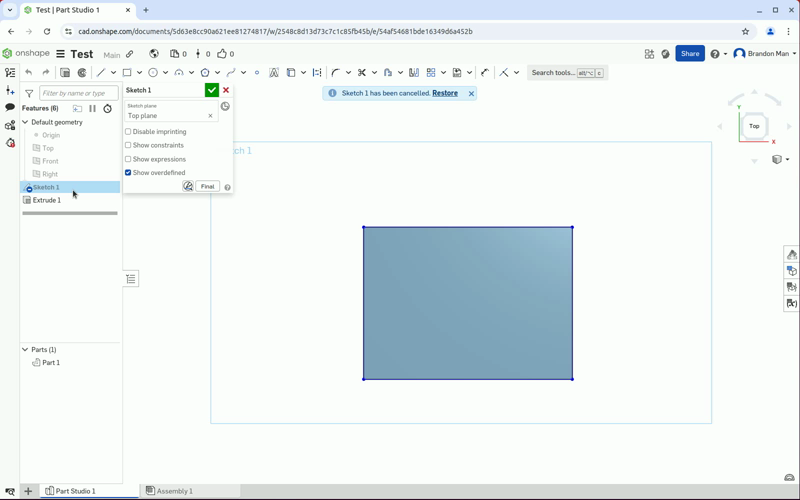
mouse_move(229, 92)
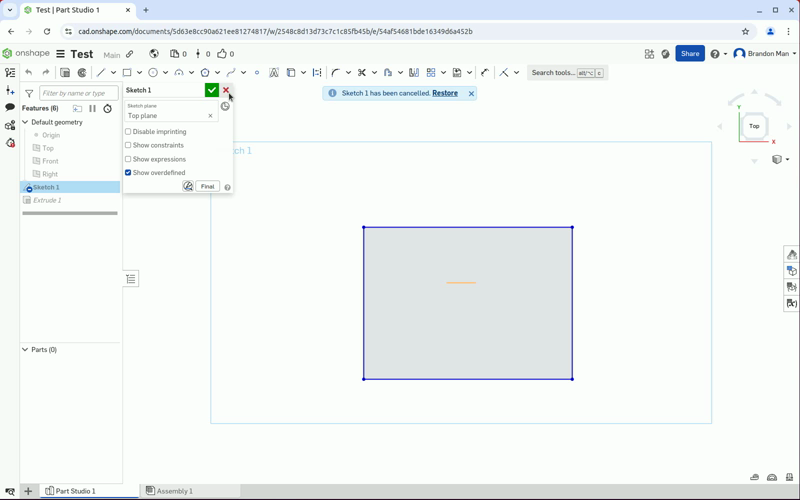
click(229, 92)
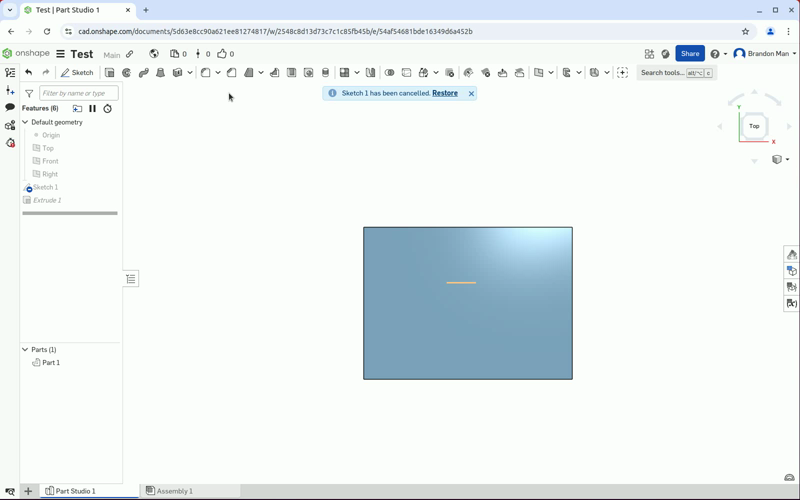
mouse_move(541, 75)
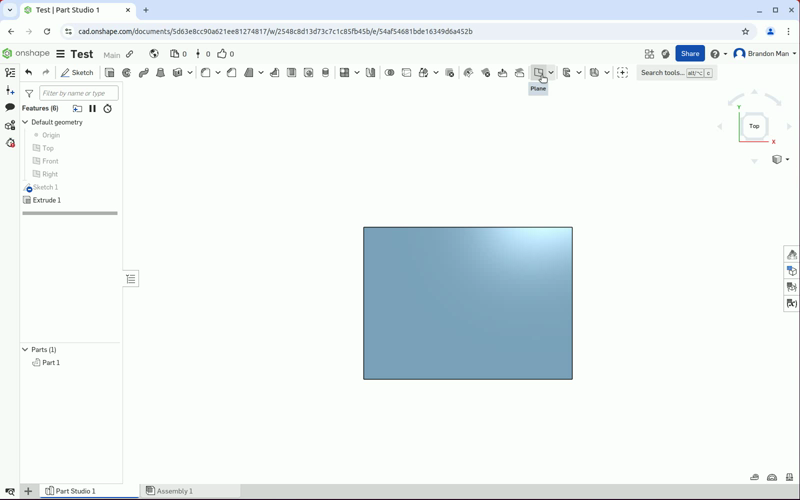
click(541, 75)
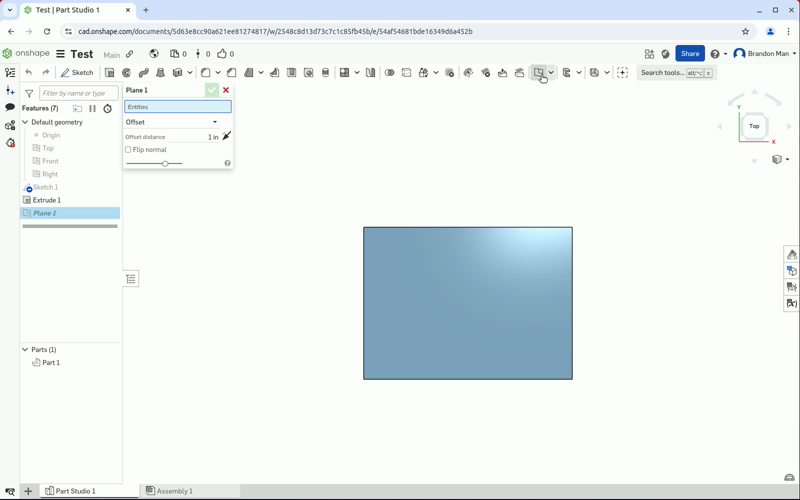
mouse_move(73, 150)
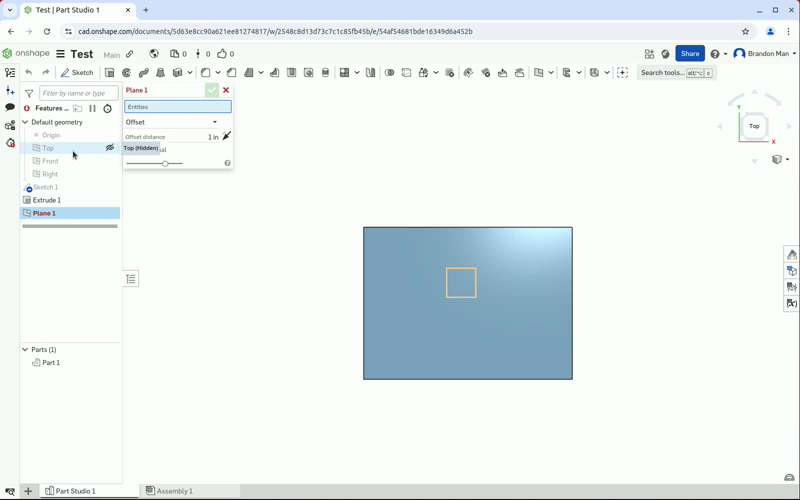
click(73, 150)
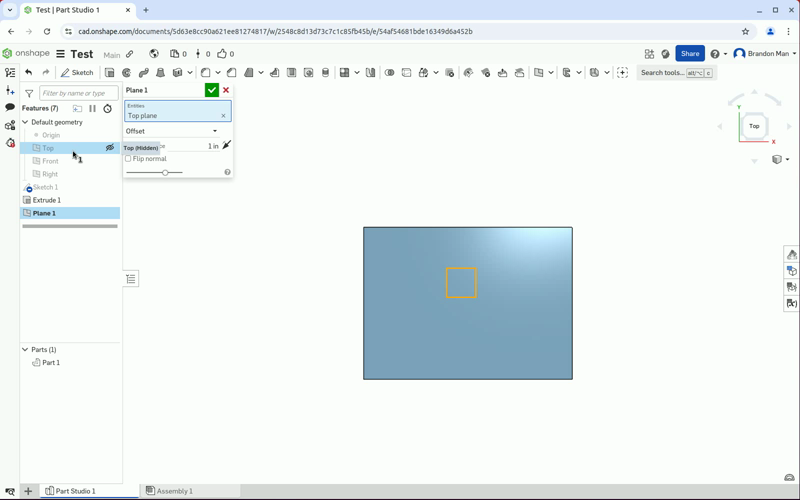
key(tab, 2)
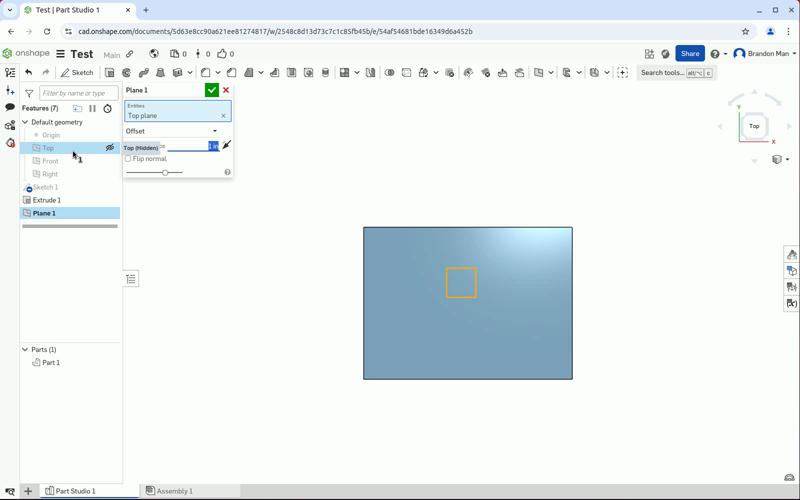
text(9.613)
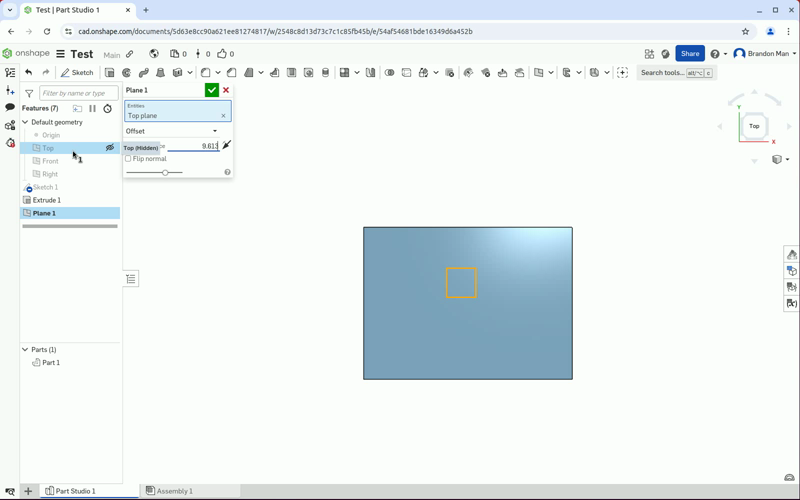
key(enter, 2)
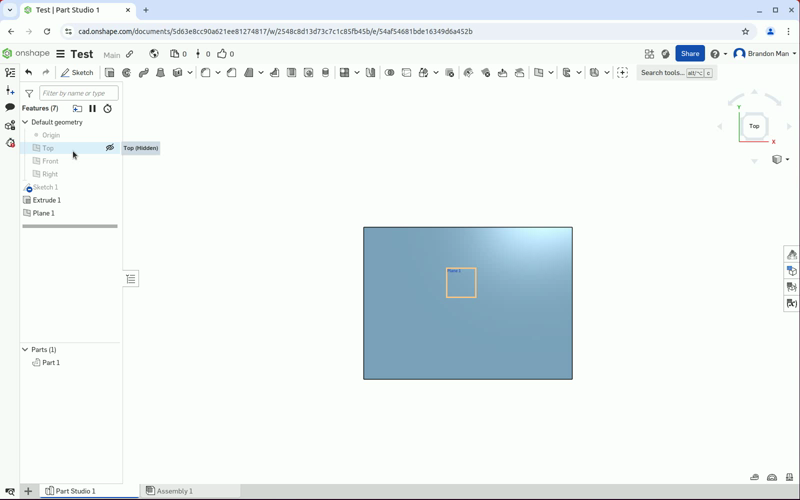
key(shift+s)
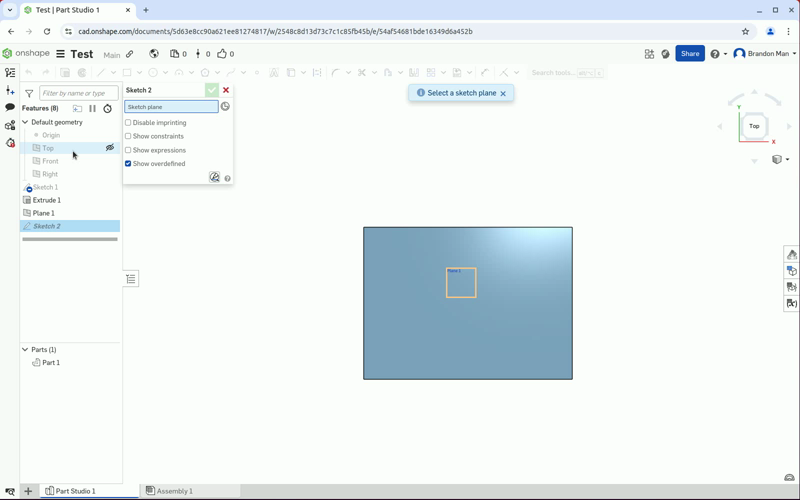
mouse_move(73, 215)
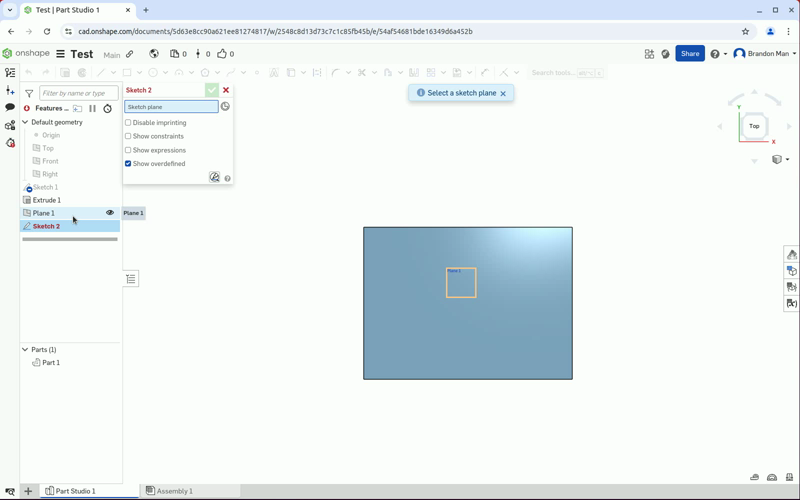
click(73, 215)
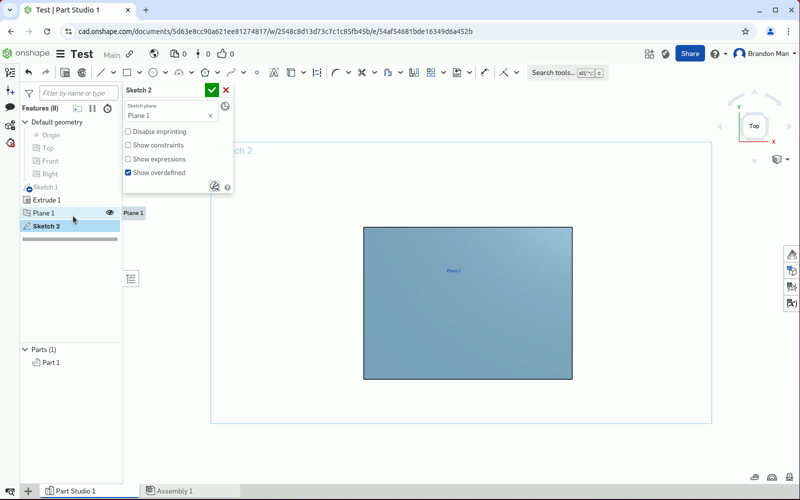
mouse_move(73, 352)
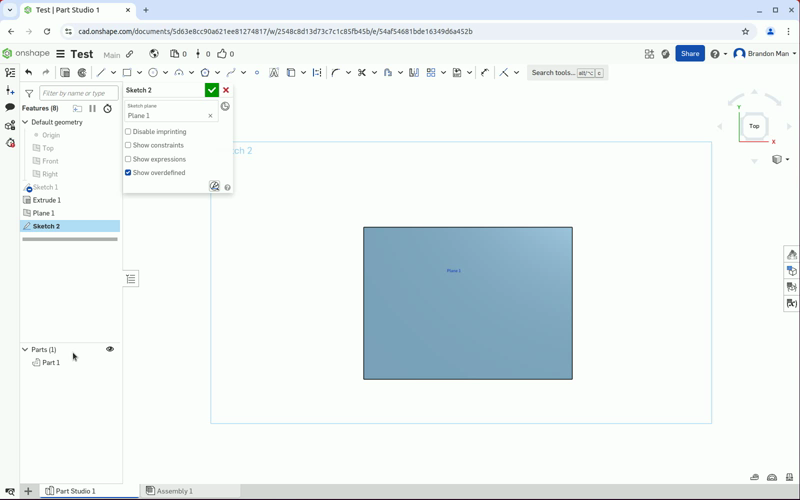
key(y)
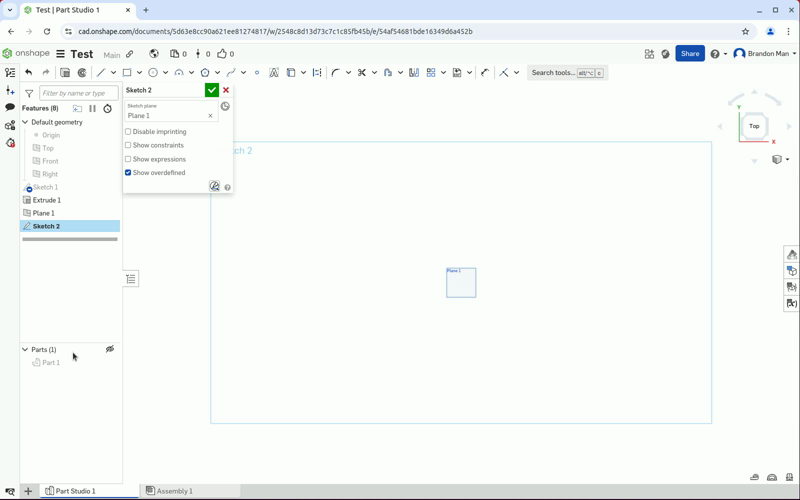
key(l)
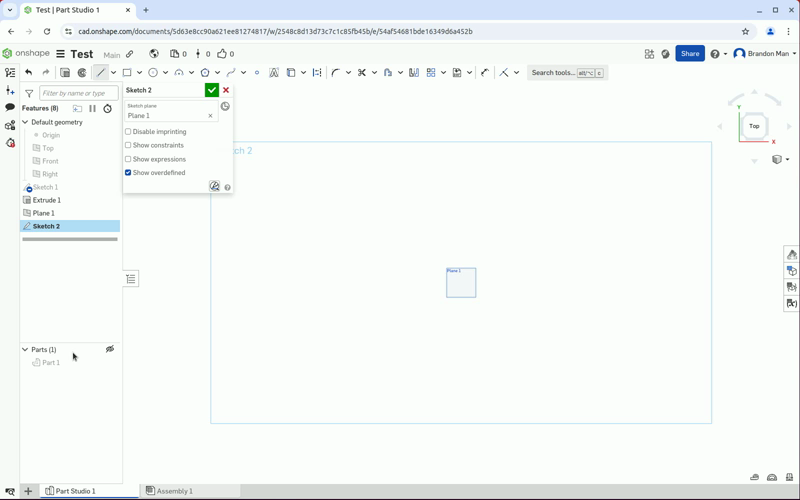
key_down(shift)
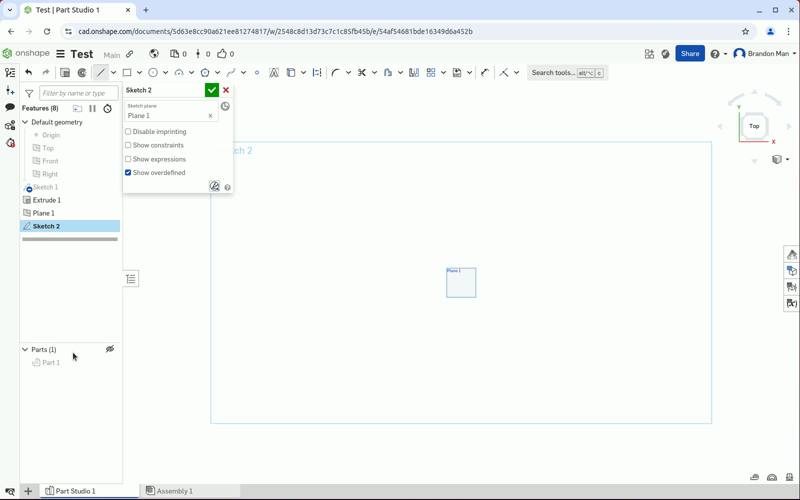
mouse_move(363, 379)
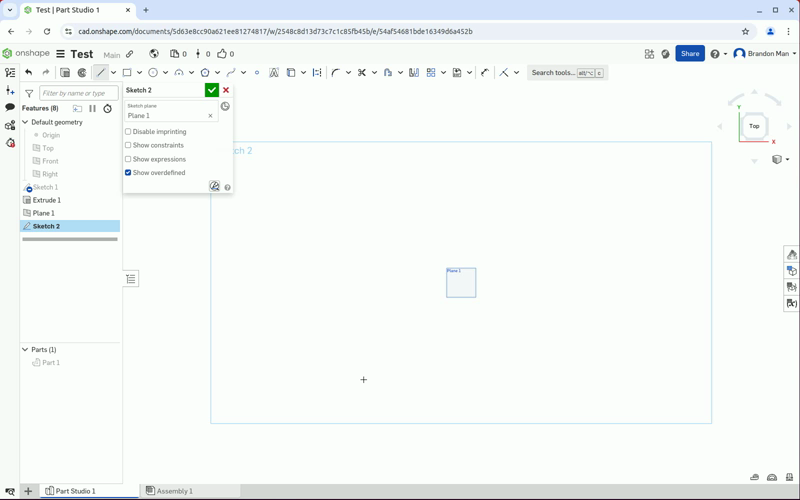
click(363, 379)
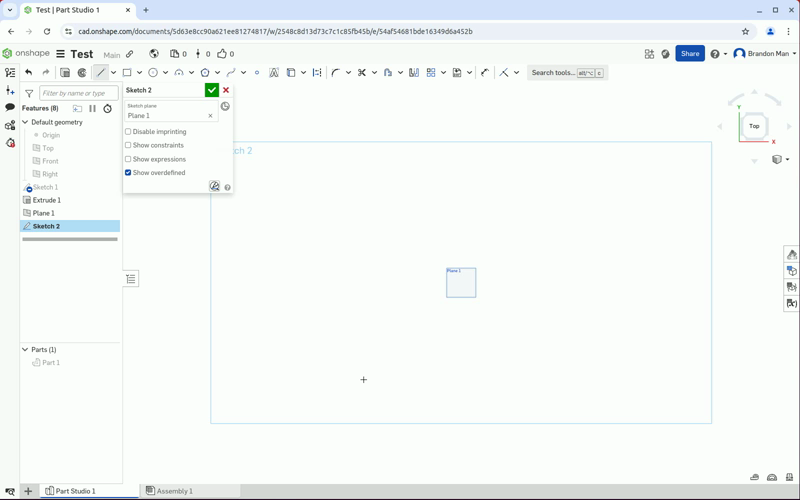
key_up(shift)
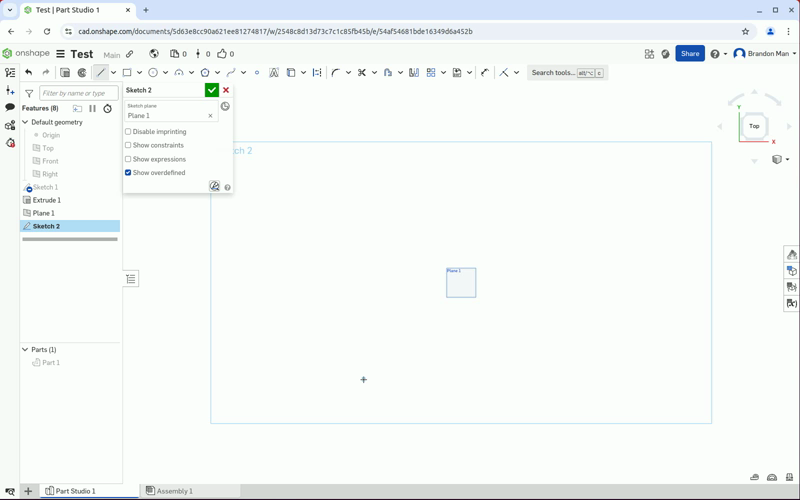
key_down(shift)
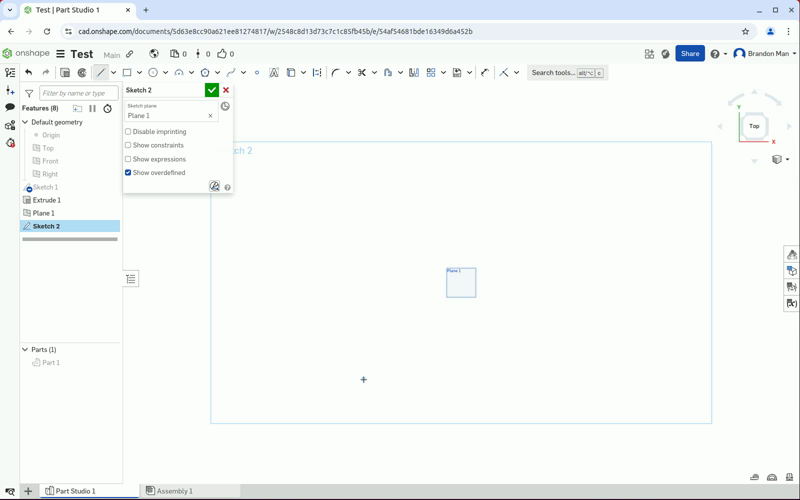
mouse_move(433, 379)
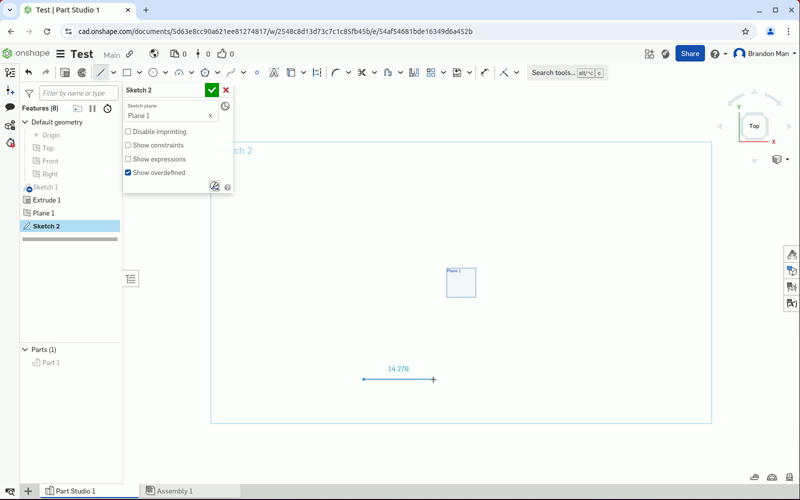
click(433, 379)
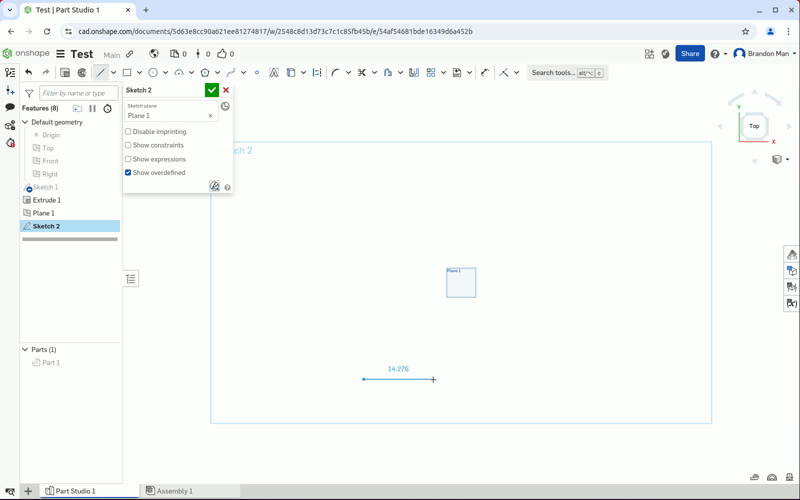
key_up(shift)
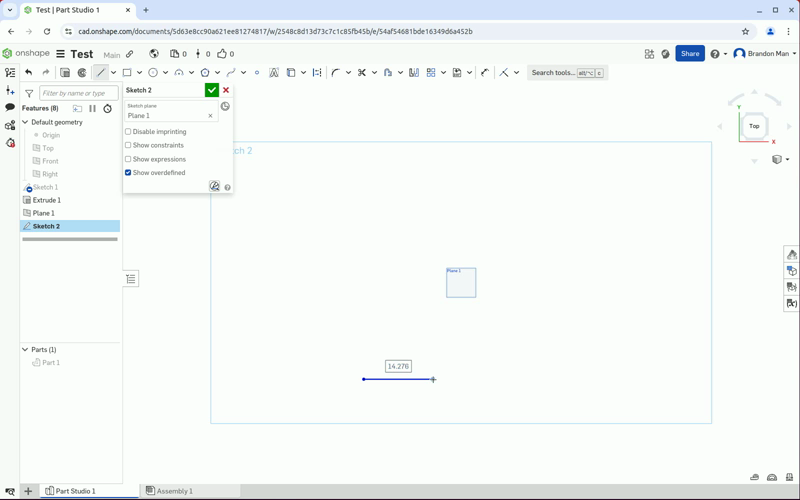
key_down(shift)
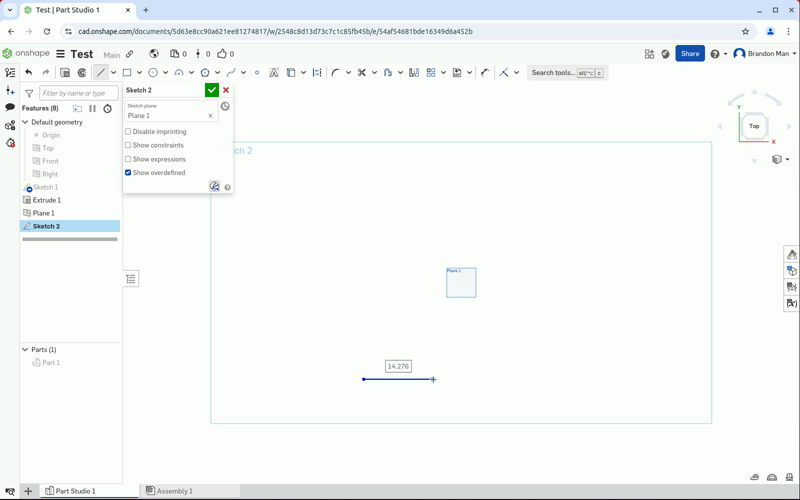
mouse_move(363, 228)
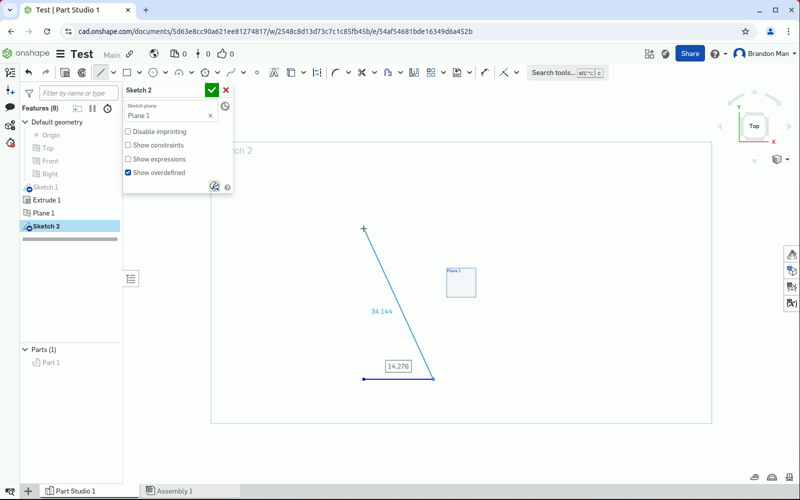
click(363, 228)
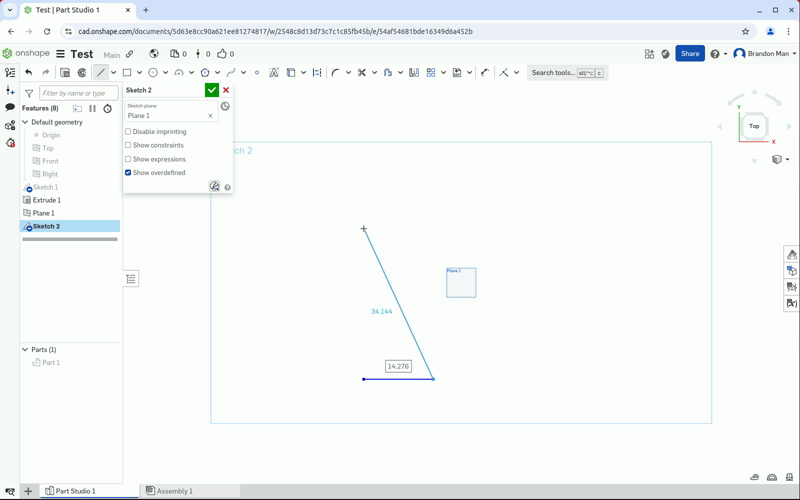
key_up(shift)
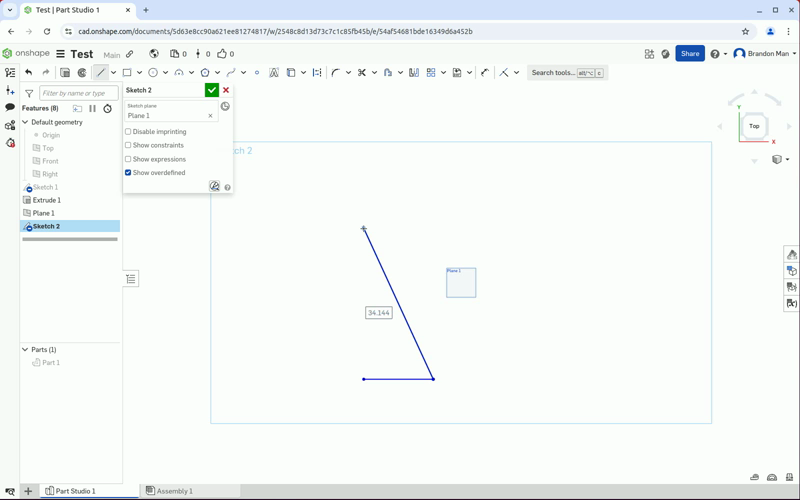
key_down(shift)
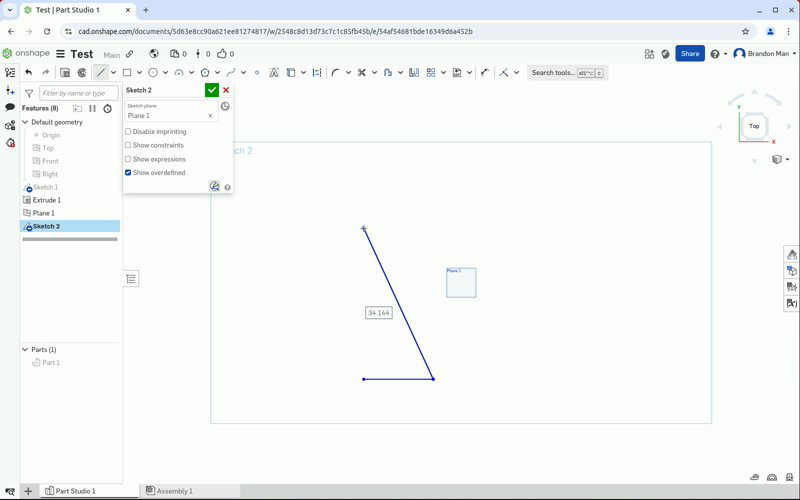
mouse_move(363, 379)
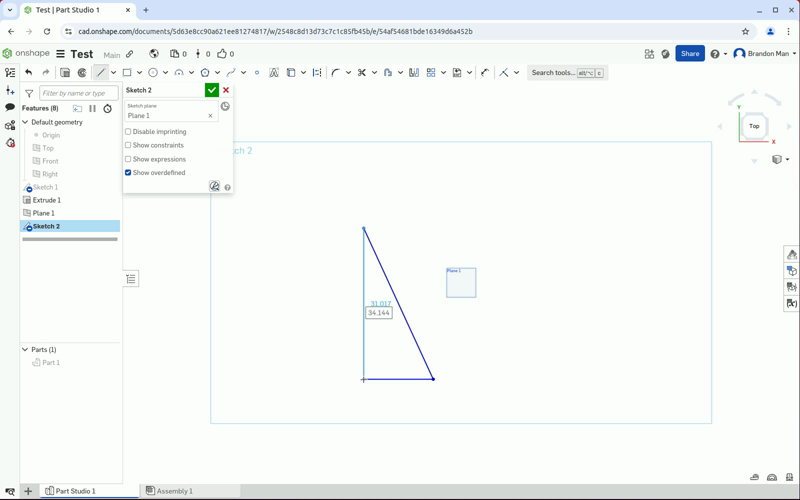
key_up(shift)
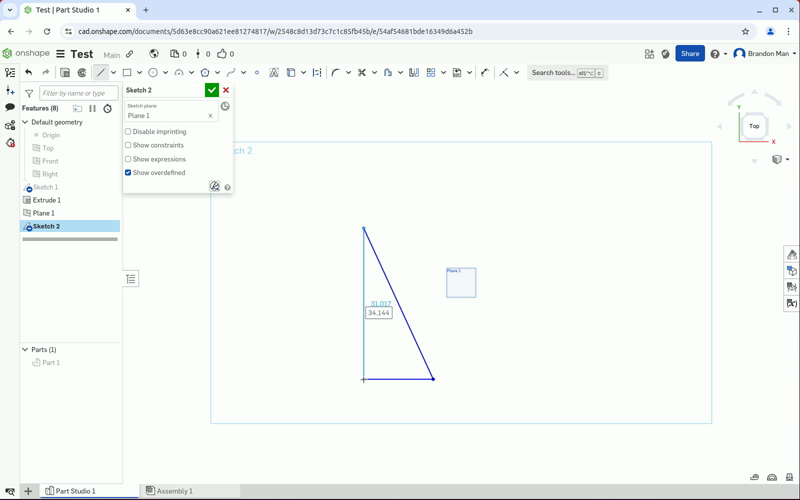
click(363, 379)
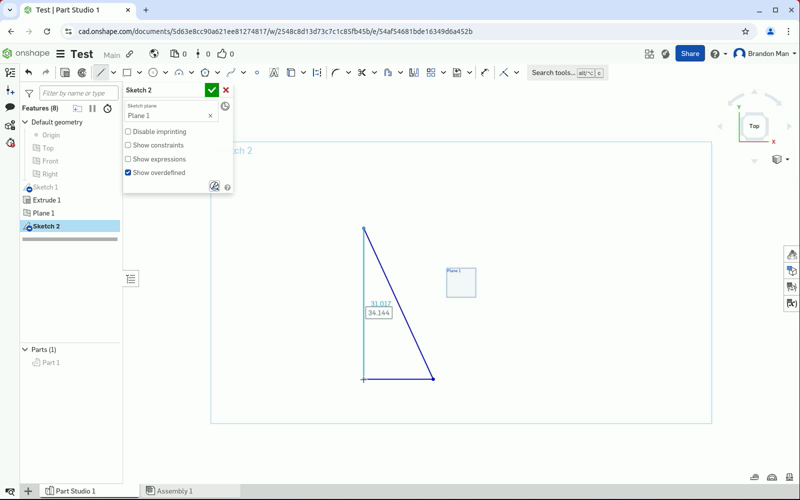
key(esc)
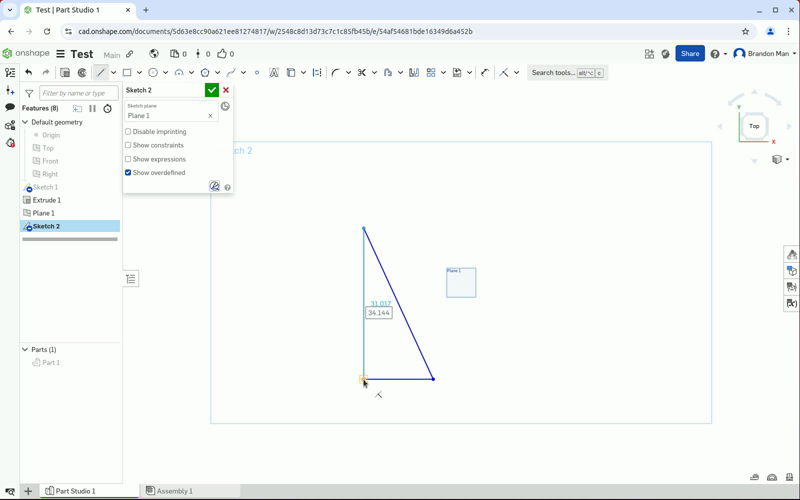
mouse_move(379, 282)
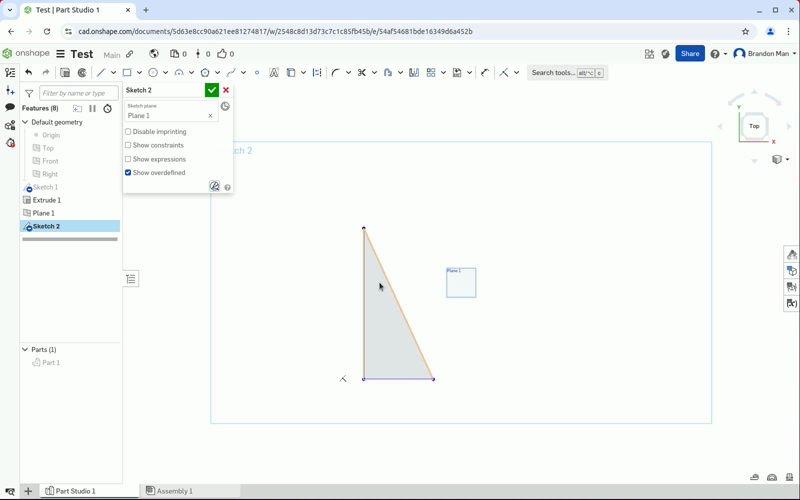
click(379, 282)
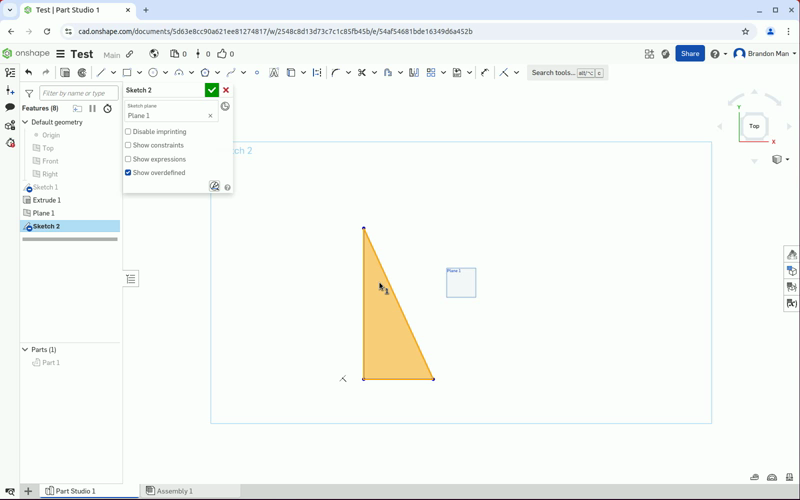
mouse_move(73, 352)
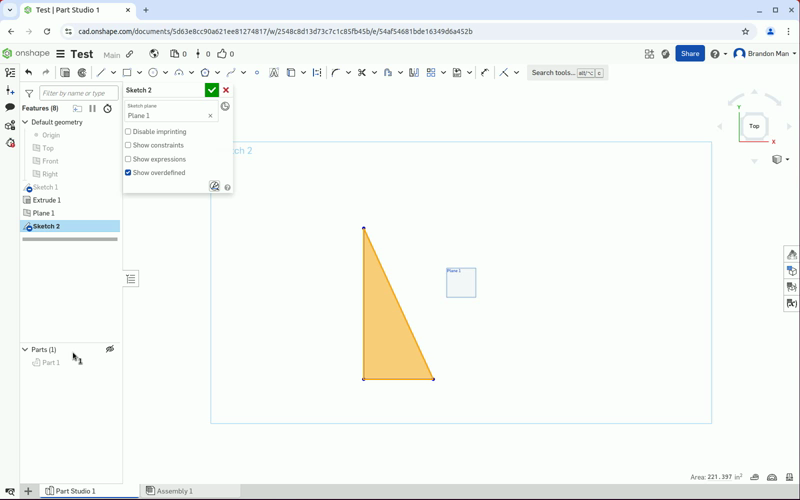
key(shift+y)
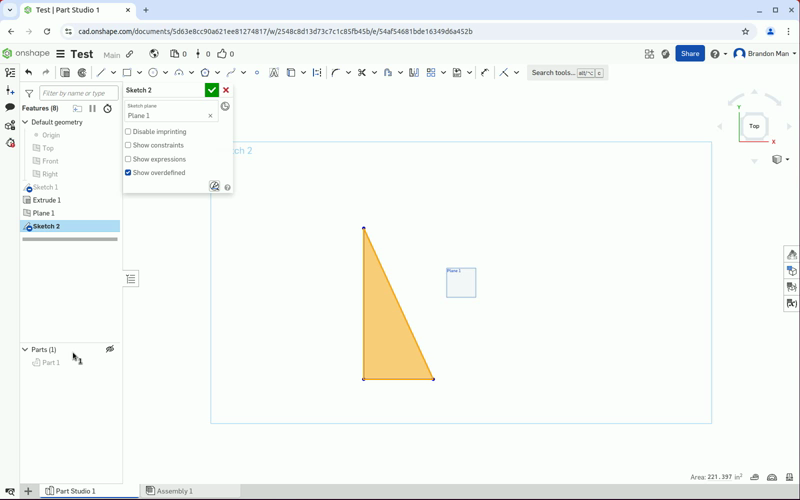
key(shift+e)
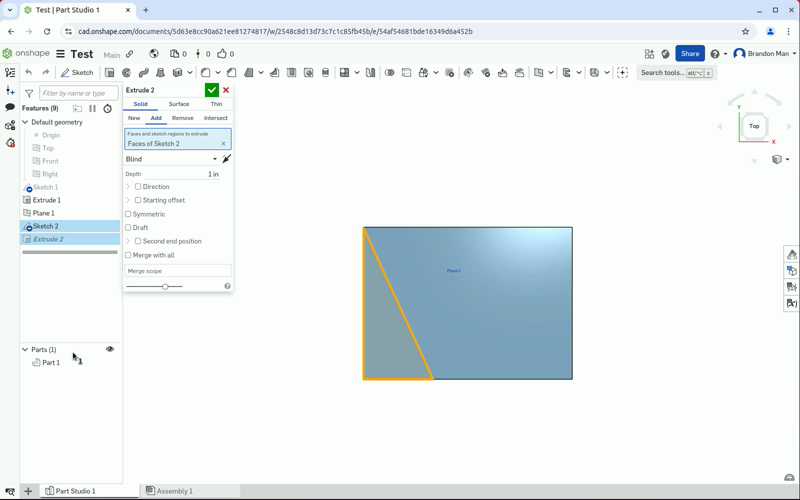
mouse_move(143, 106)
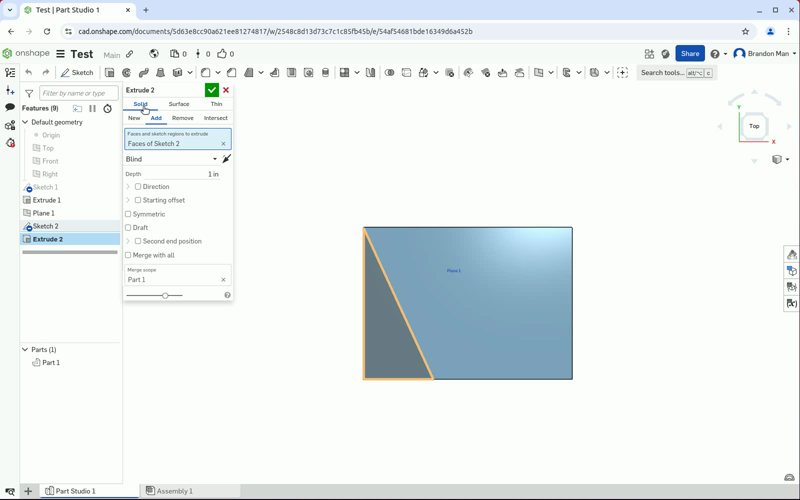
click(143, 106)
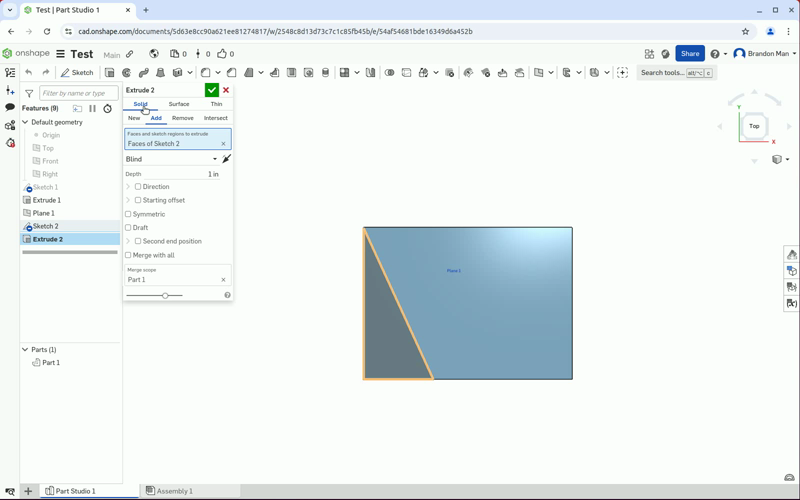
mouse_move(137, 120)
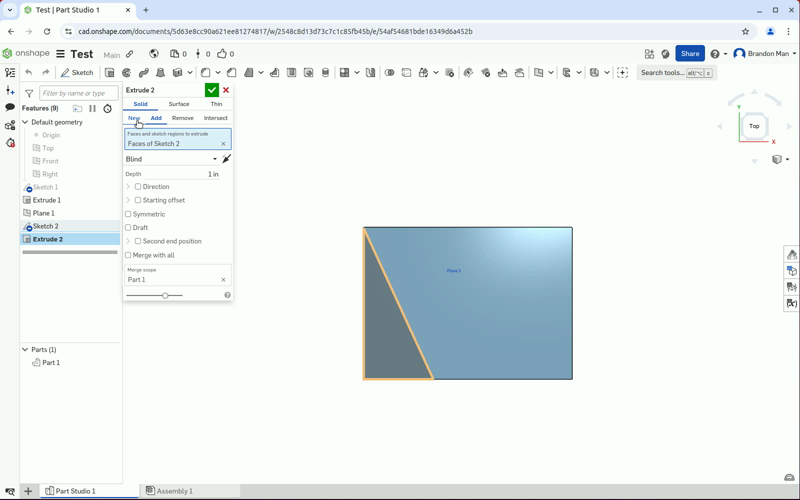
click(137, 120)
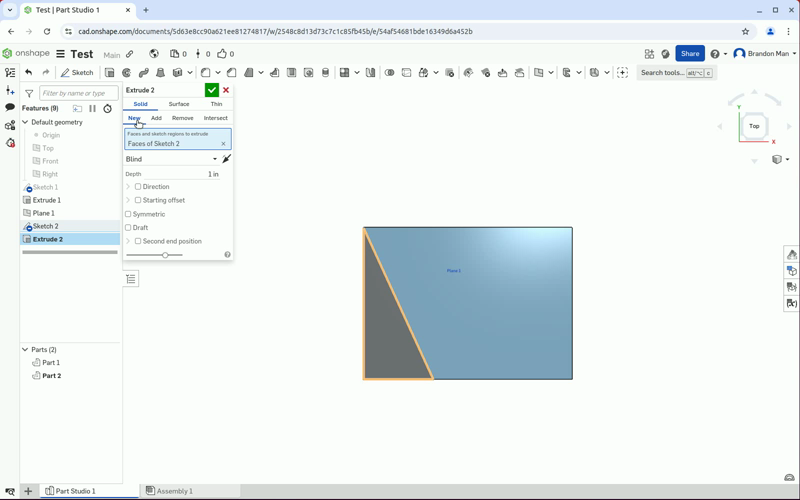
key(tab, 4)
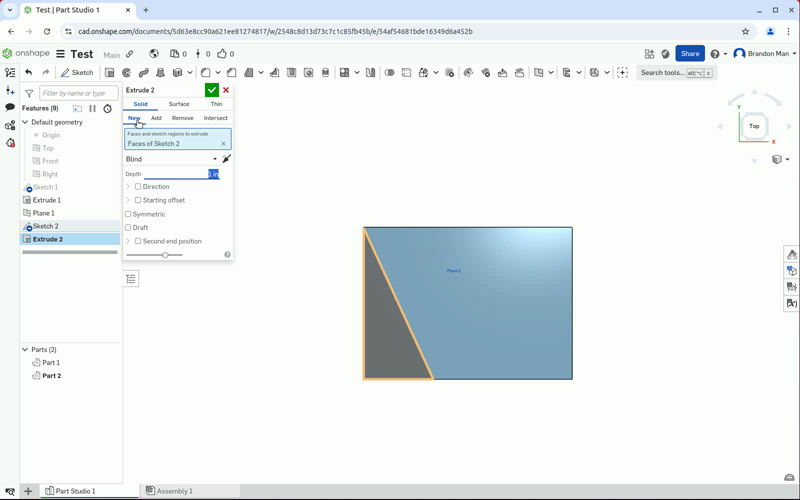
text(9.628)
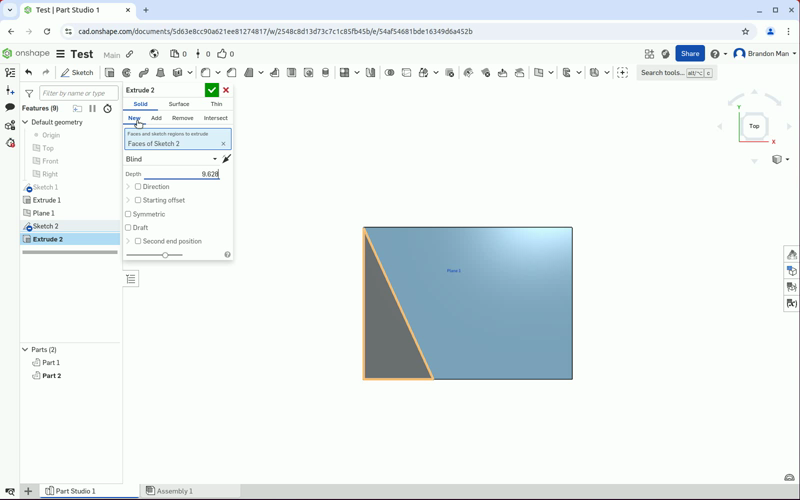
key(enter)
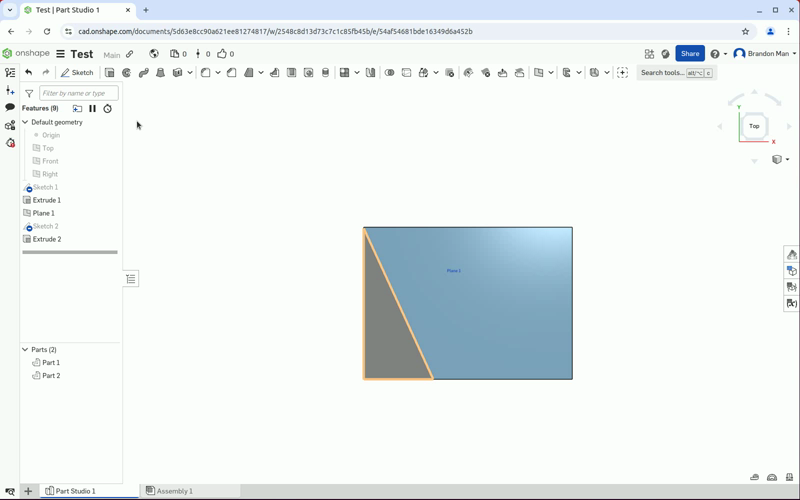
key(shift+h)
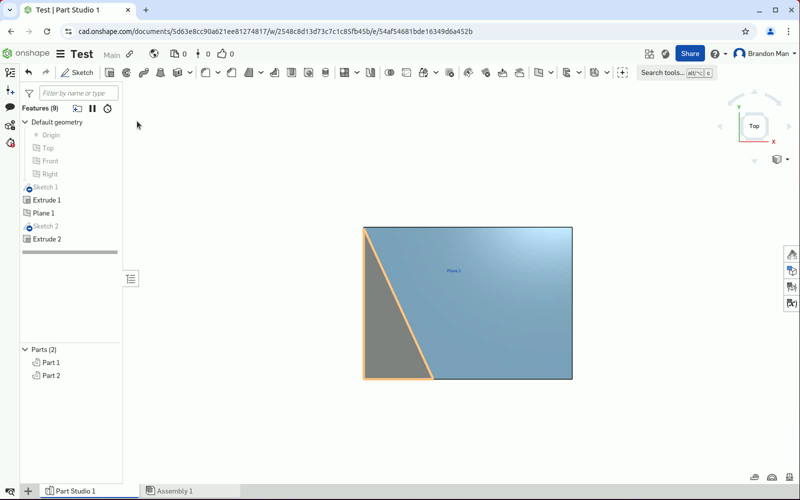
key(shift+h)
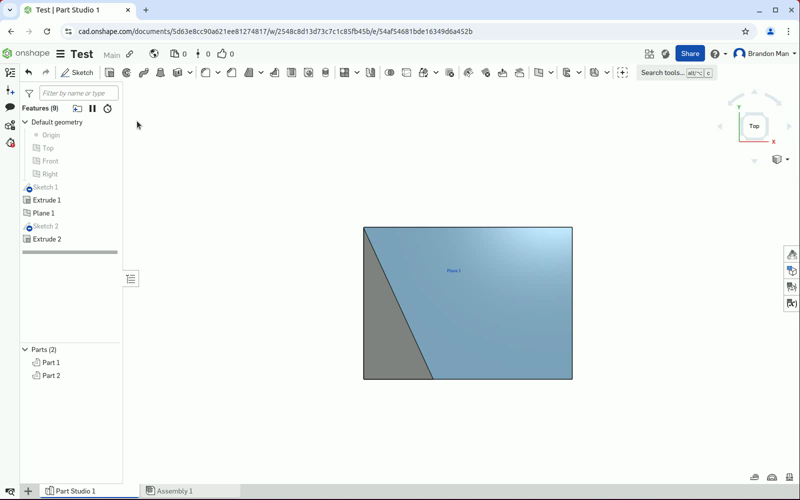
mouse_move(73, 189)
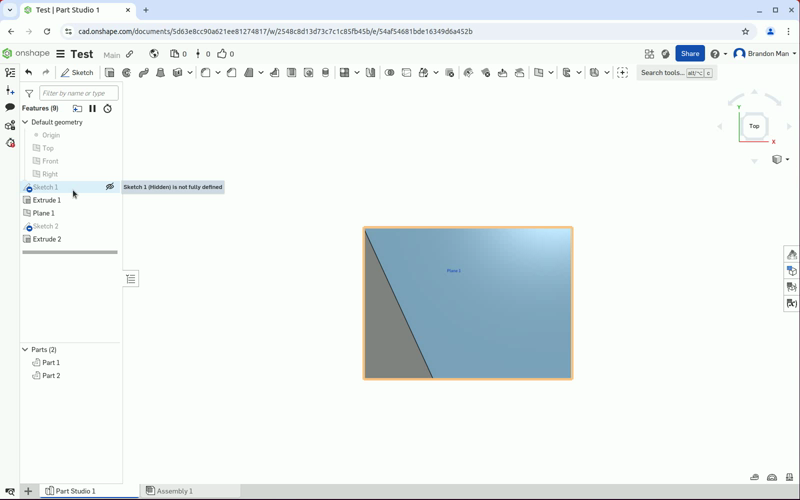
click(73, 189)
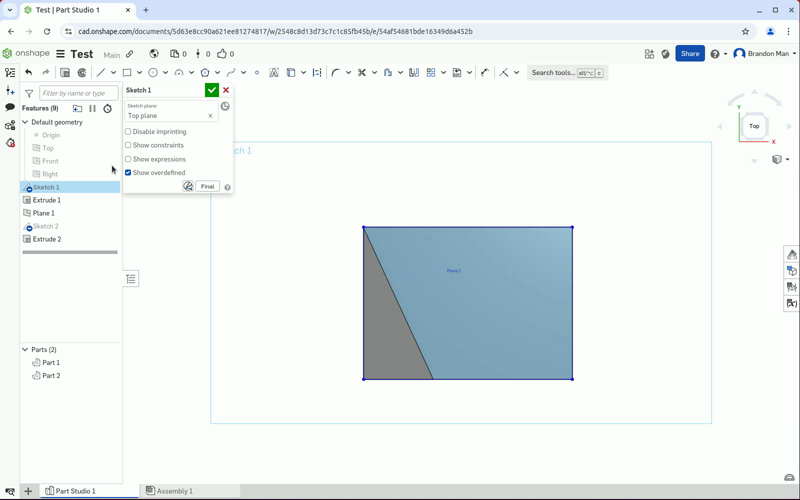
mouse_move(229, 92)
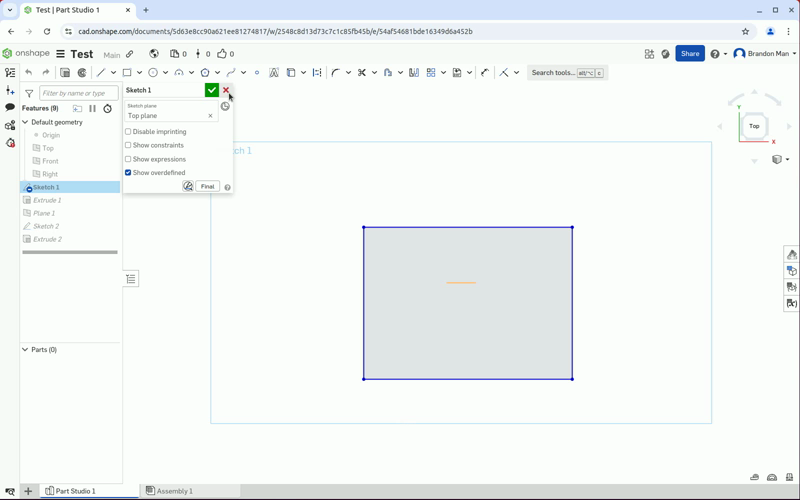
click(229, 92)
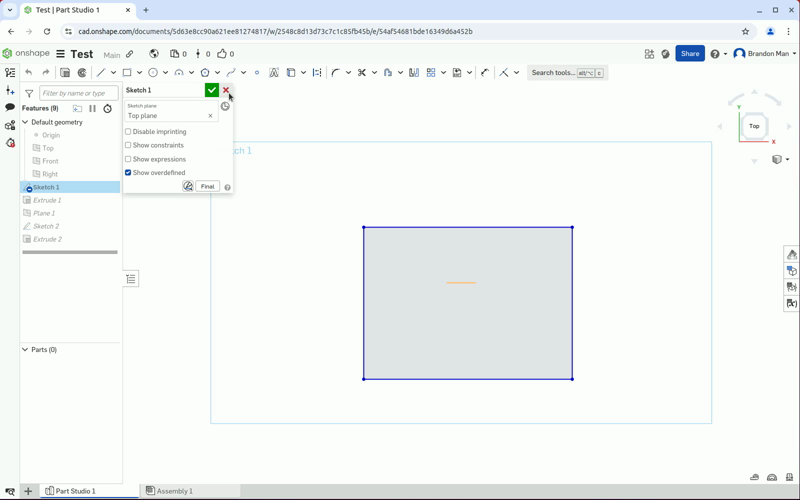
key(shift+s)
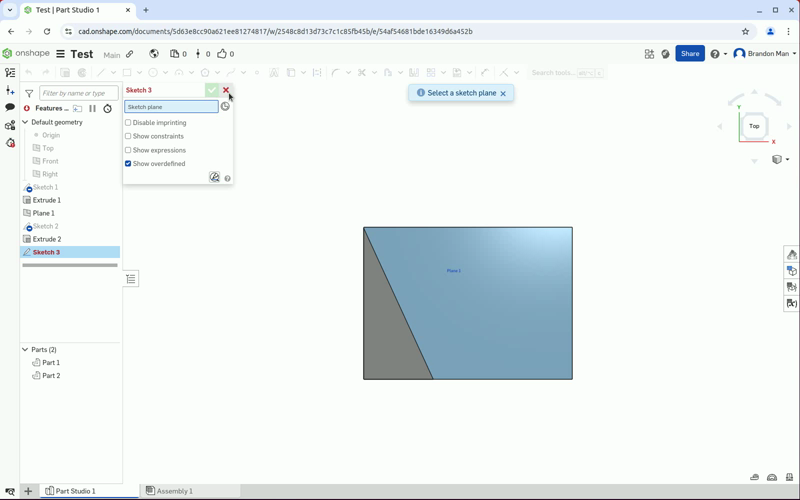
mouse_move(73, 215)
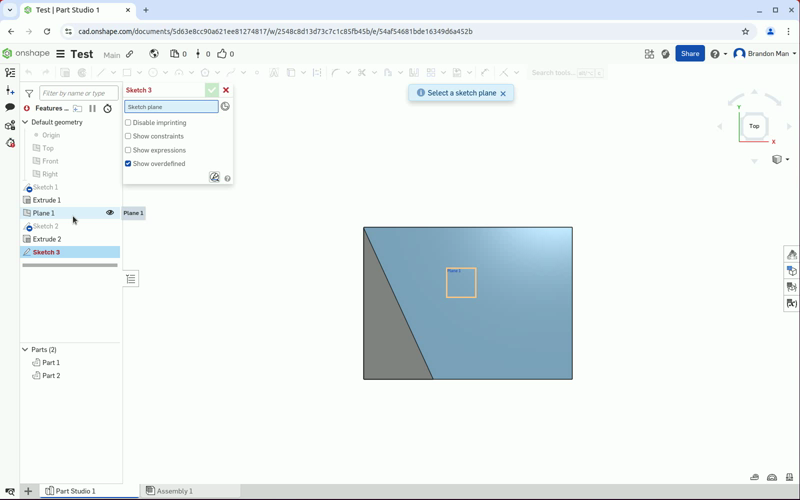
click(73, 215)
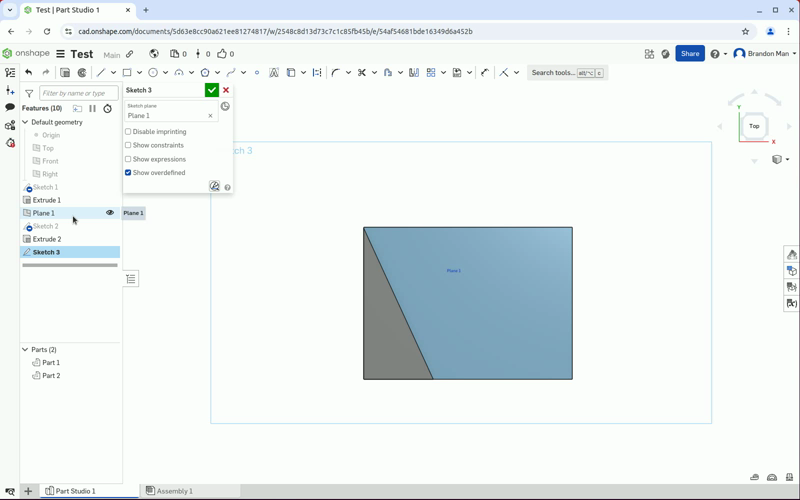
mouse_move(73, 352)
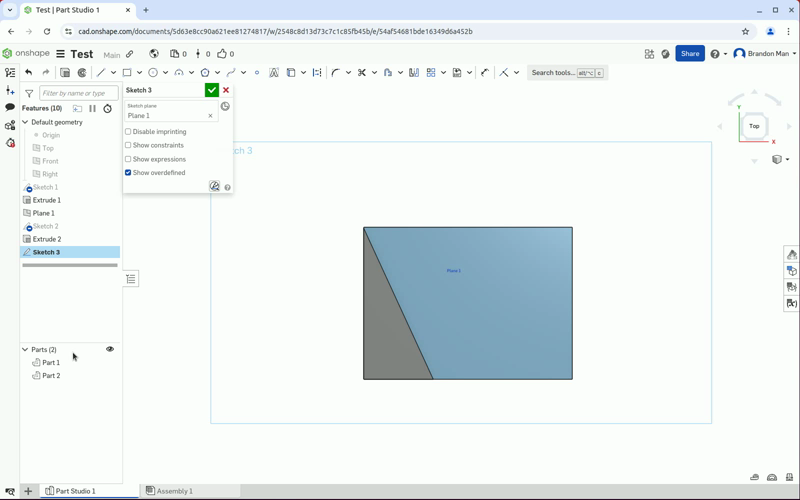
key(y)
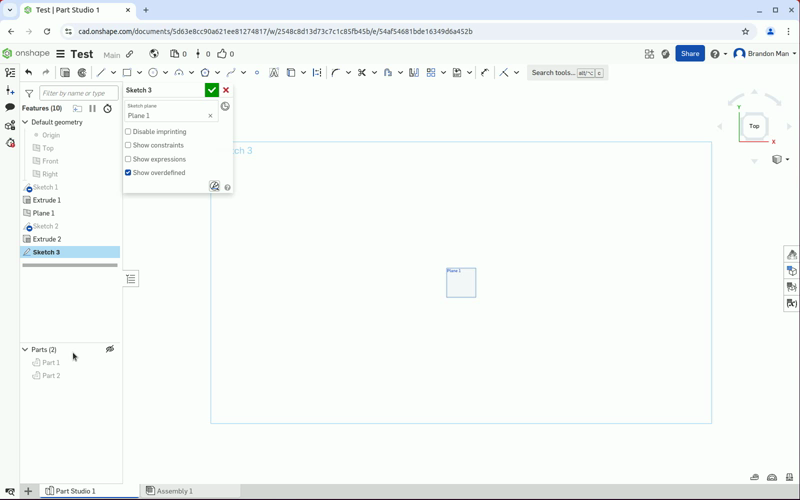
key(l)
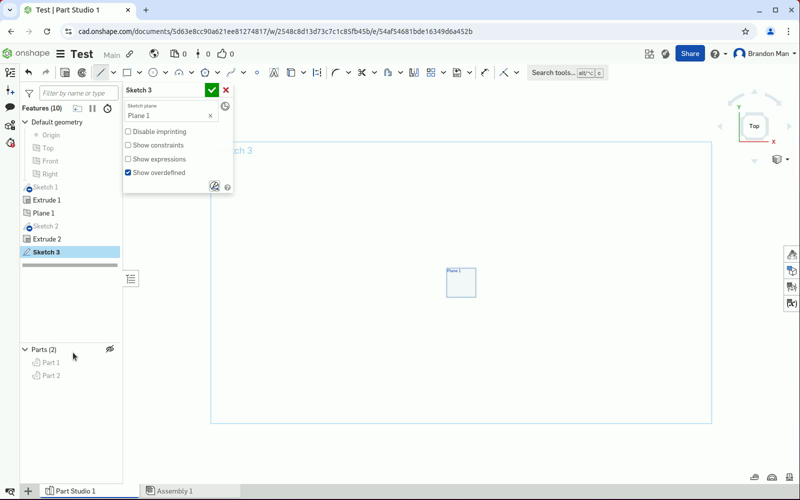
key_down(shift)
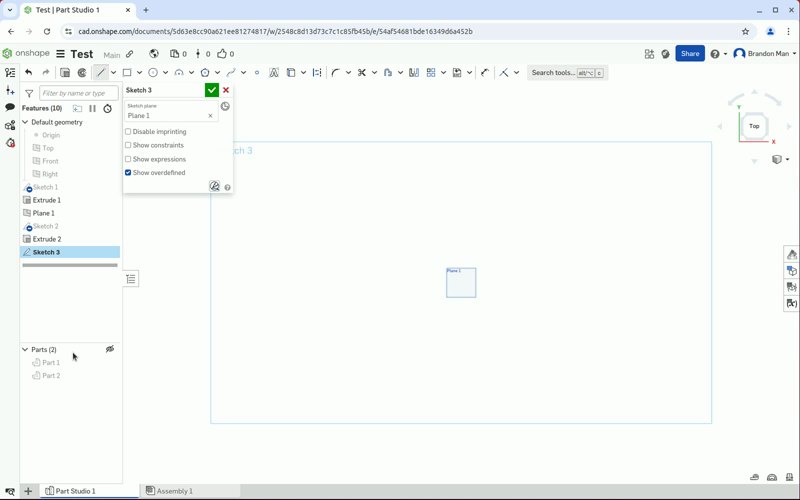
mouse_move(502, 379)
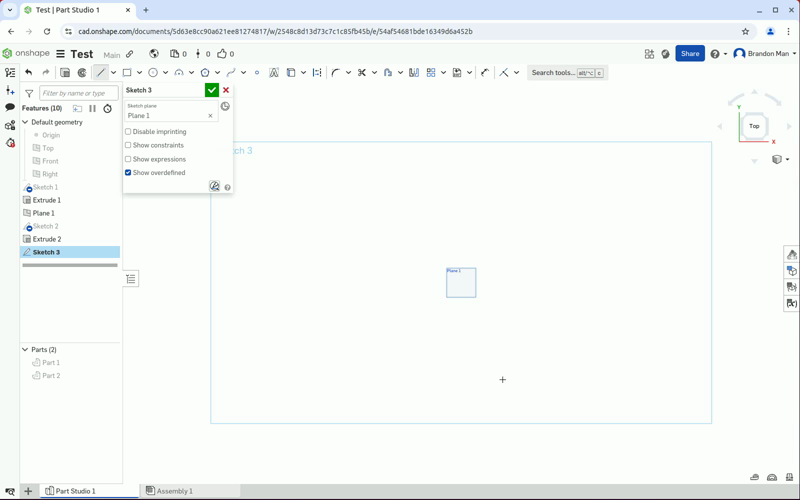
click(502, 379)
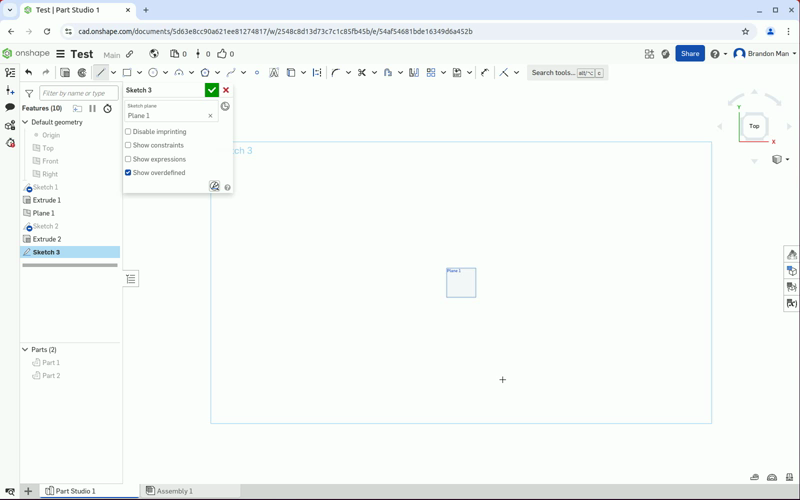
key_up(shift)
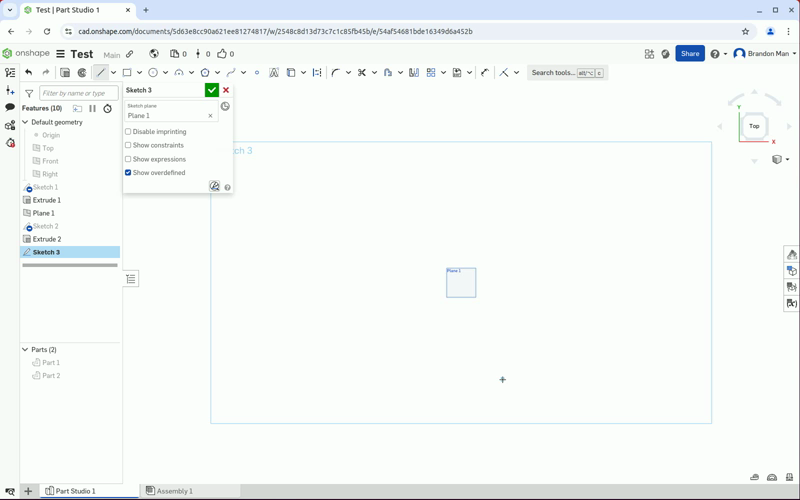
key_down(shift)
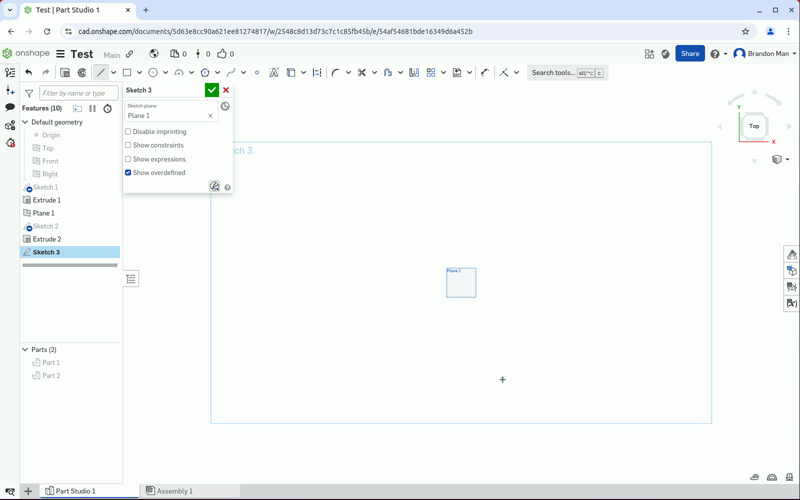
mouse_move(572, 379)
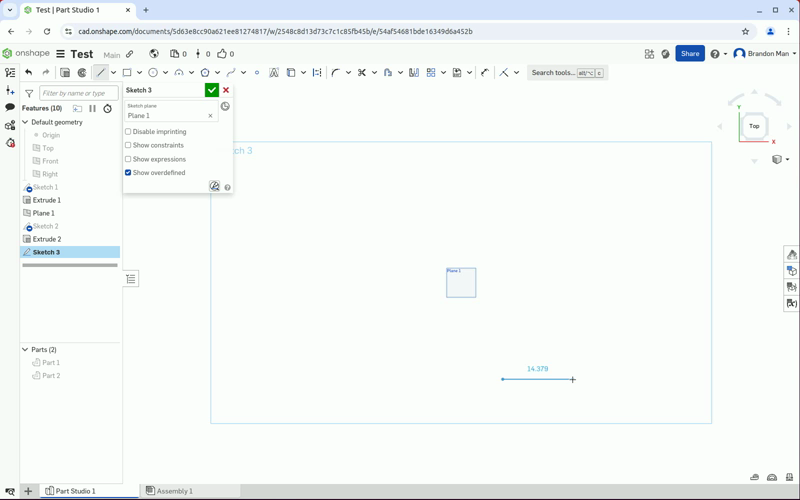
click(572, 379)
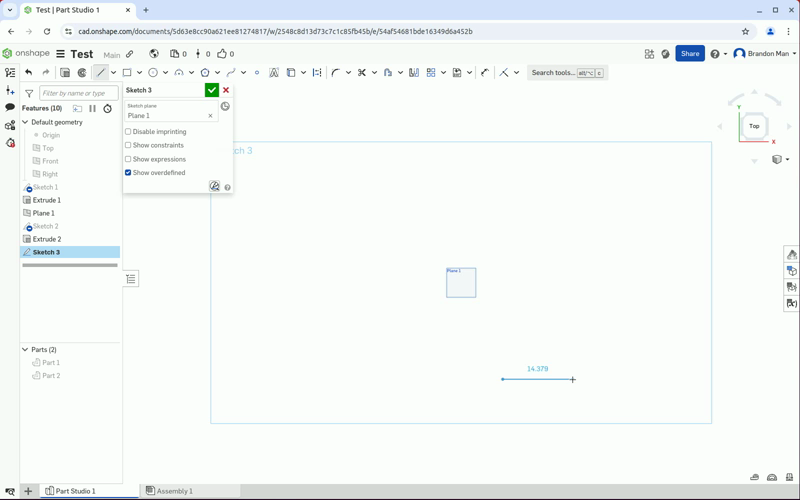
key_up(shift)
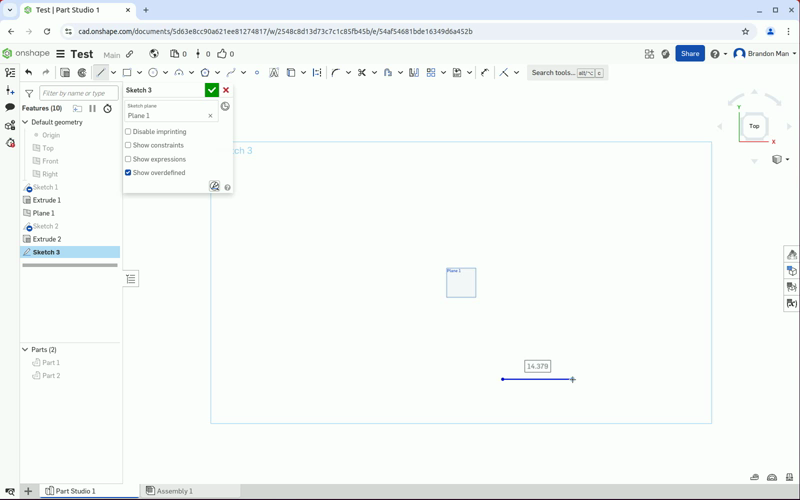
key_down(shift)
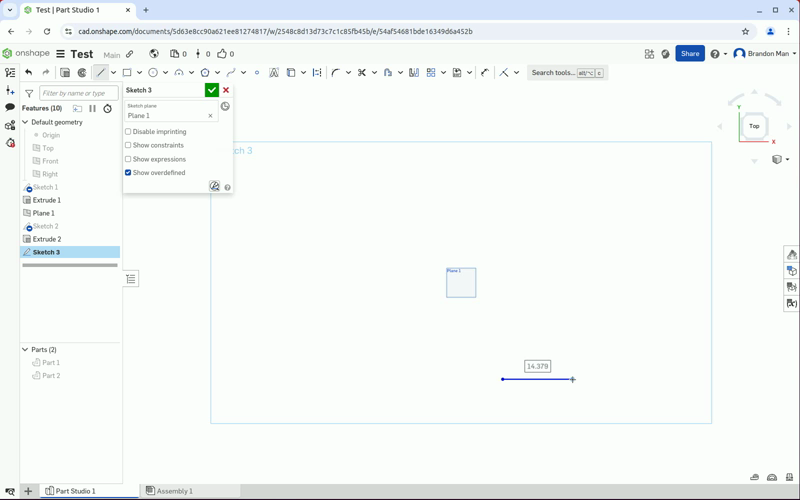
mouse_move(572, 228)
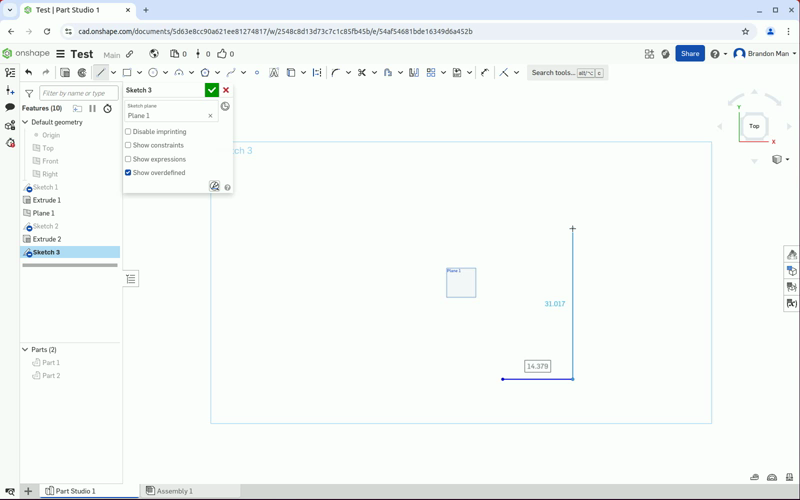
click(572, 228)
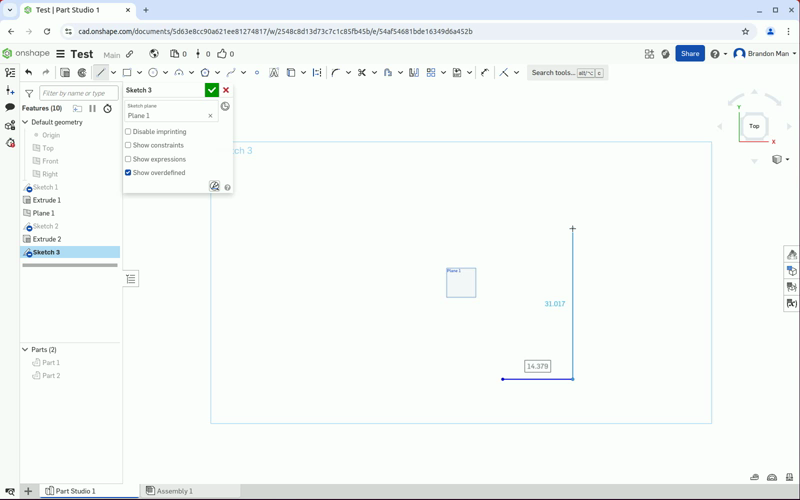
key_up(shift)
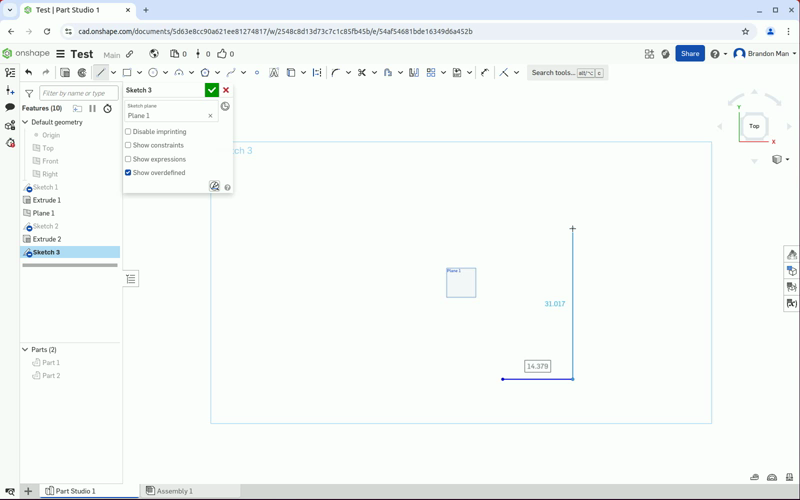
key_down(shift)
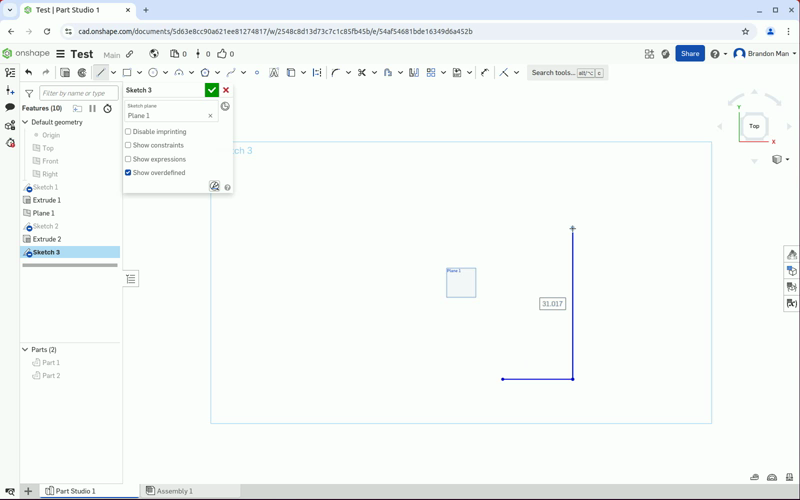
mouse_move(502, 379)
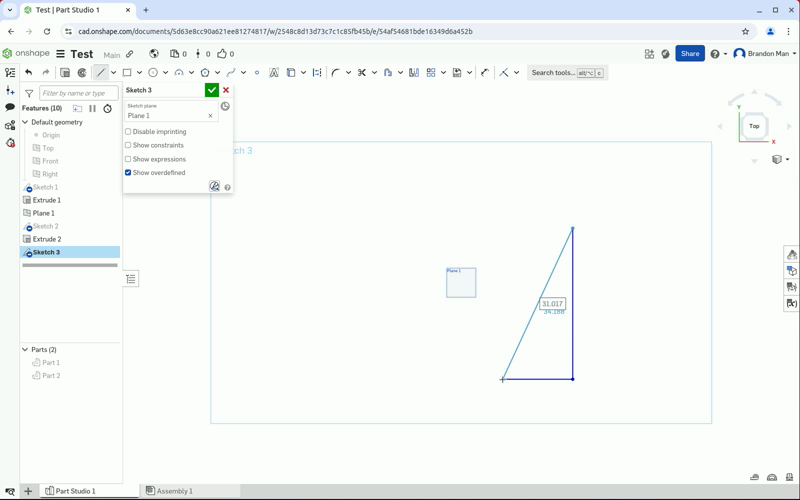
key_up(shift)
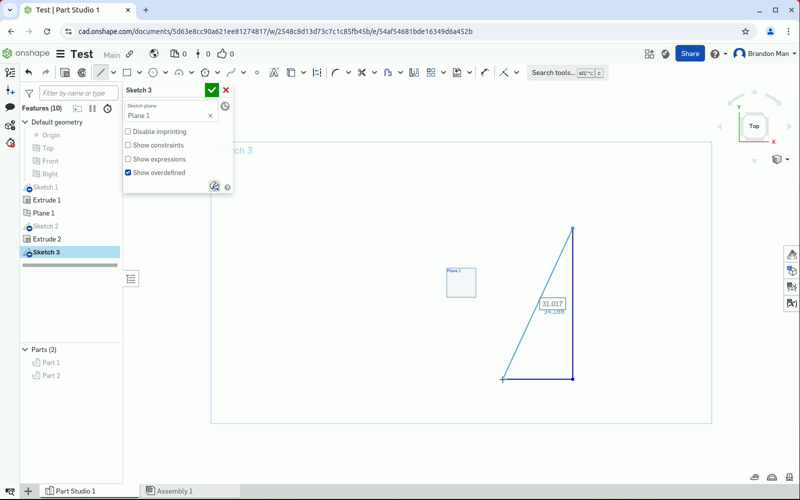
click(502, 379)
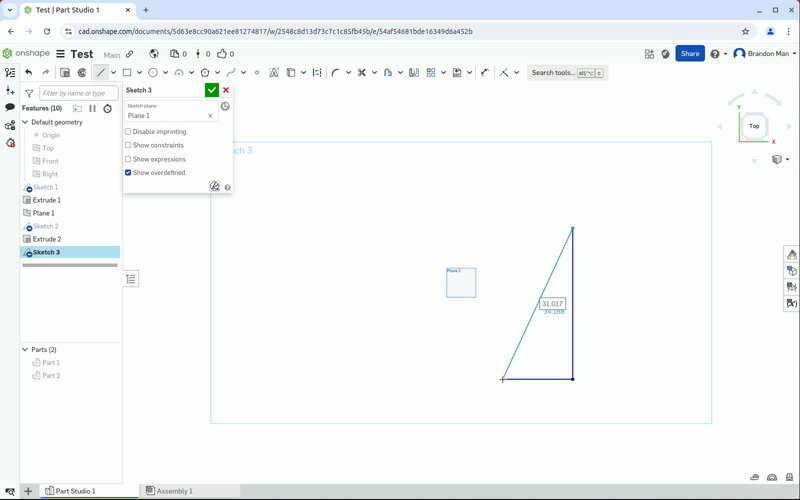
key(esc)
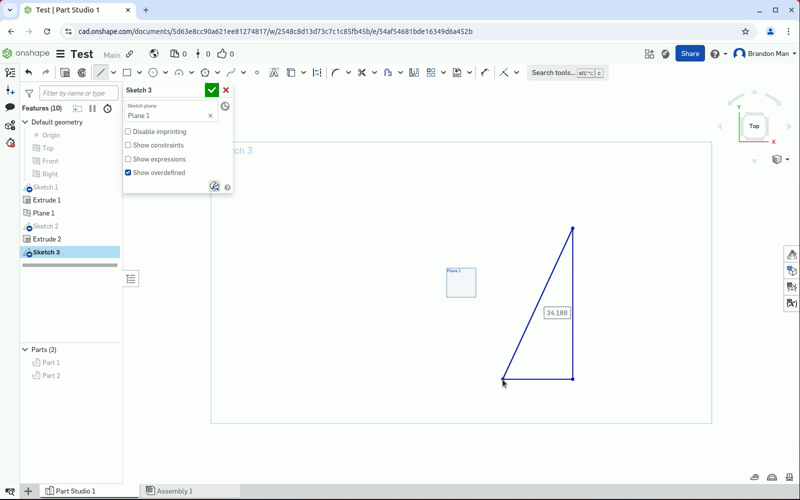
mouse_move(547, 336)
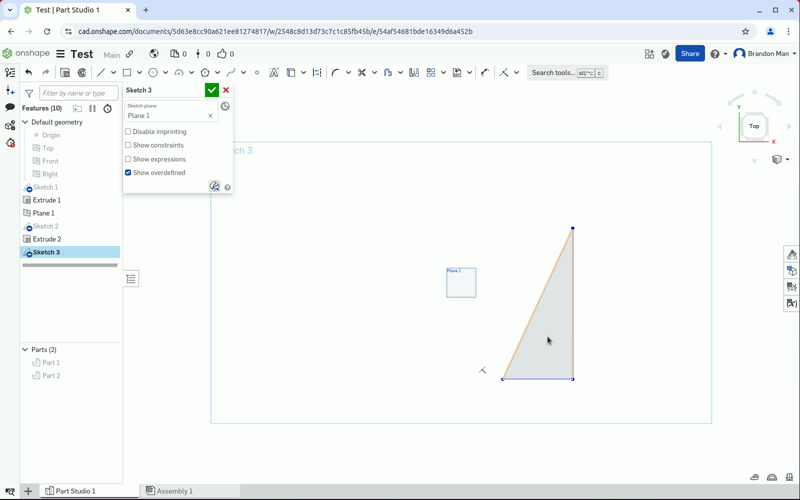
click(547, 336)
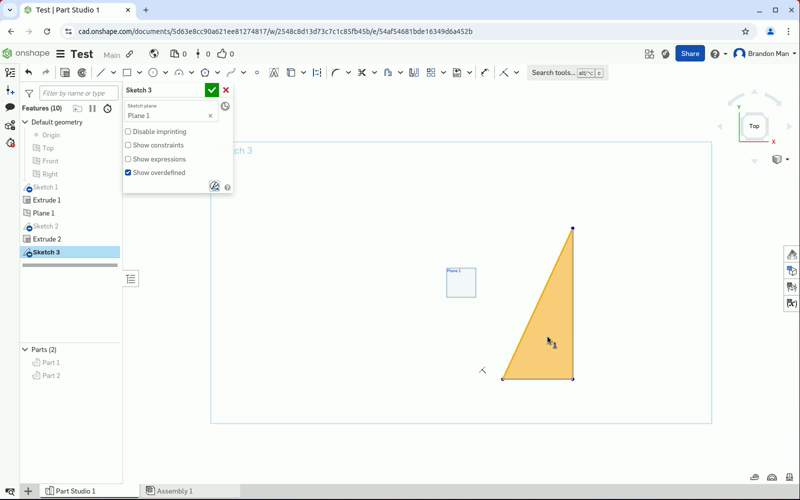
mouse_move(73, 352)
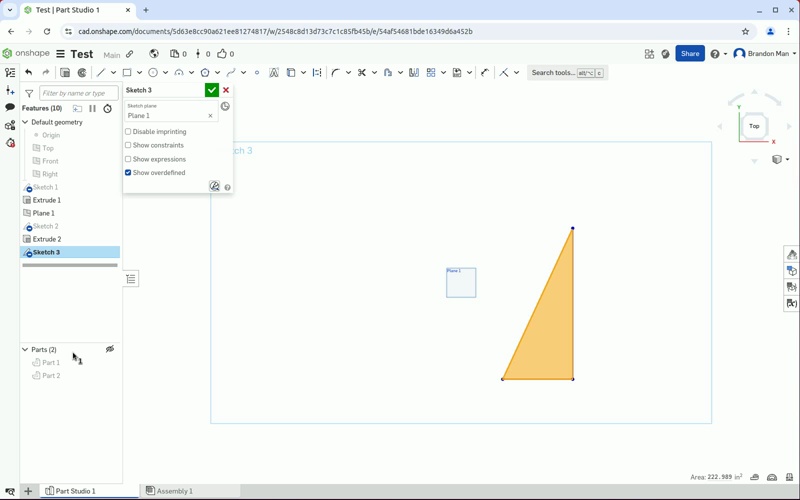
key(shift+y)
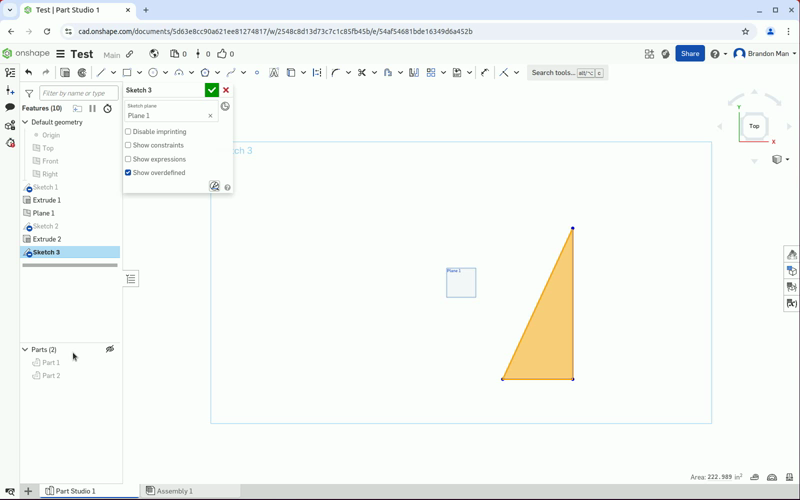
key(shift+e)
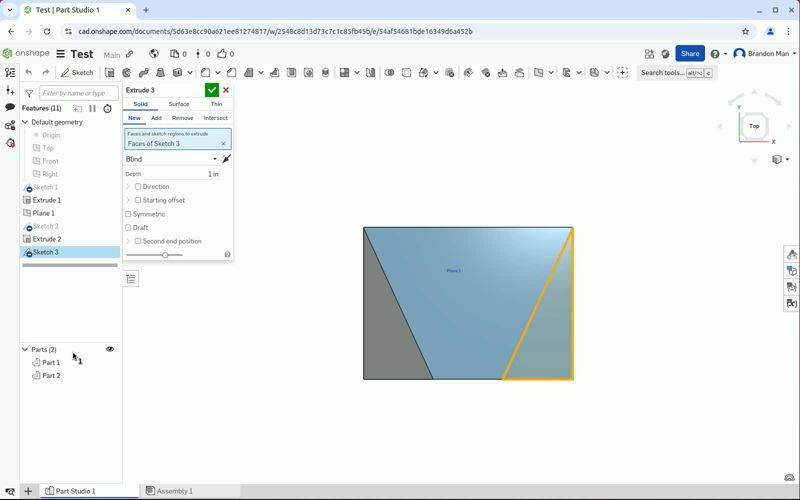
mouse_move(143, 106)
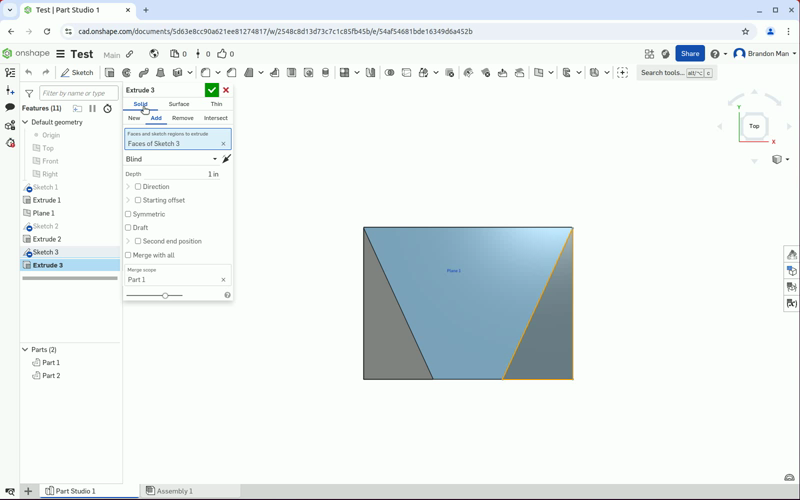
click(143, 106)
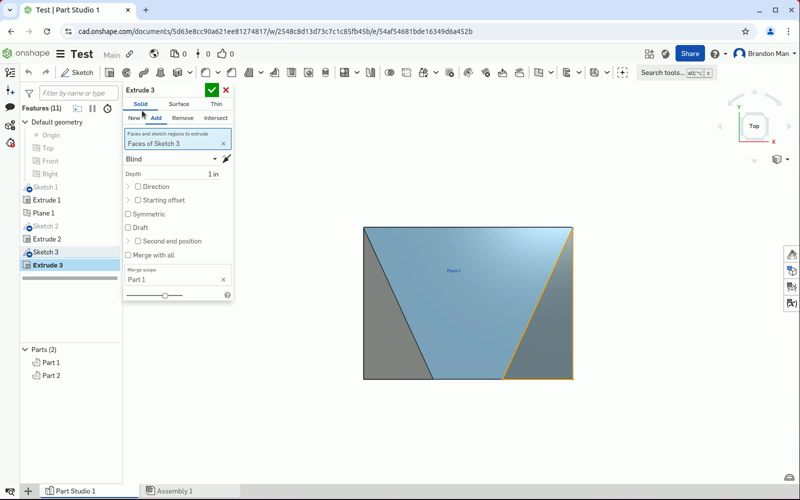
mouse_move(137, 120)
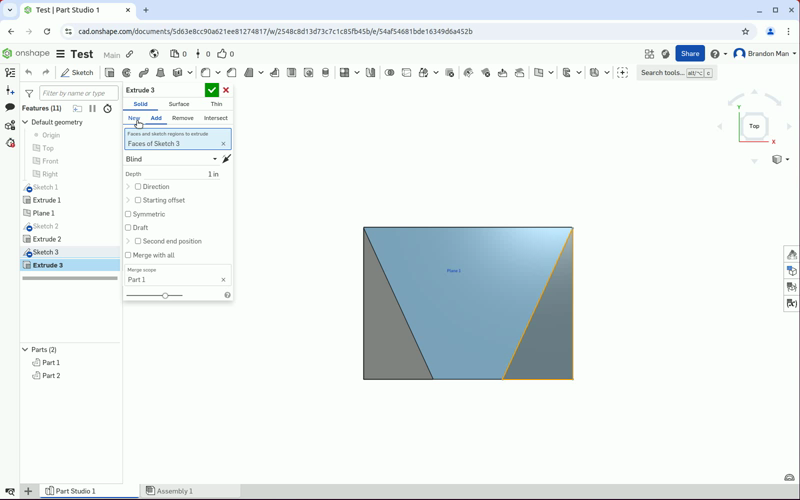
click(137, 120)
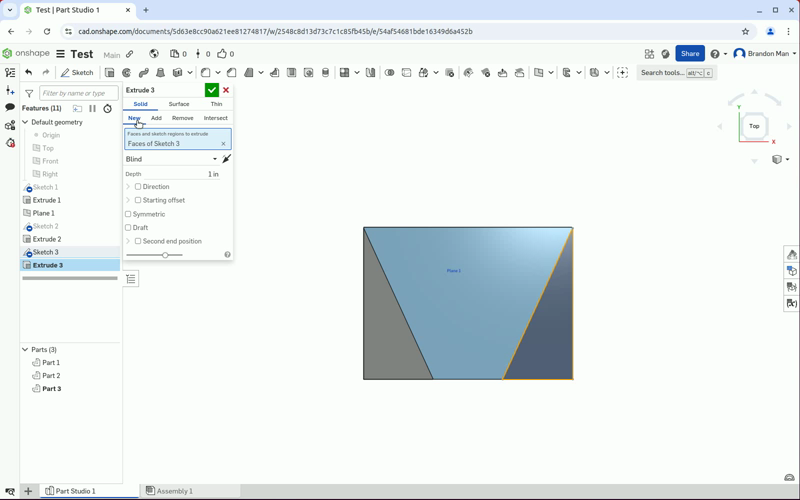
key(tab, 4)
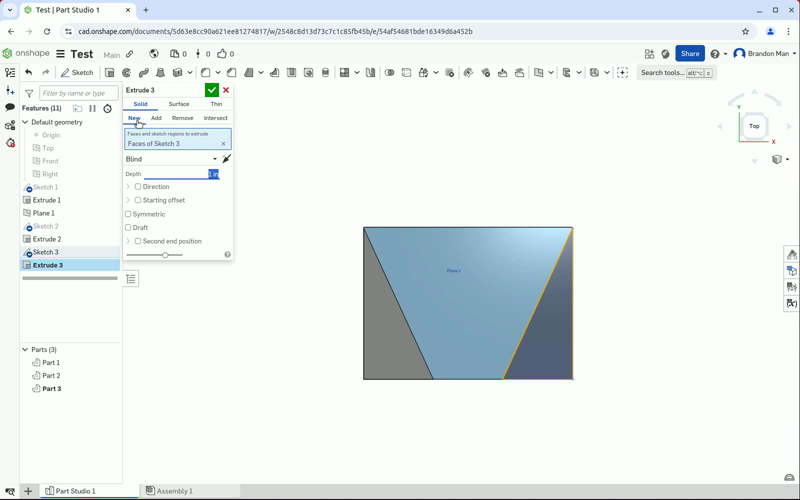
text(9.628)
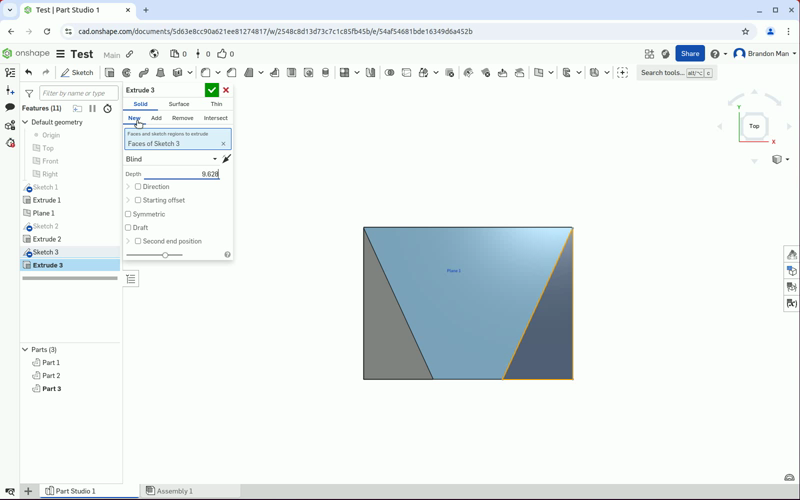
key(enter)
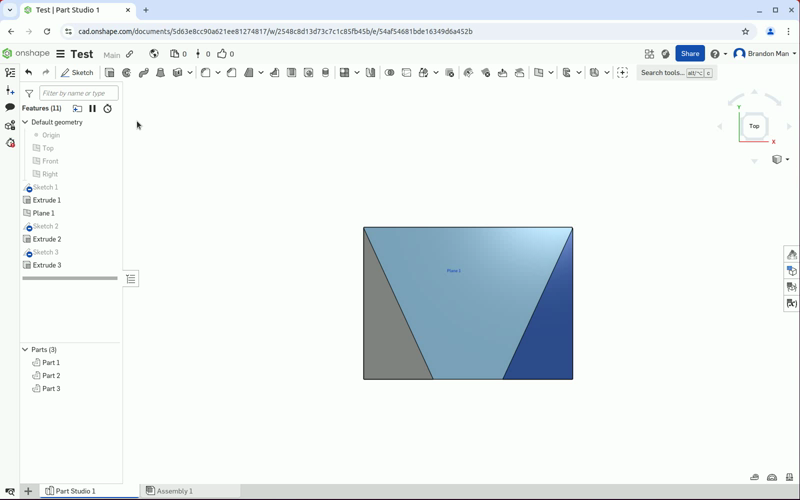
key(shift+h)
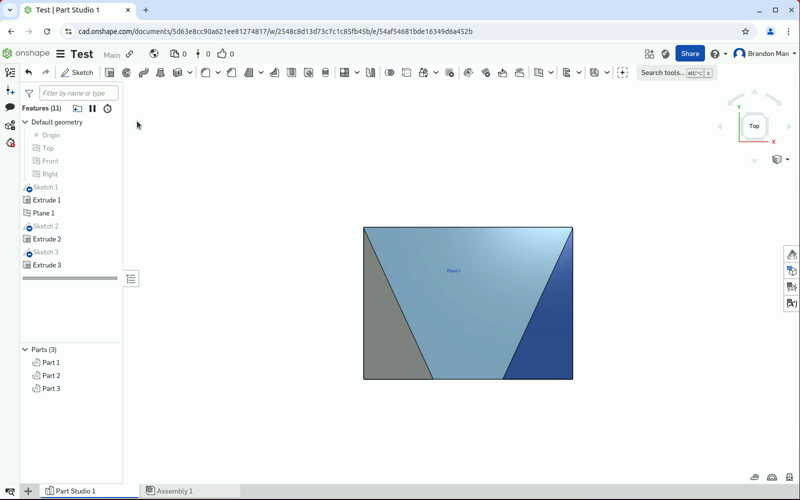
key(shift+h)
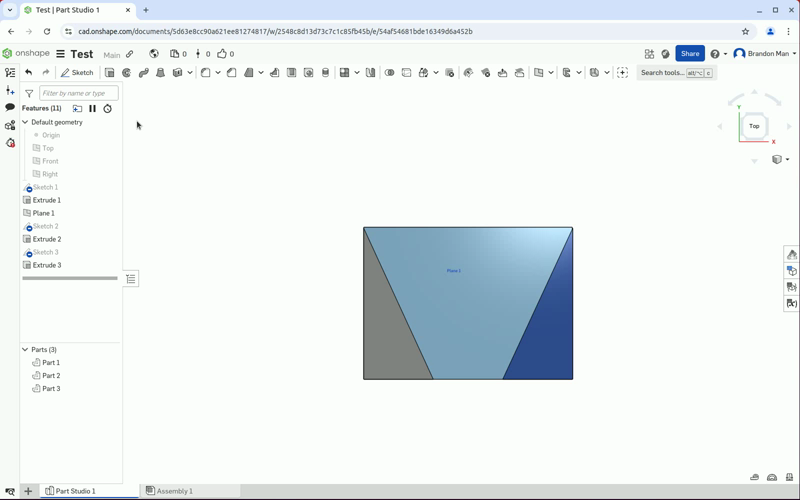
mouse_move(73, 189)
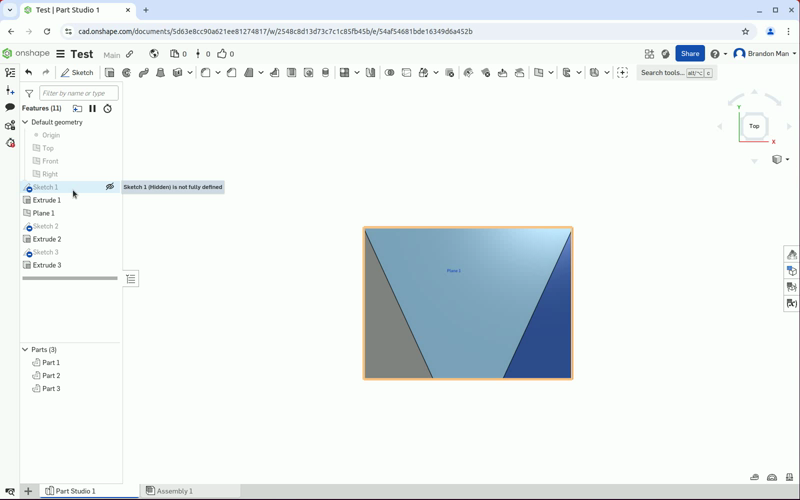
click(73, 189)
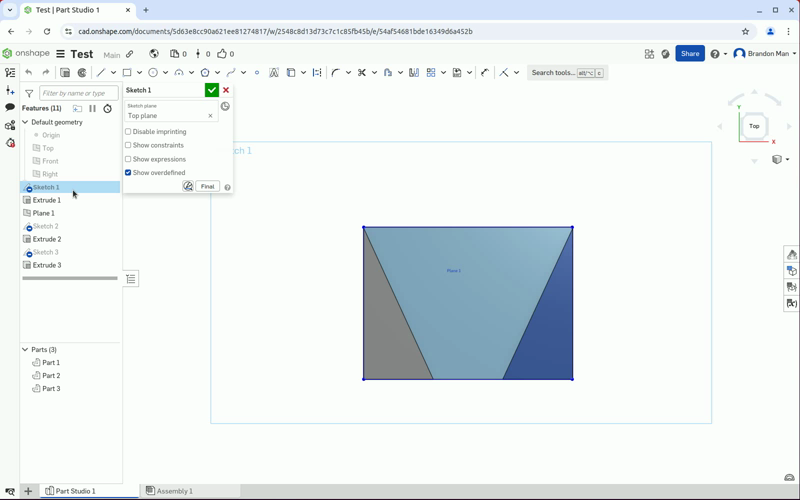
mouse_move(229, 92)
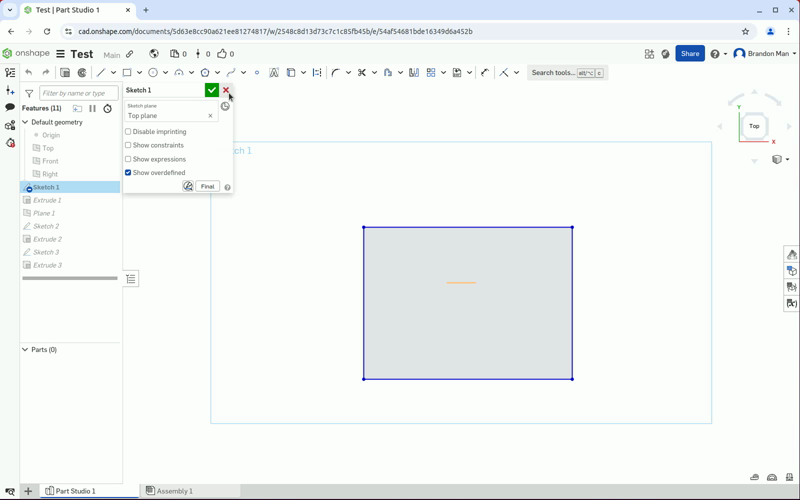
click(229, 92)
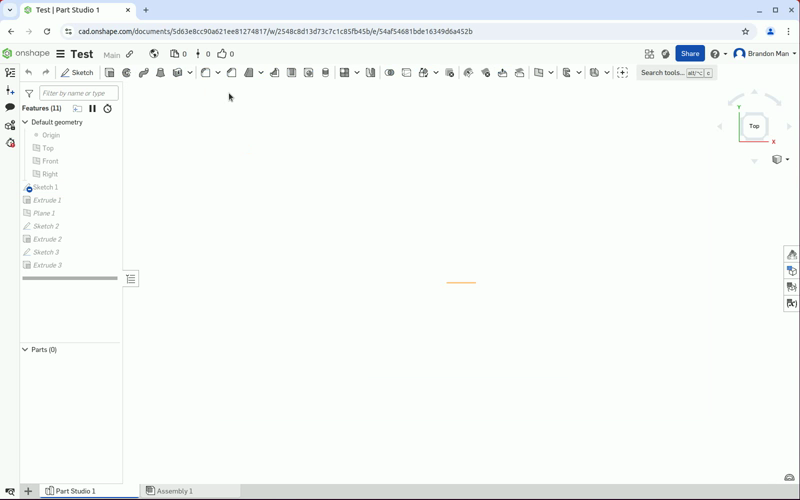
key(shift+s)
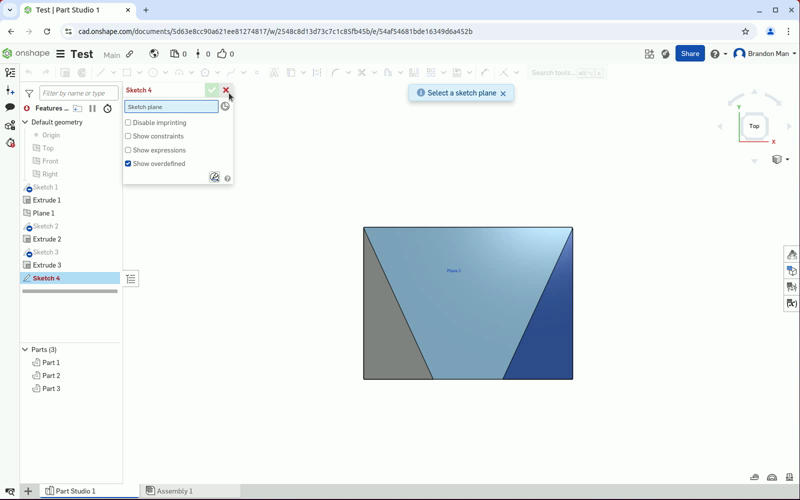
mouse_move(73, 215)
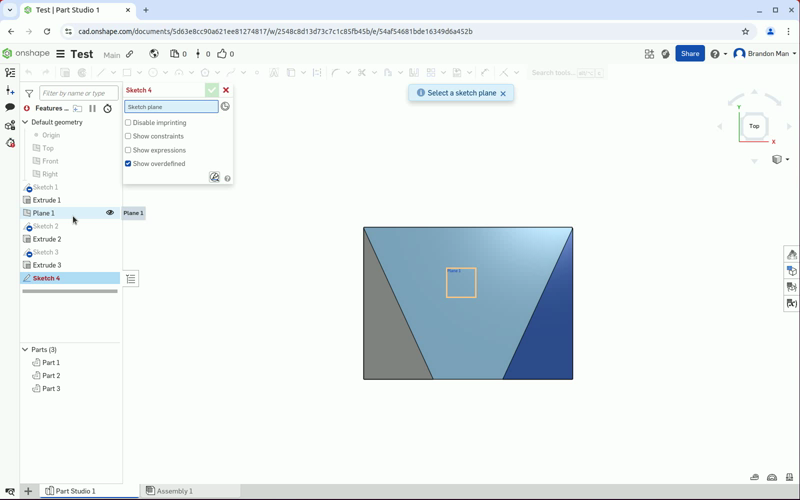
click(73, 215)
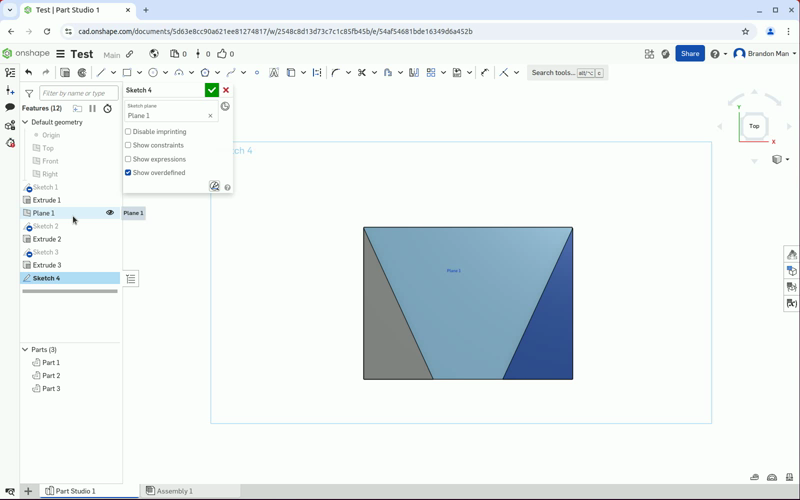
mouse_move(73, 352)
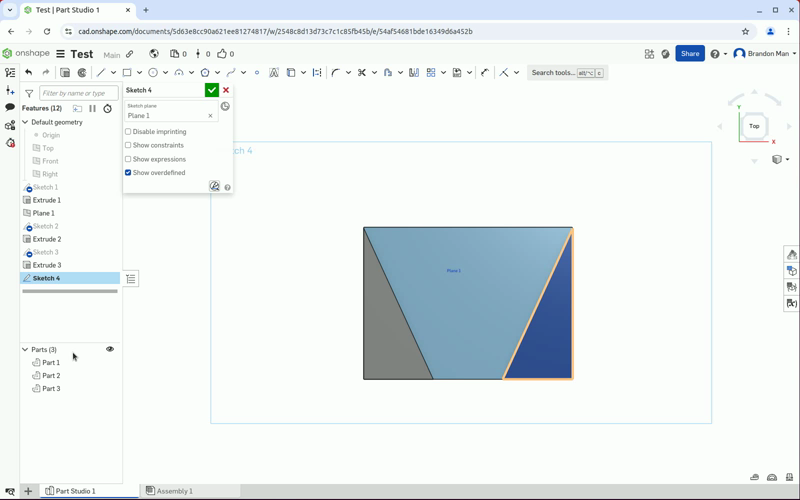
key(y)
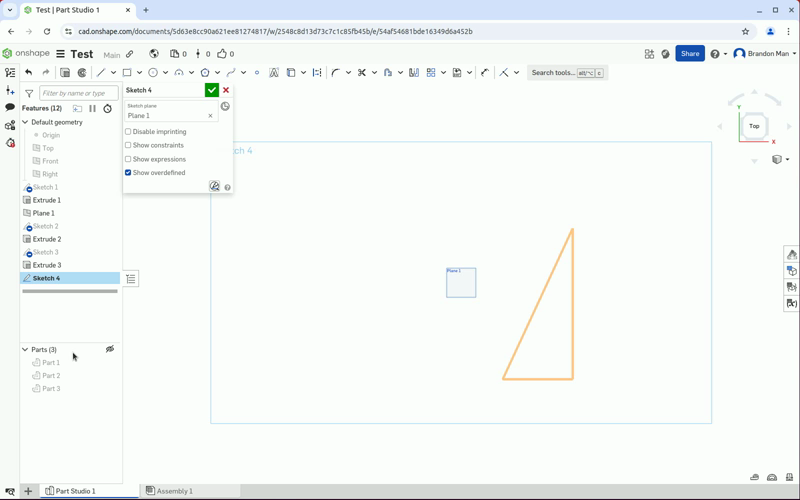
key(l)
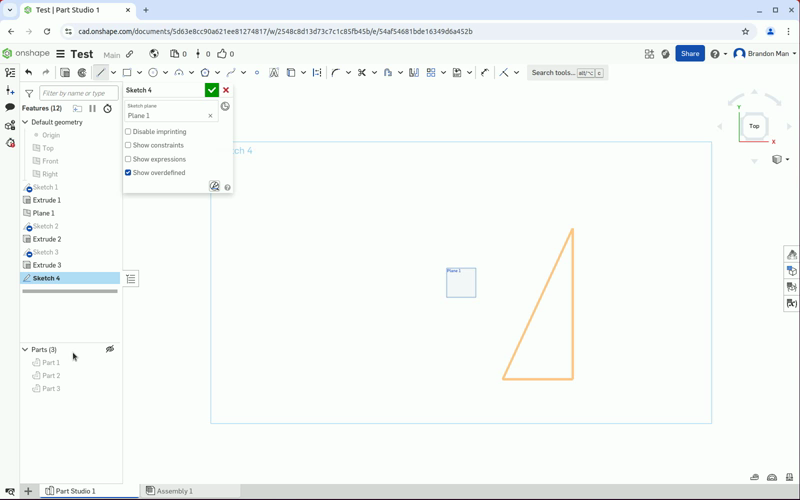
key_down(shift)
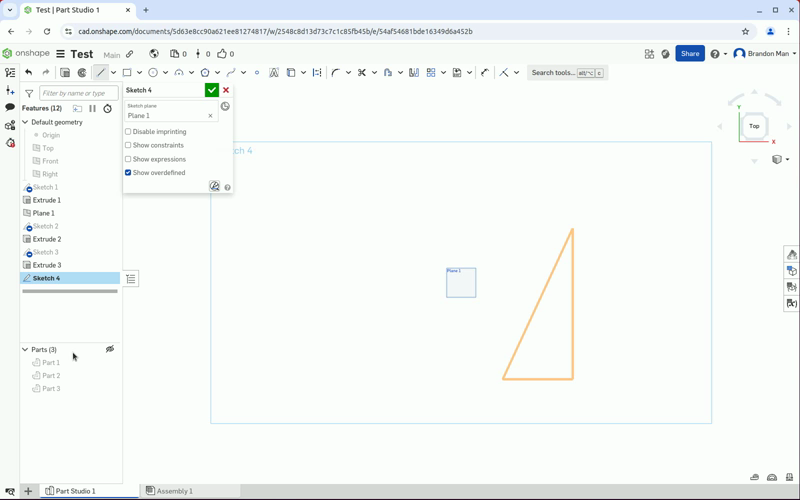
mouse_move(433, 275)
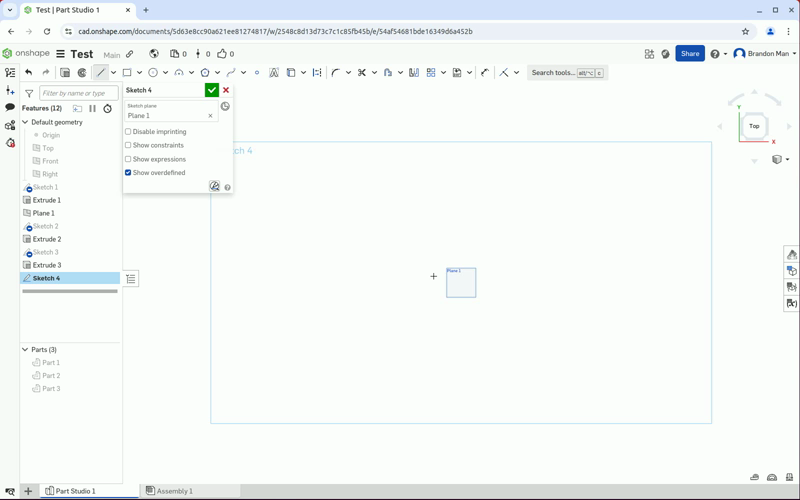
click(433, 275)
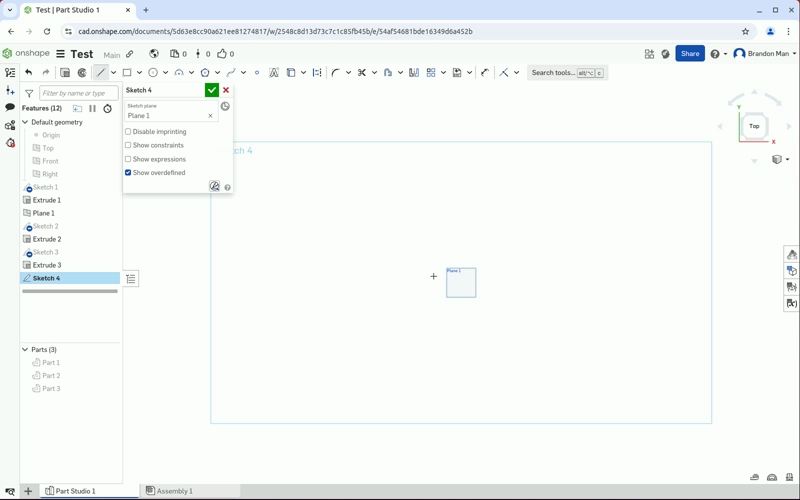
key_up(shift)
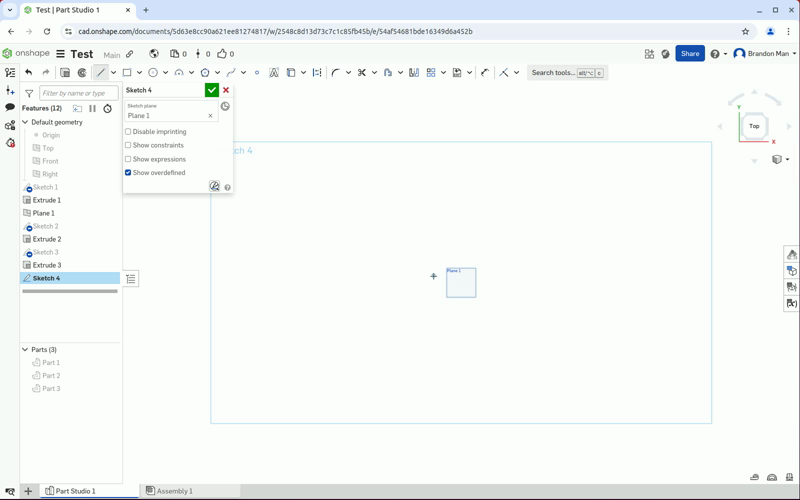
key_down(shift)
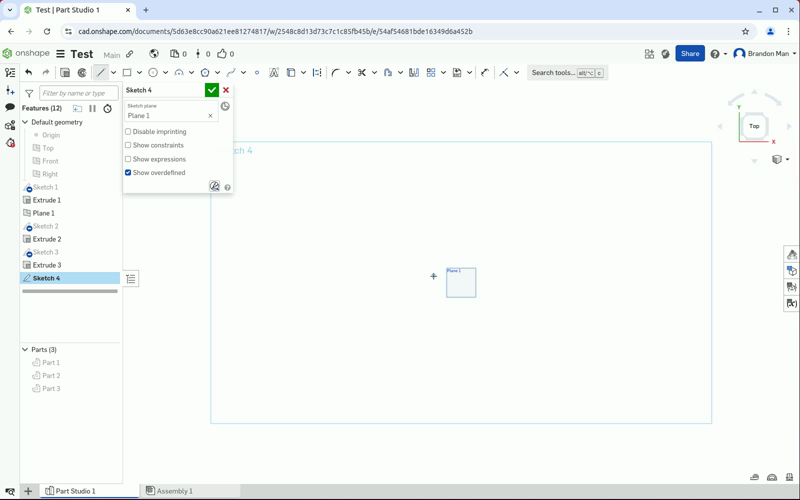
mouse_move(504, 275)
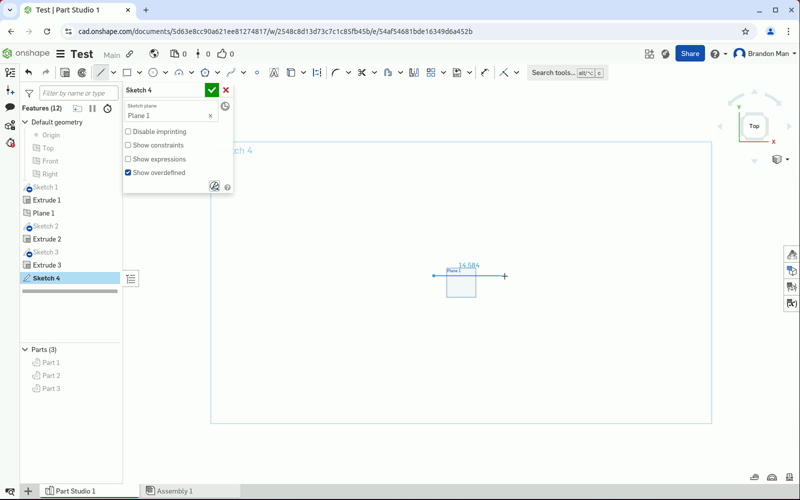
click(504, 275)
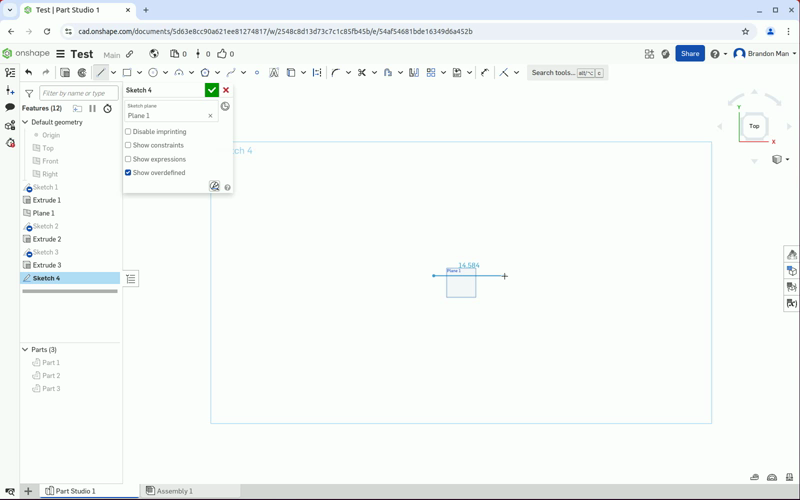
key_up(shift)
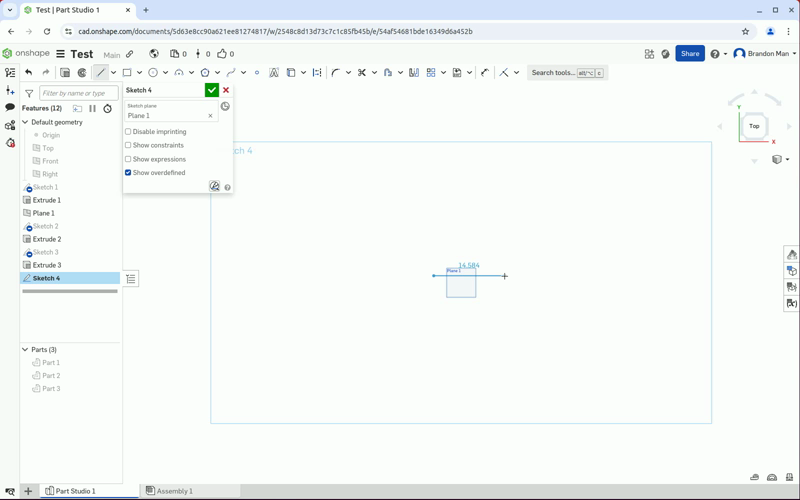
key_down(shift)
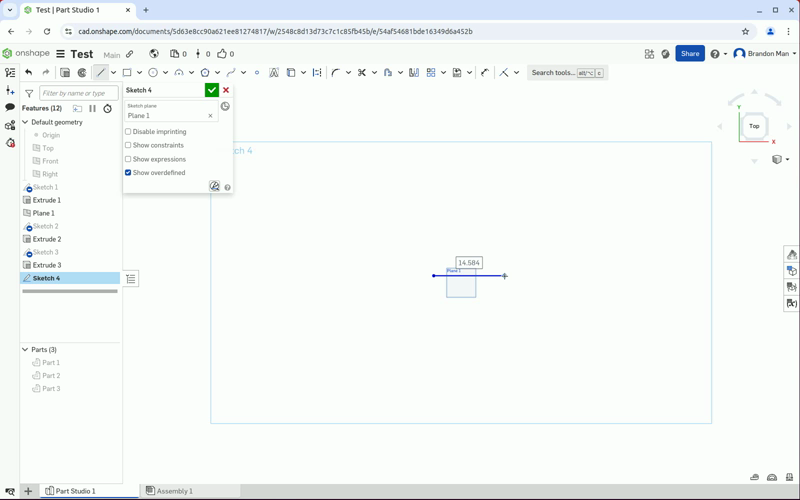
mouse_move(534, 275)
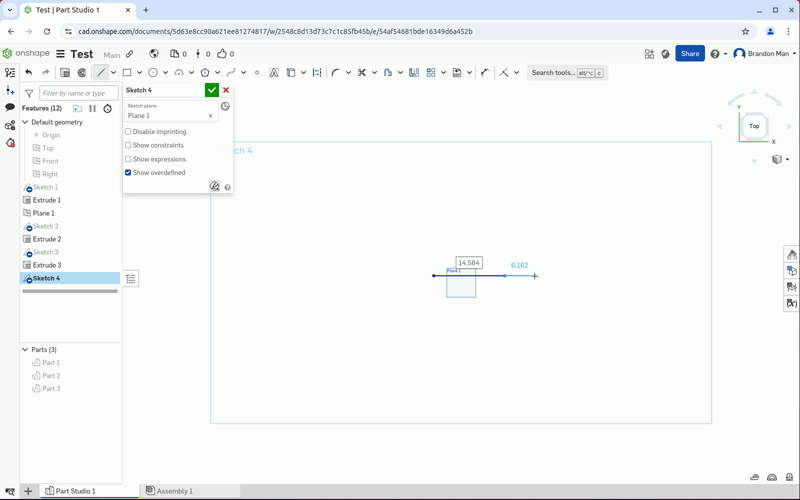
mouse_move(504, 227)
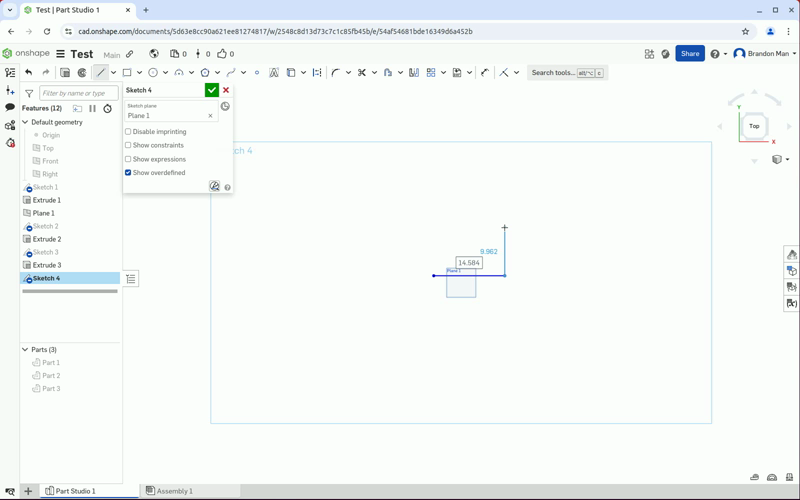
click(504, 227)
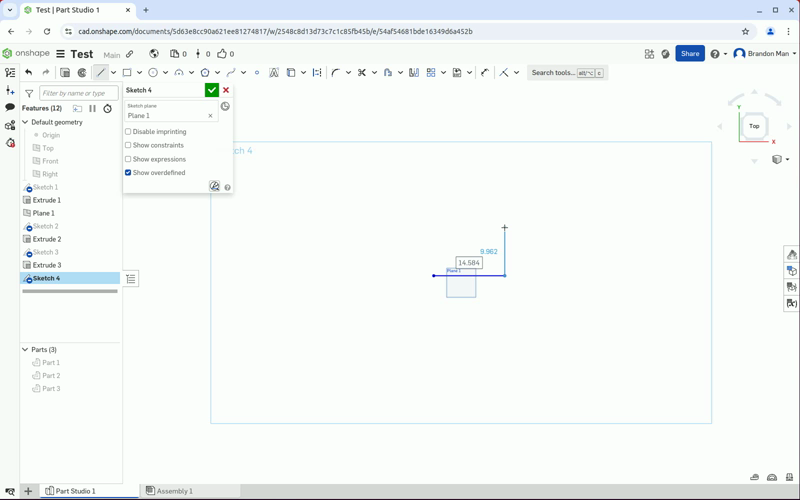
key_up(shift)
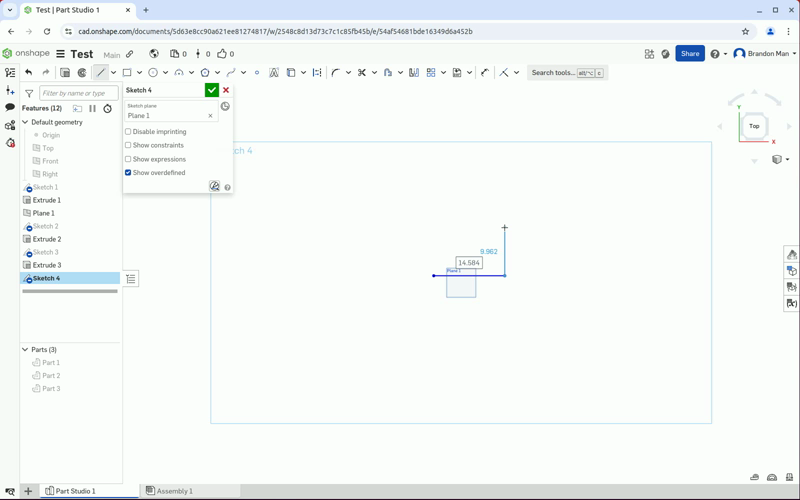
key_down(shift)
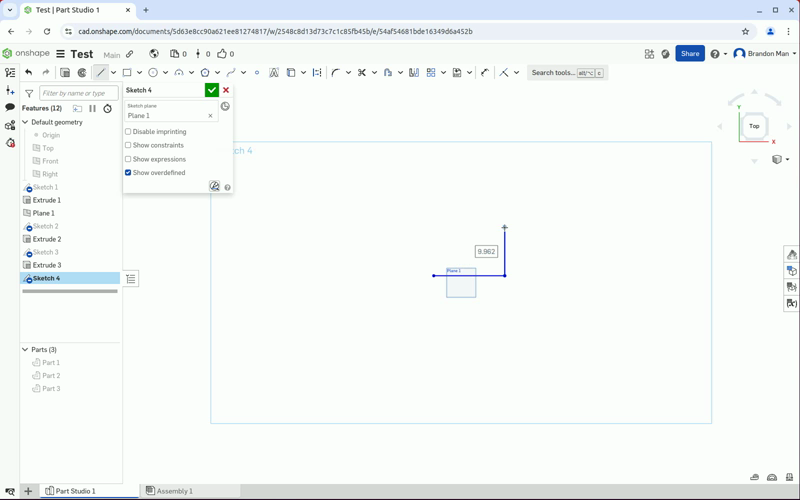
mouse_move(433, 227)
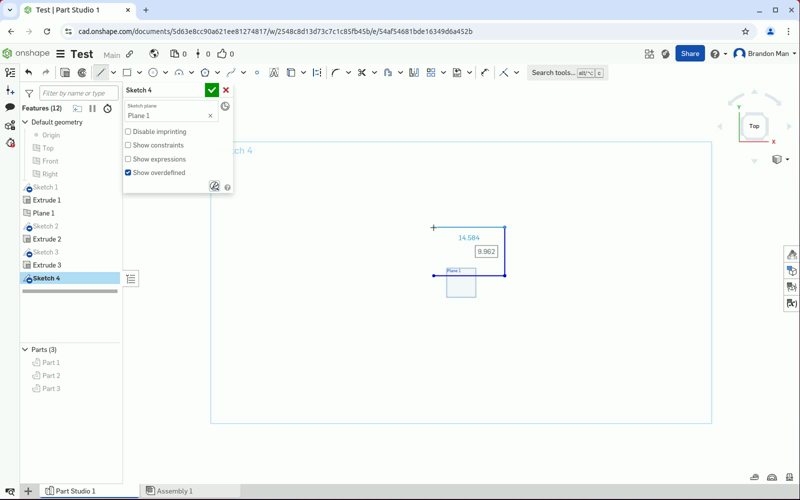
click(433, 227)
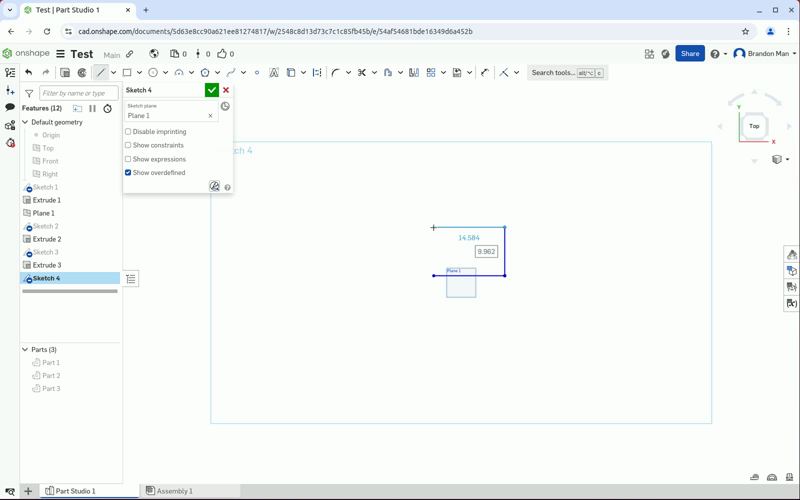
key_up(shift)
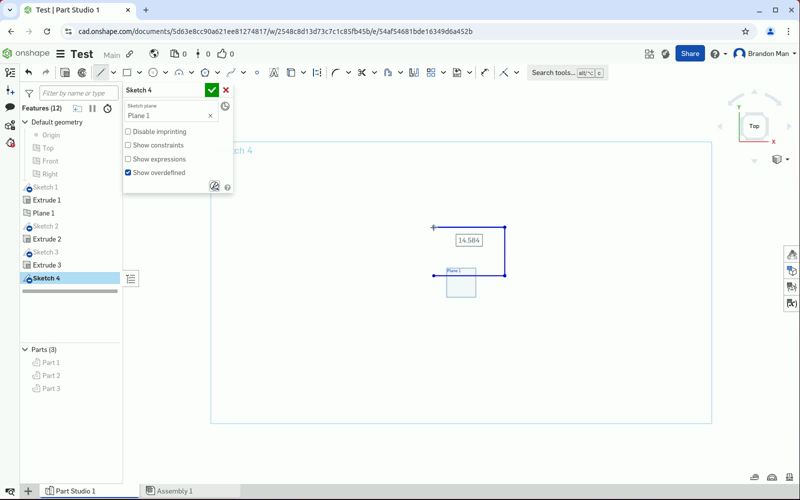
mouse_move(463, 227)
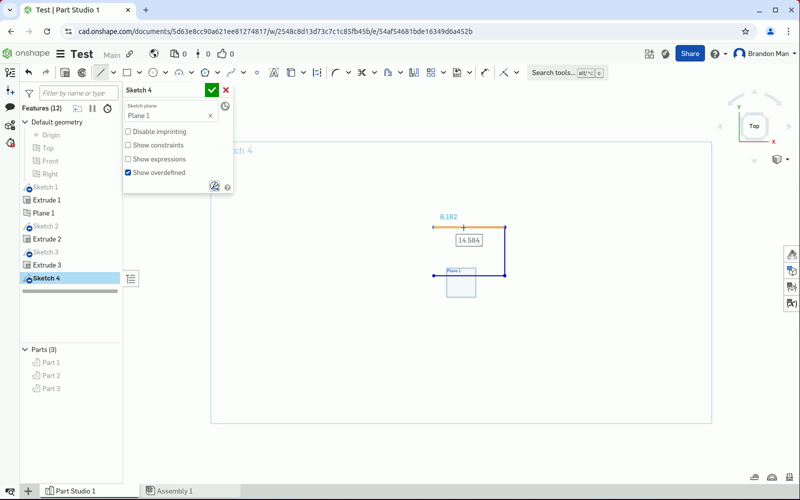
key_down(shift)
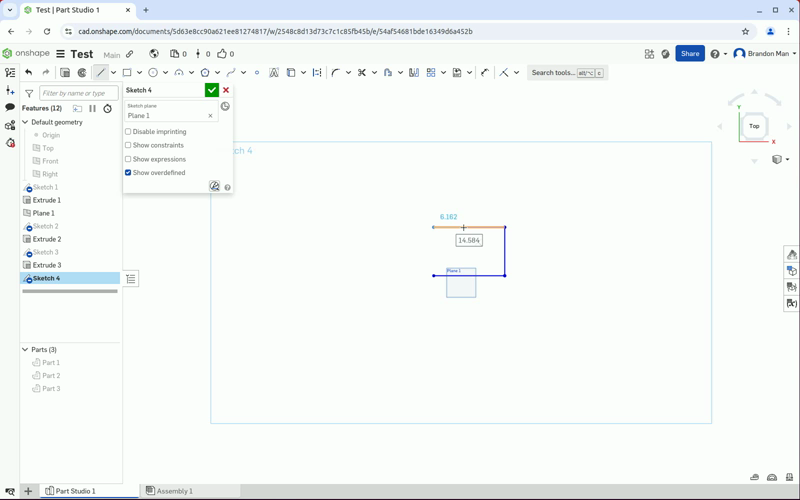
mouse_move(433, 275)
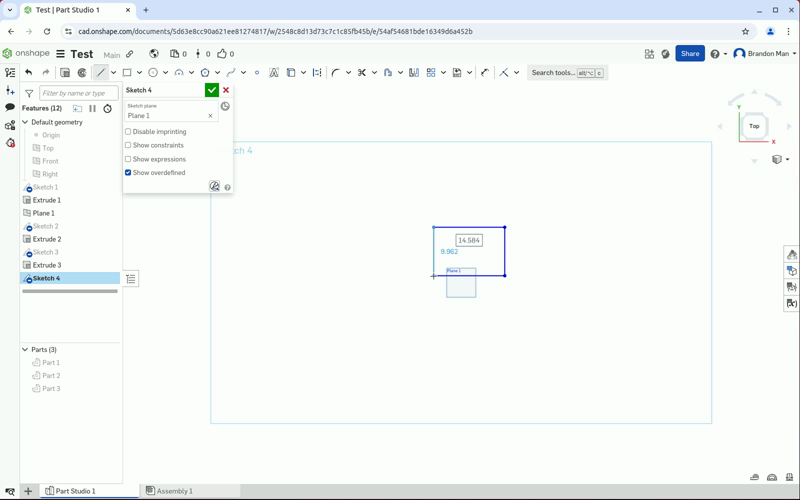
key_up(shift)
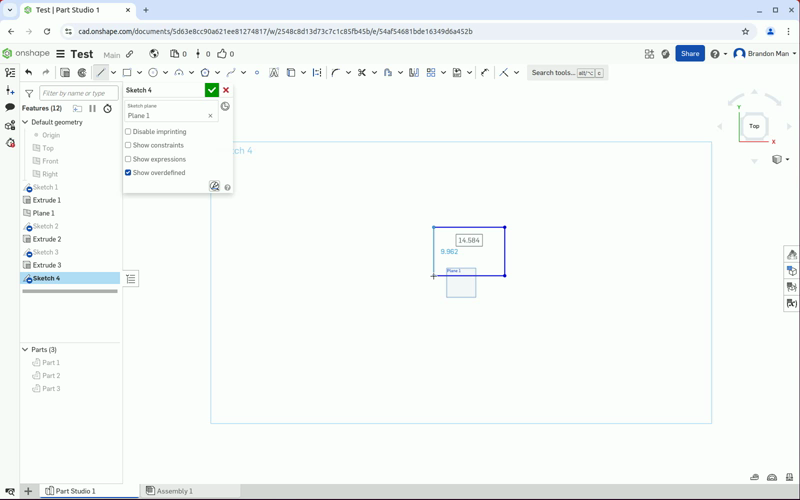
click(433, 275)
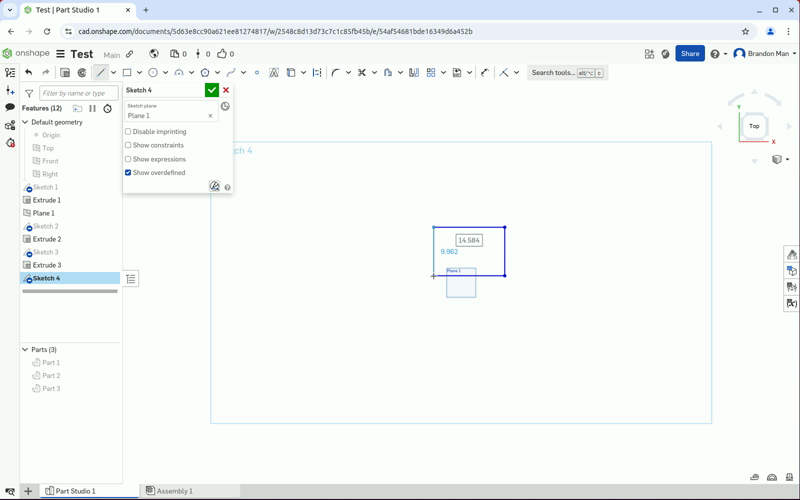
key(esc)
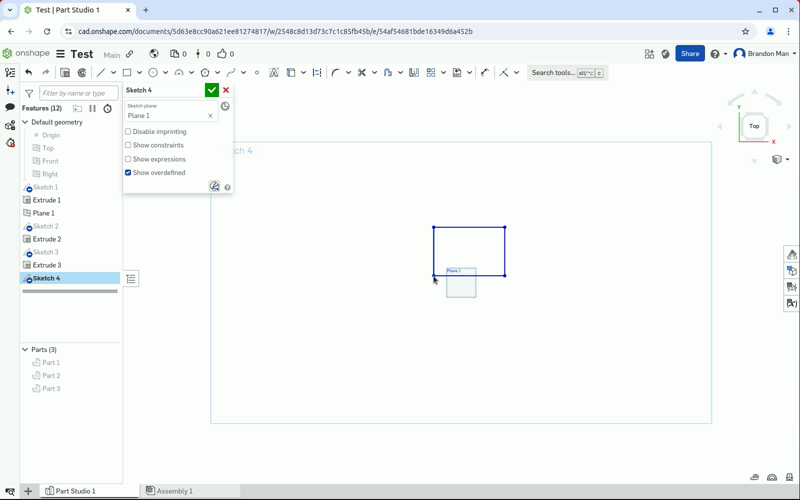
mouse_move(492, 259)
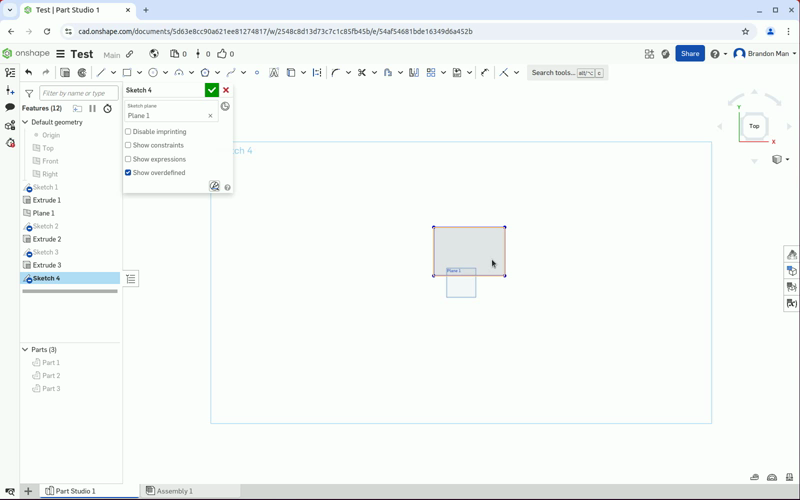
click(492, 259)
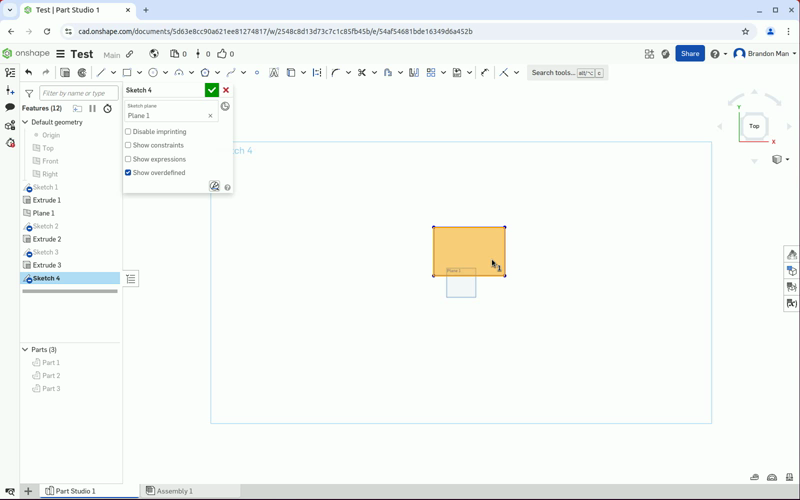
mouse_move(73, 352)
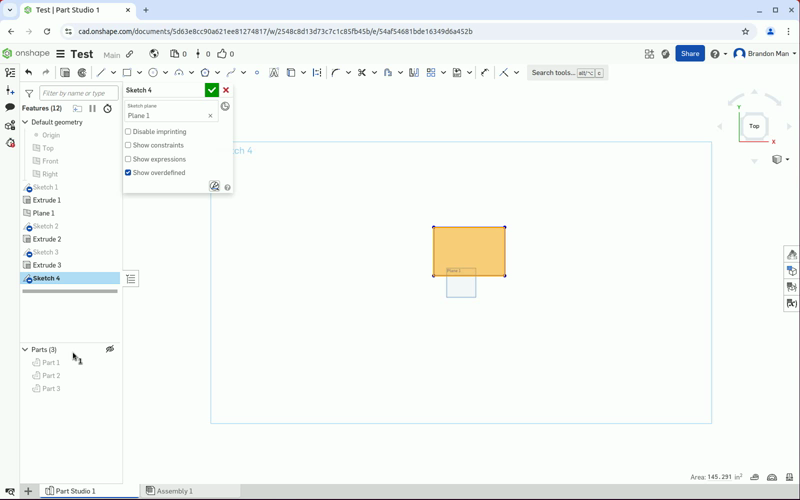
key(shift+y)
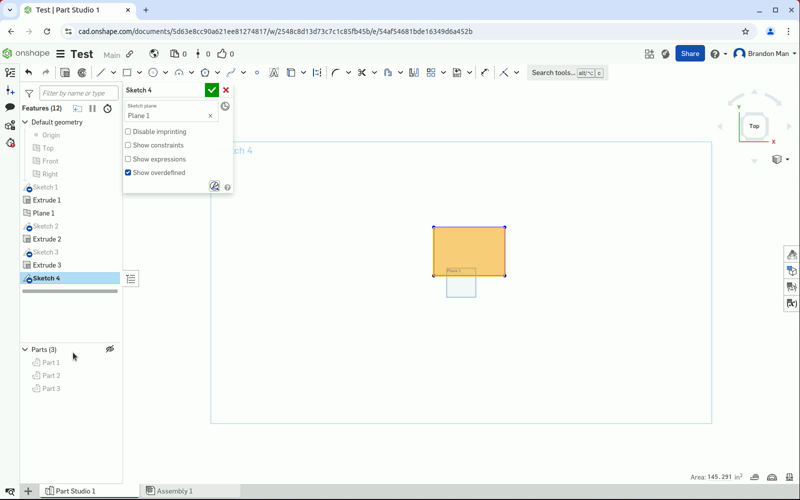
key(shift+e)
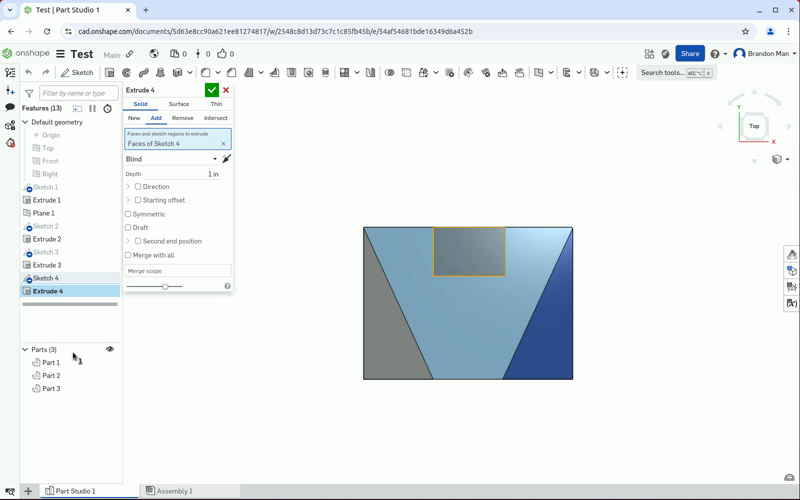
mouse_move(143, 106)
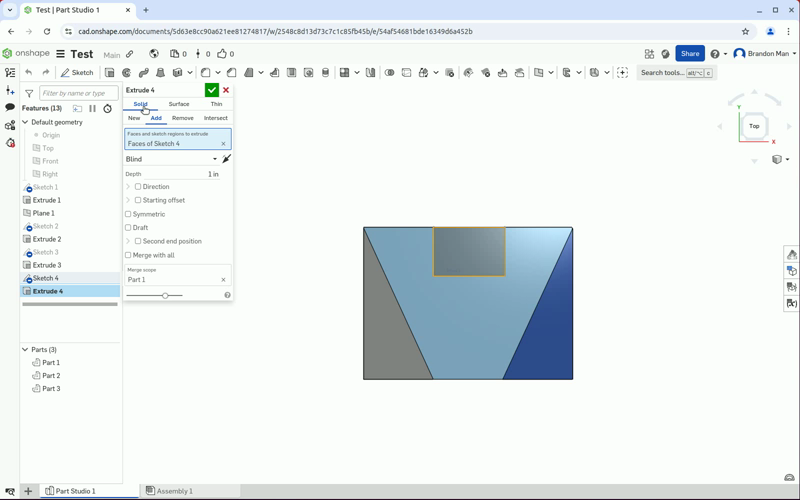
click(143, 106)
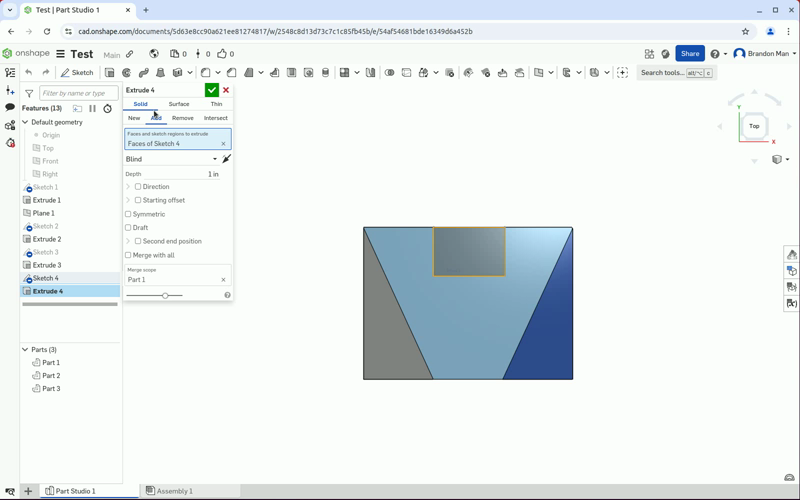
mouse_move(186, 120)
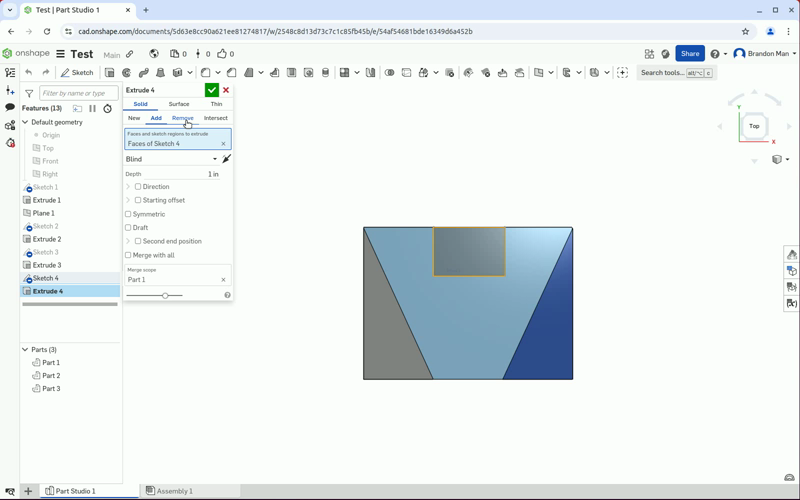
click(186, 120)
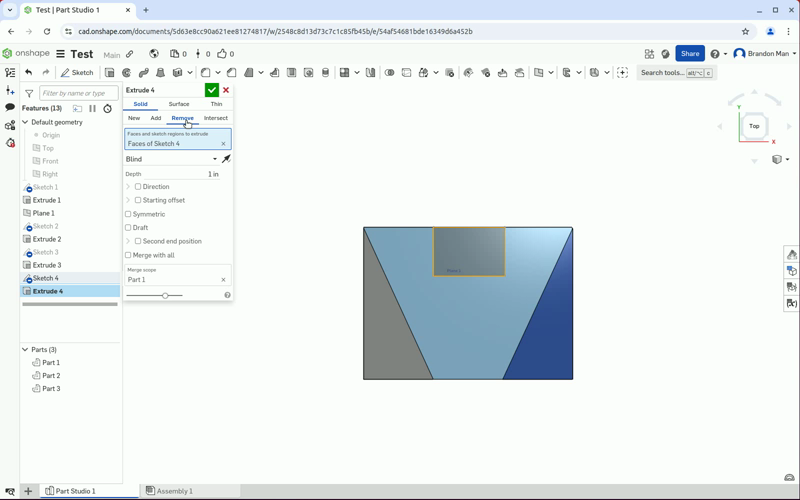
key(tab, 4)
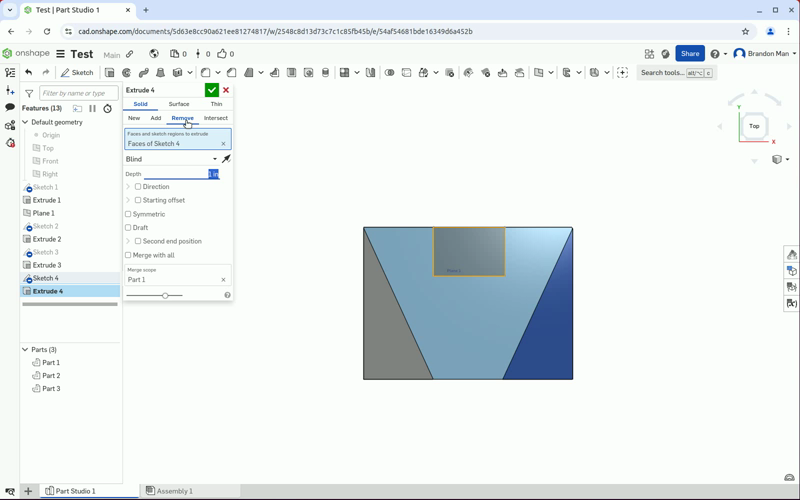
text(13.48)
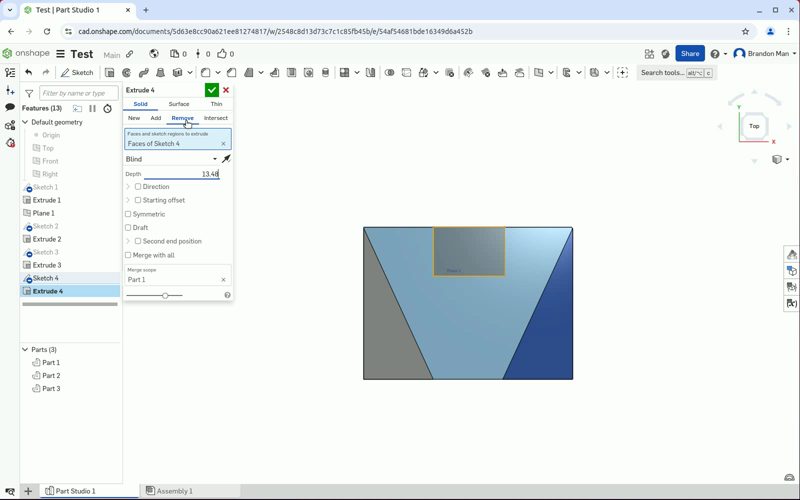
key(tab, 6)
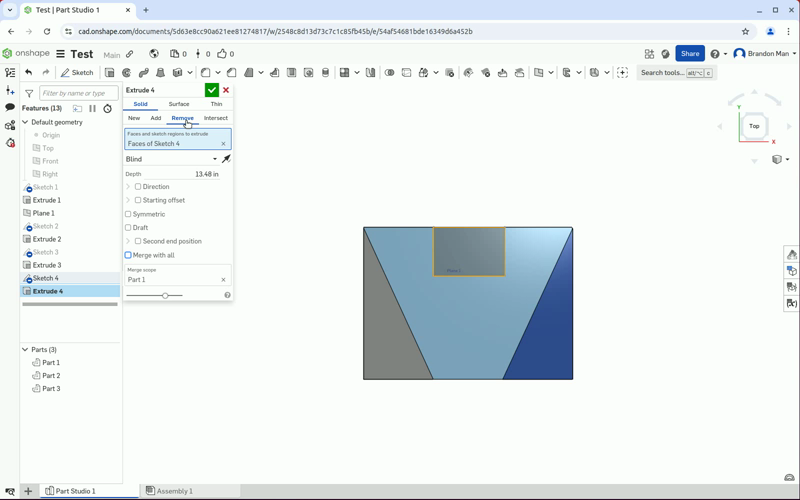
key(space)
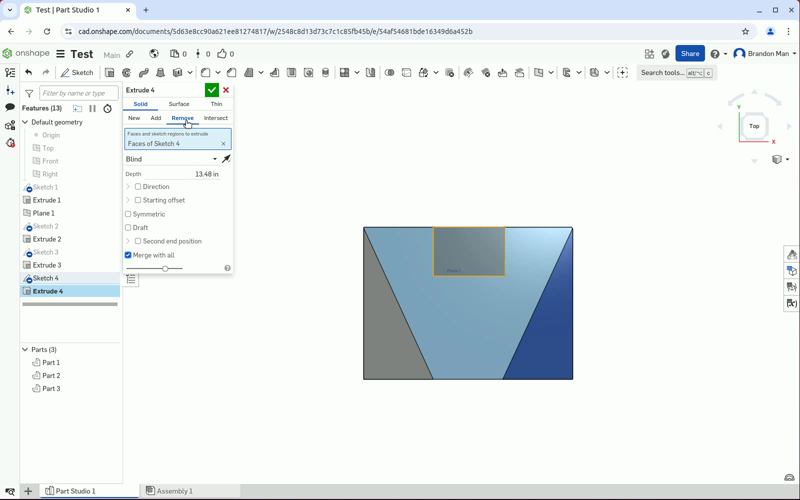
key(enter)
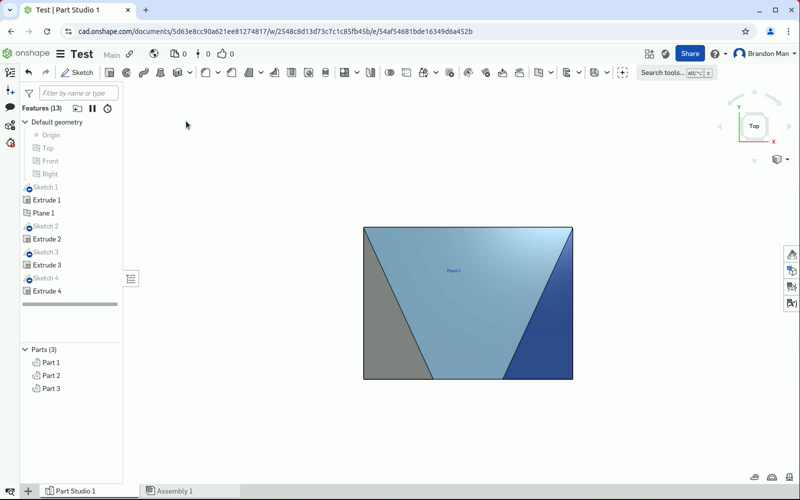
key(shift+h)
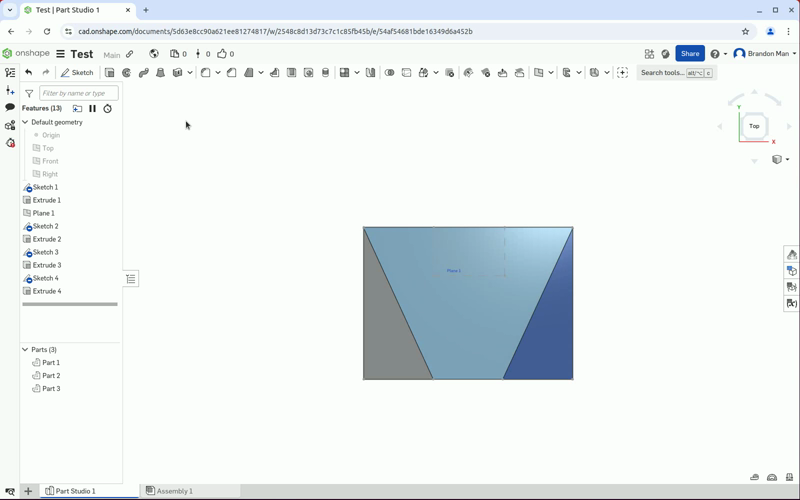
key(shift+h)
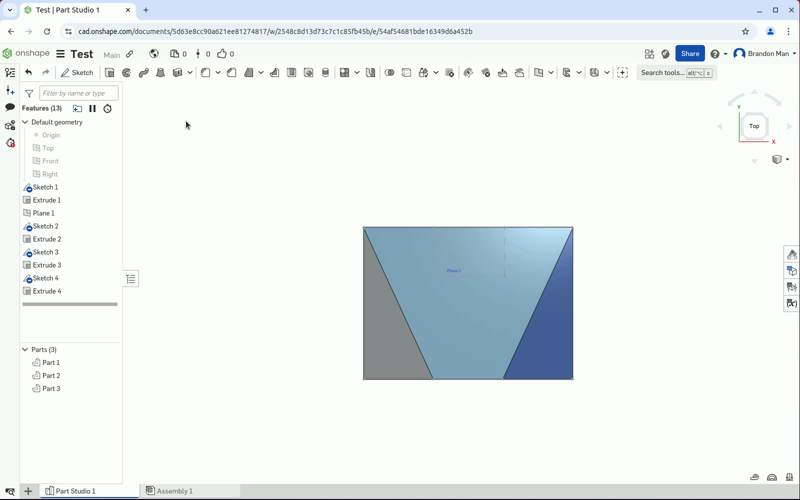
key(shift+7)
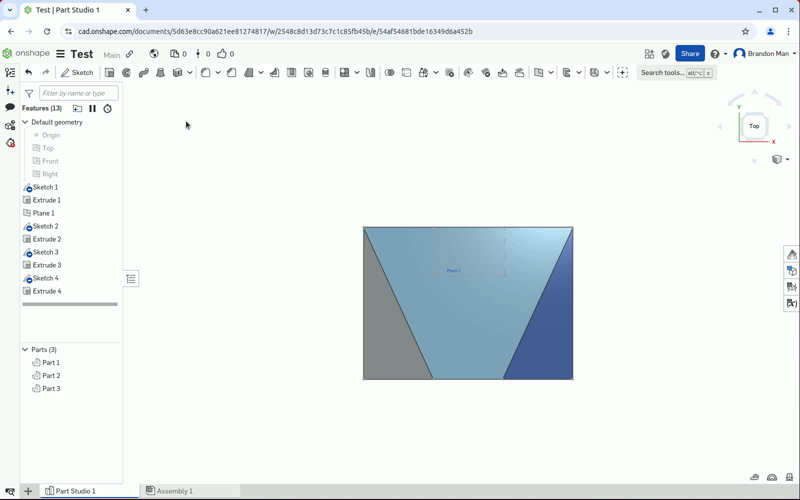
key(up, 3)
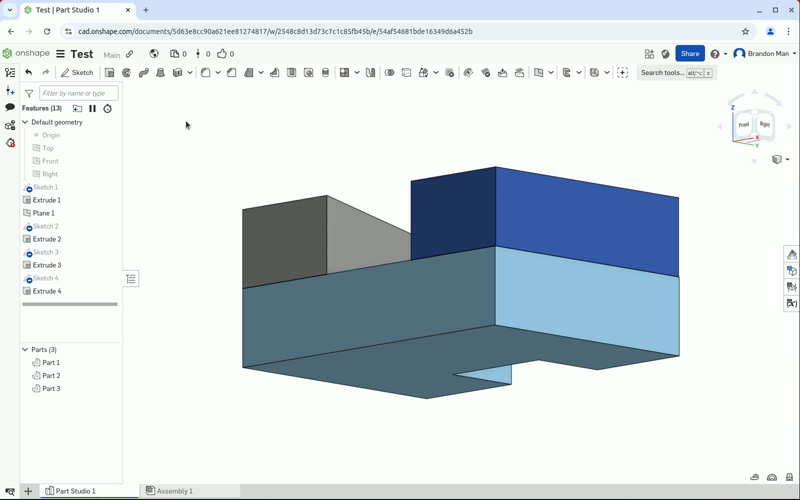
key(left, 3)
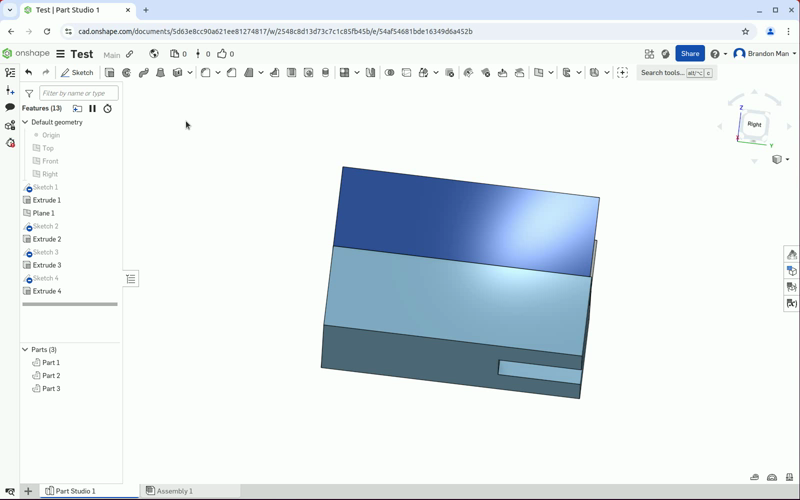
key(right, 3)
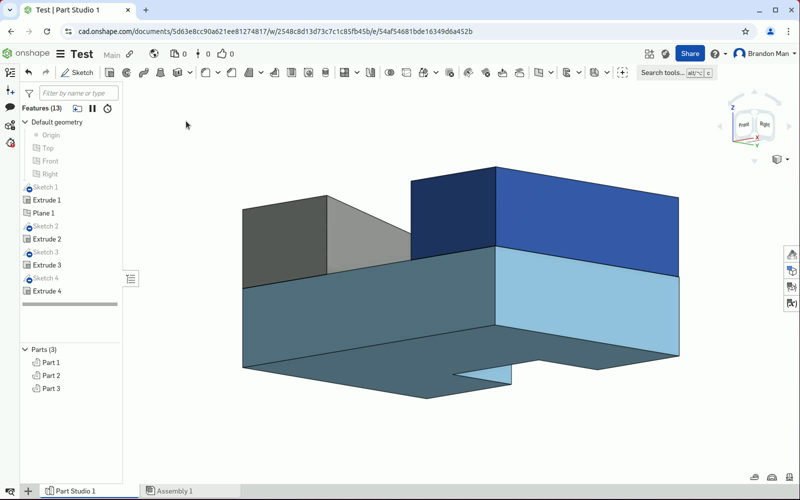
key(down, 3)
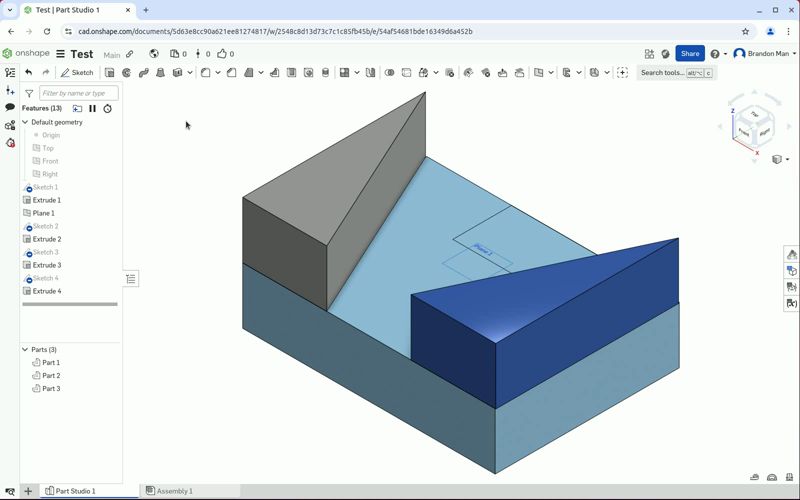
mouse_move(73, 189)
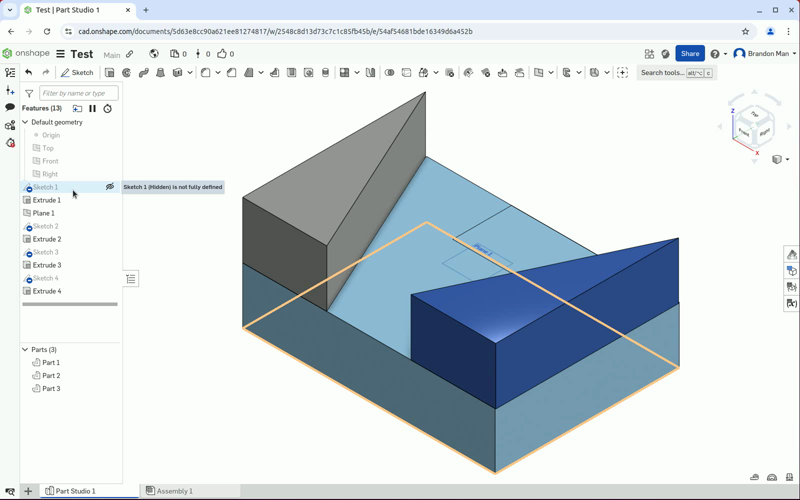
click(73, 189)